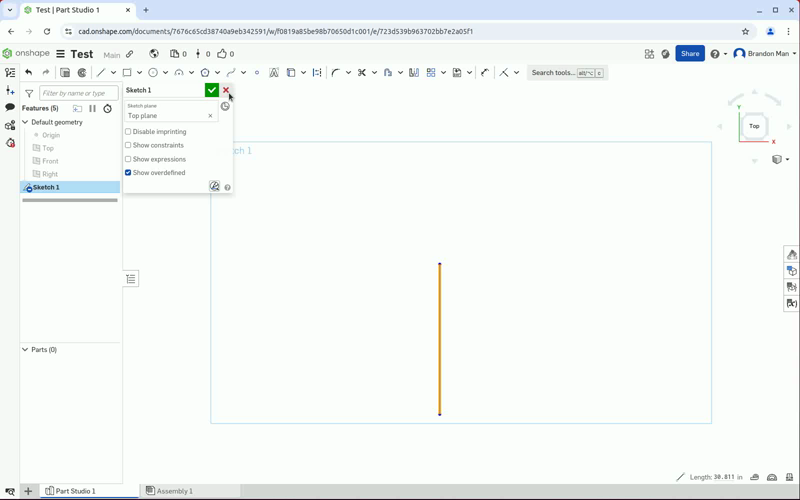
key(shift+h)
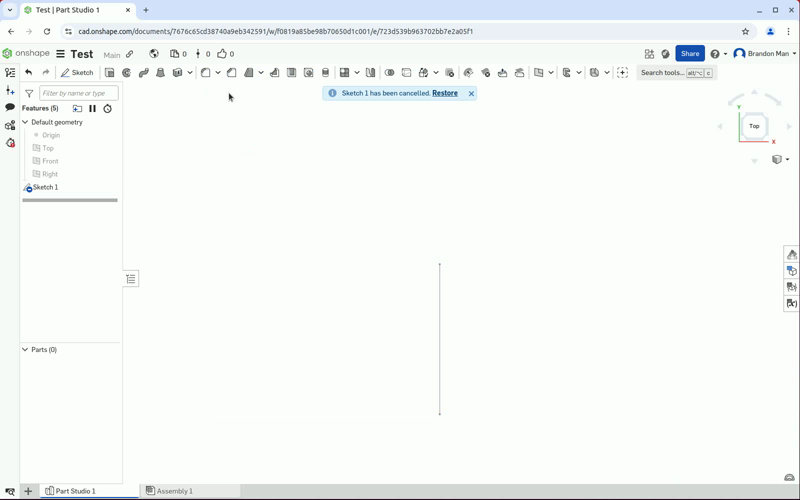
mouse_move(73, 352)
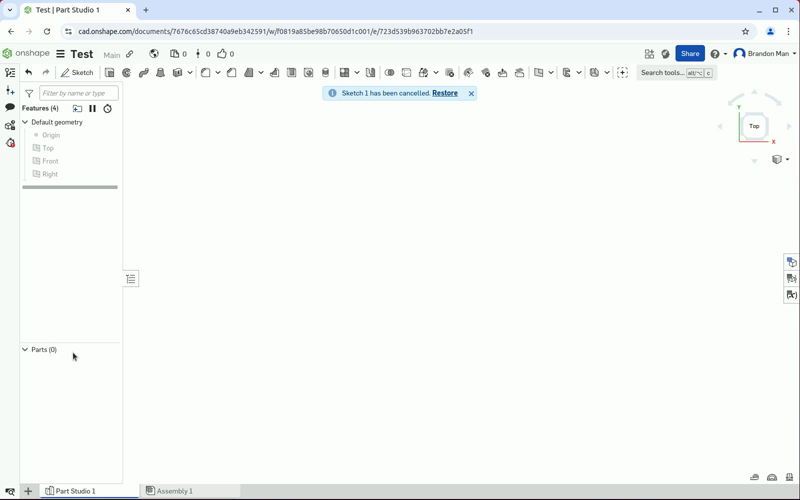
key(y)
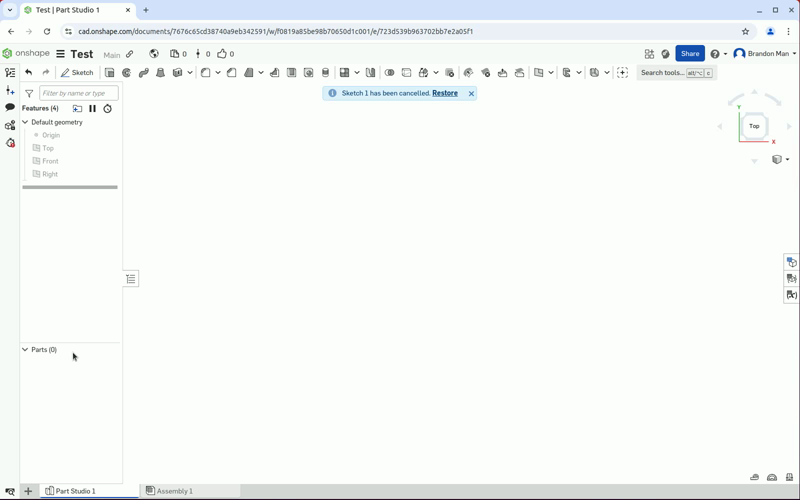
key(shift+p)
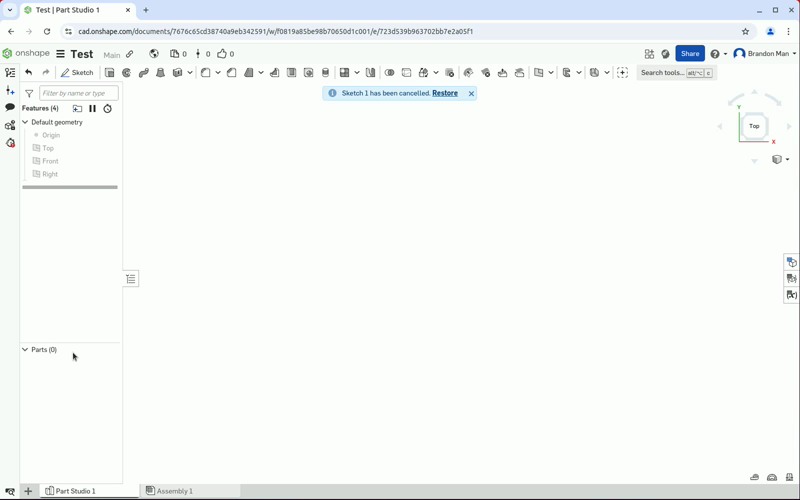
key(space)
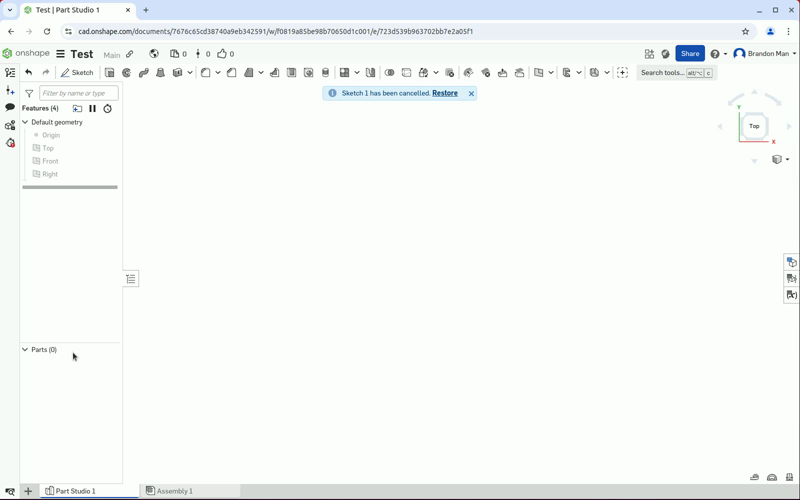
key_down(shift)
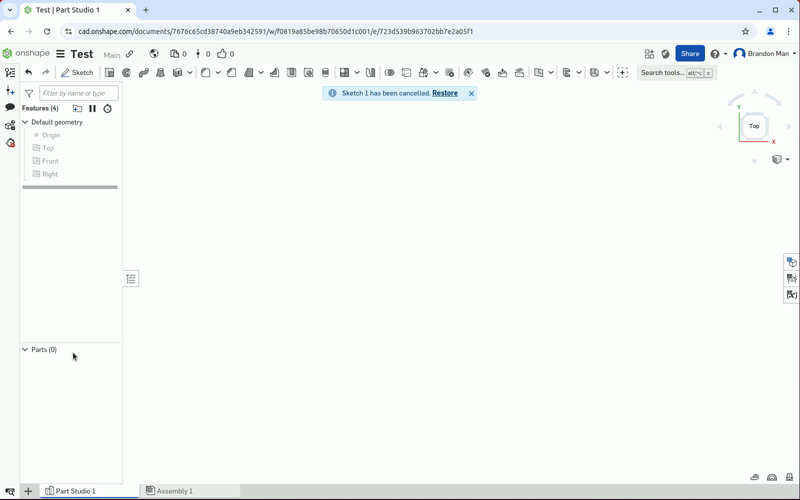
key(up)
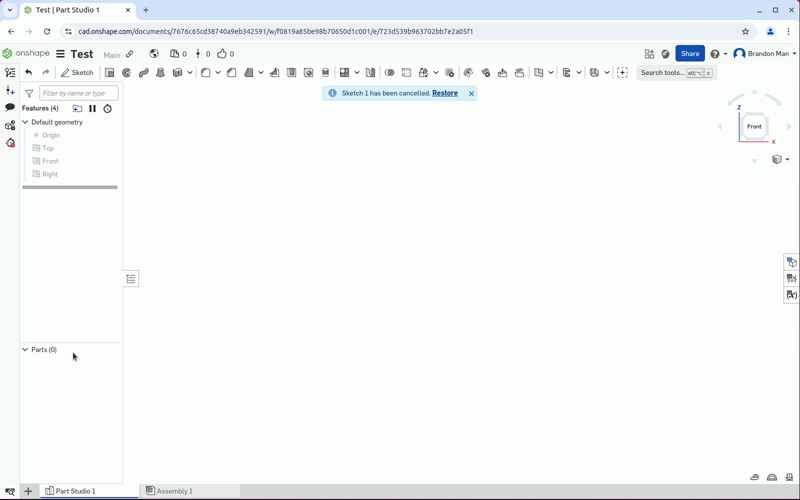
key_up(shift)
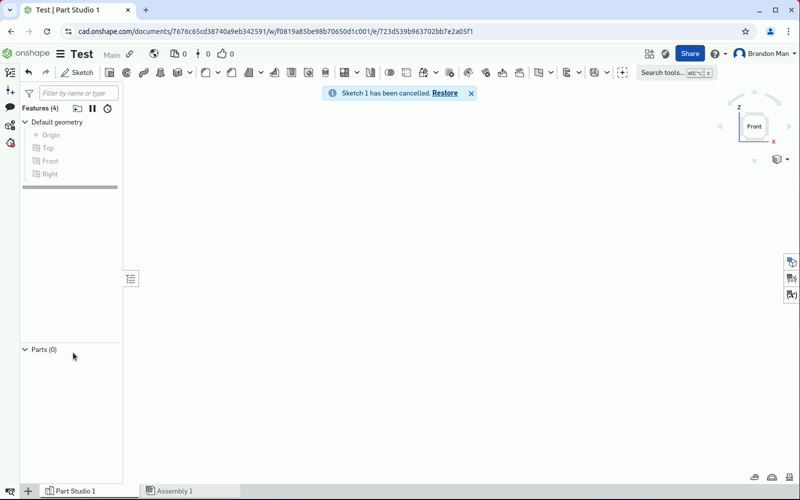
mouse_move(73, 352)
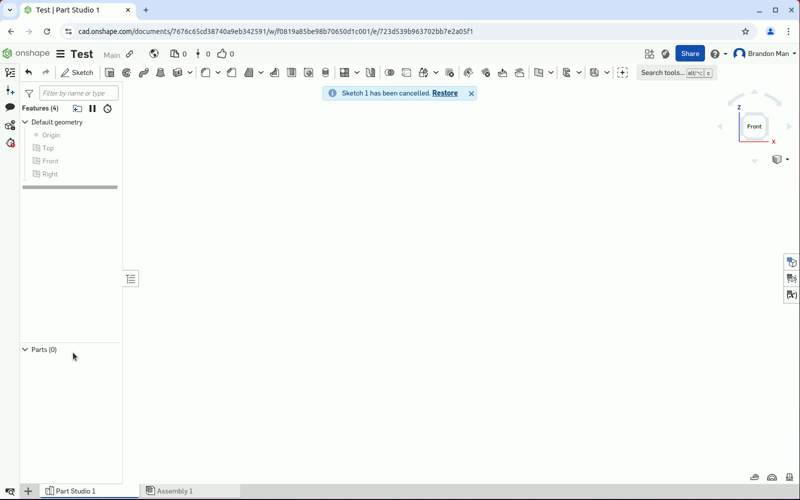
key(shift+y)
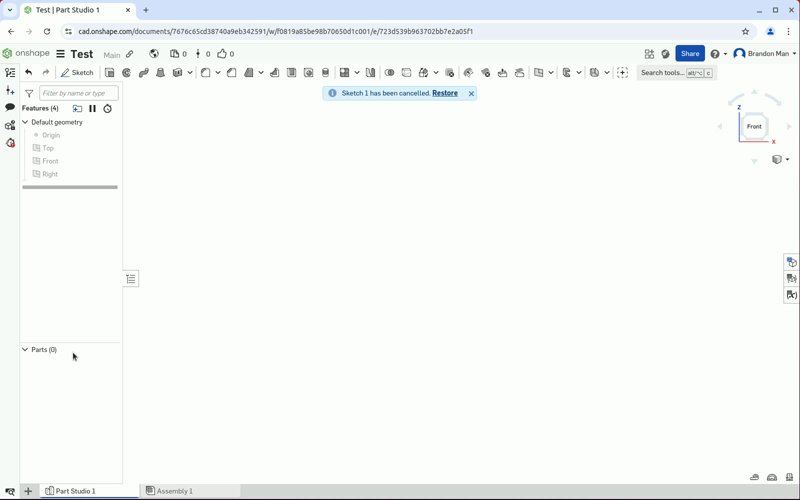
key(shift+s)
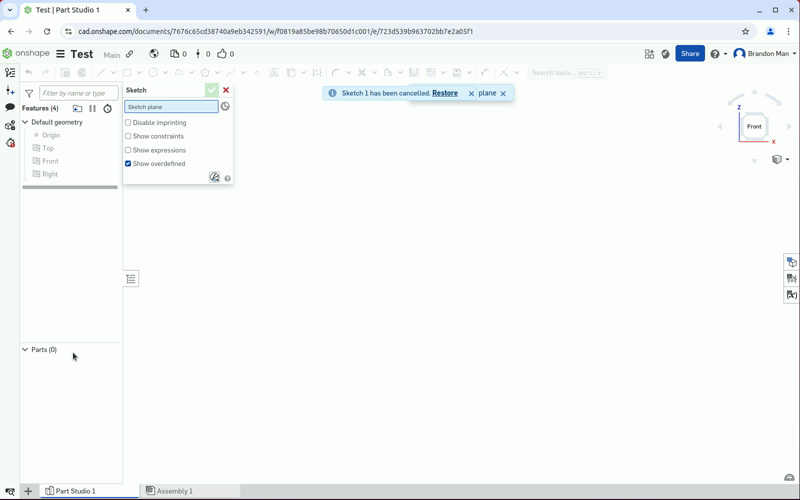
mouse_move(73, 163)
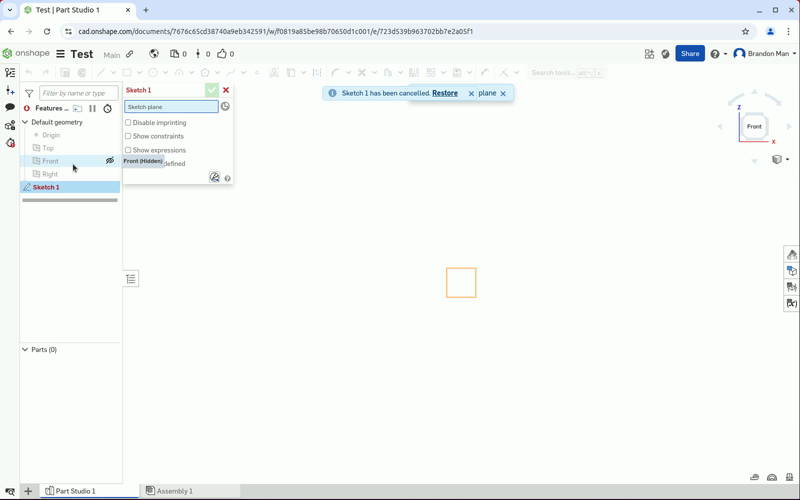
click(73, 163)
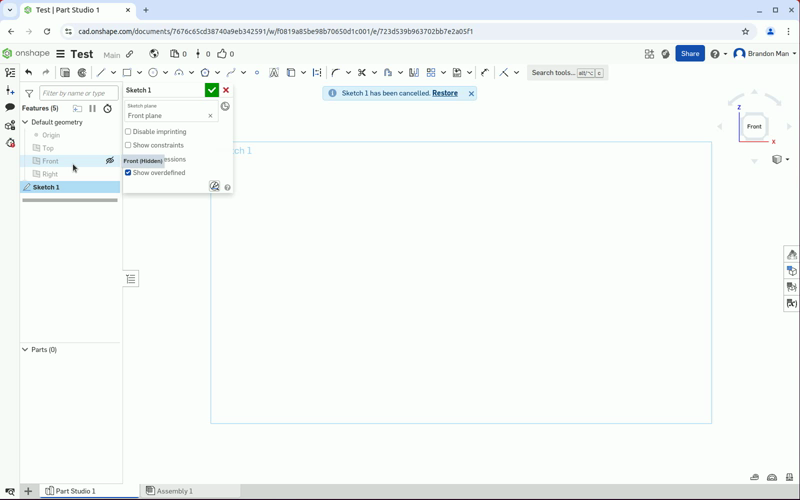
mouse_move(73, 352)
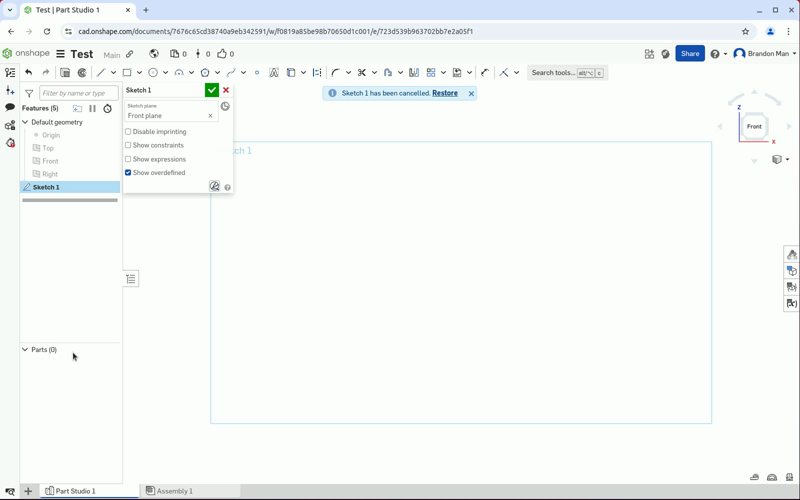
key(y)
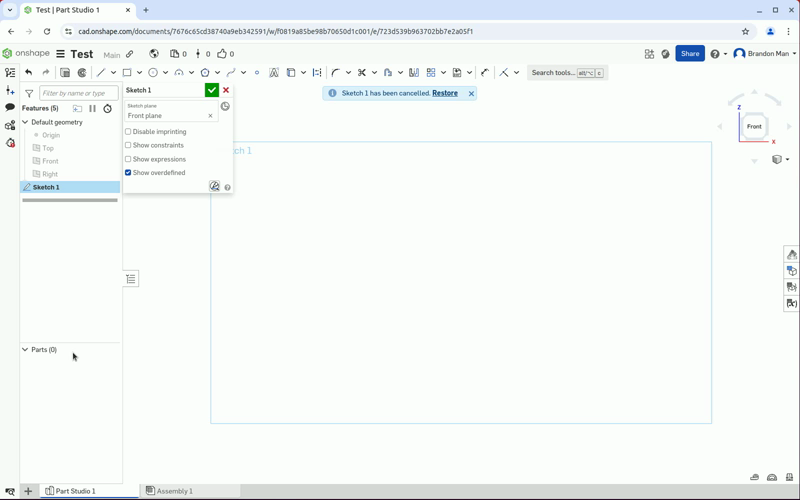
key(l)
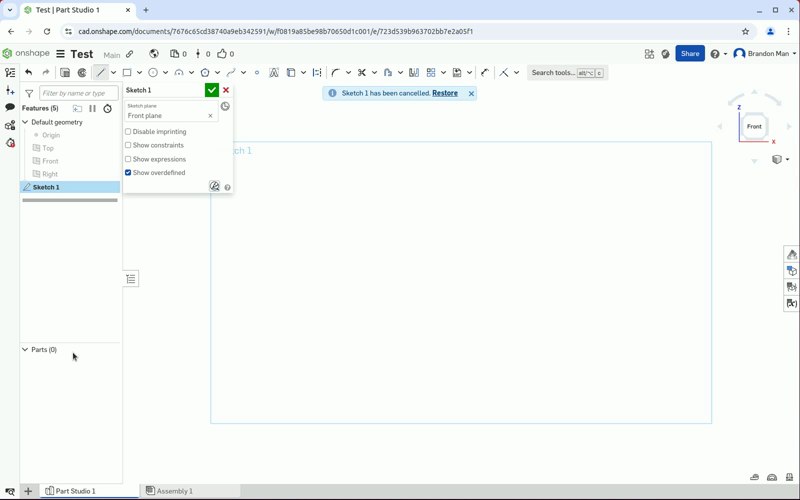
key_down(shift)
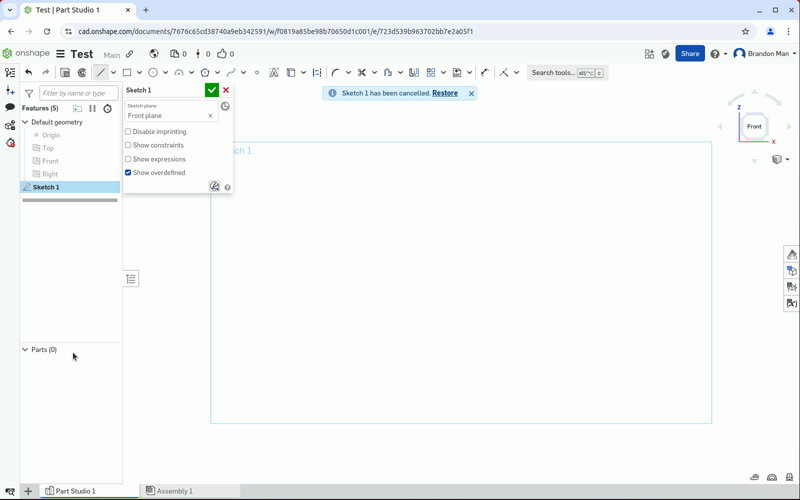
mouse_move(369, 282)
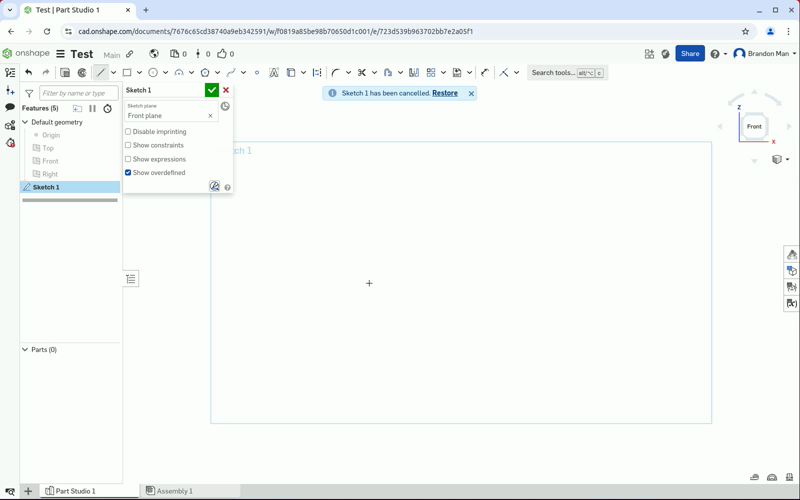
click(369, 282)
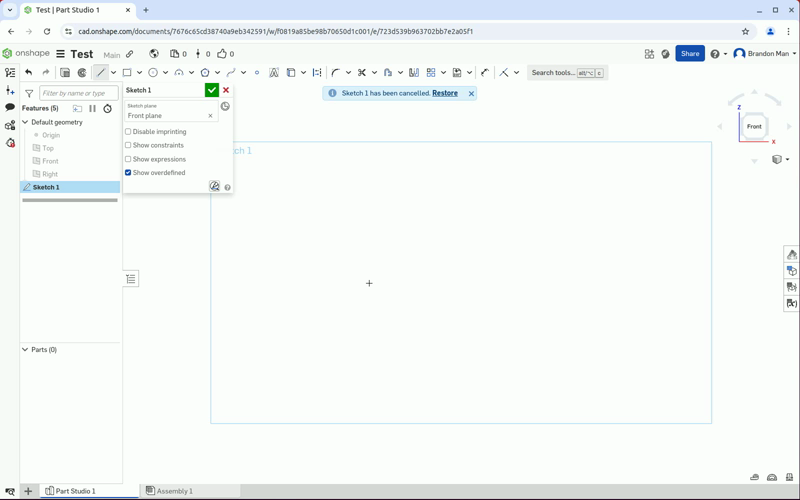
key_up(shift)
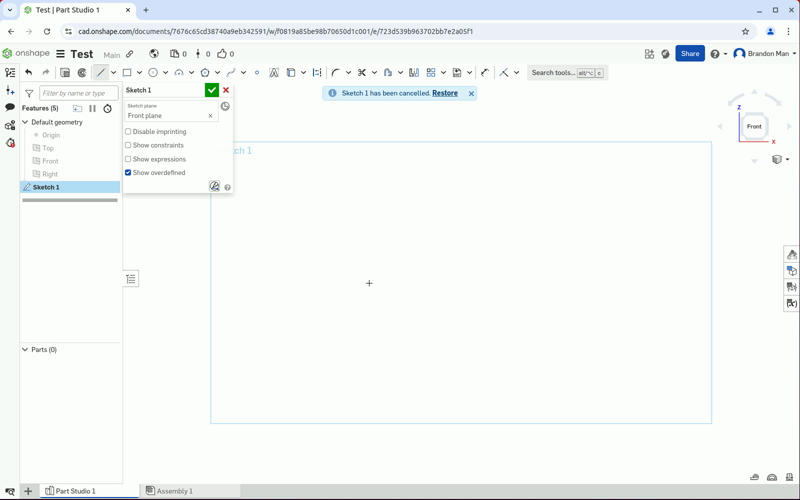
key_down(shift)
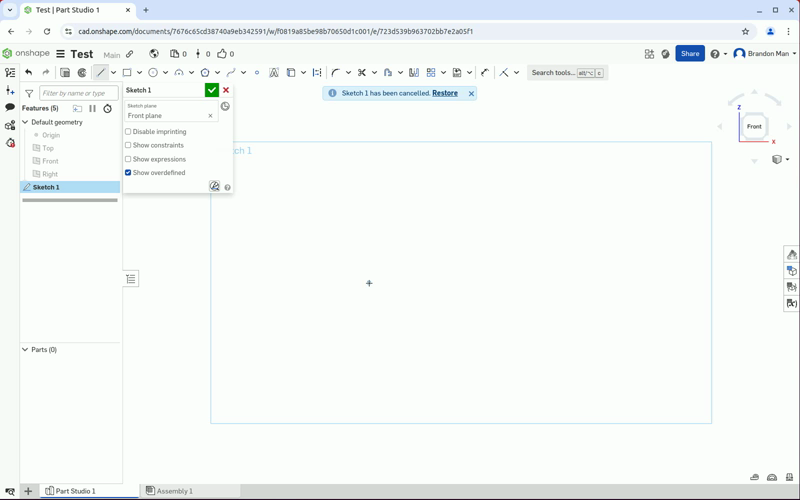
mouse_move(399, 282)
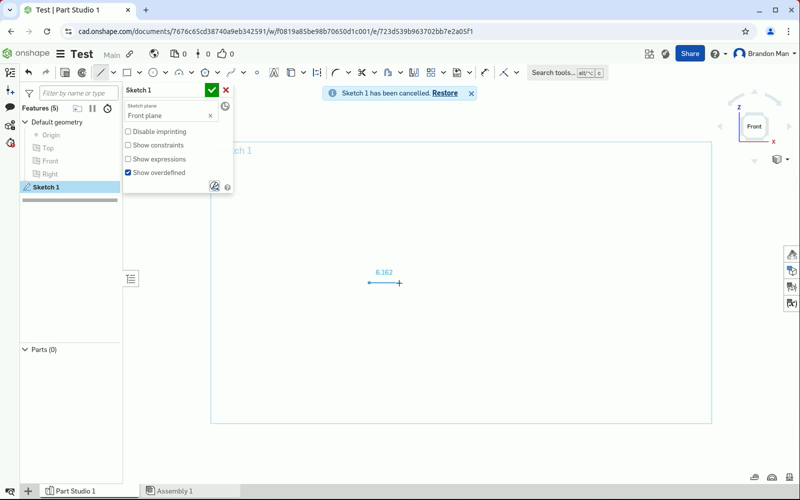
mouse_move(382, 282)
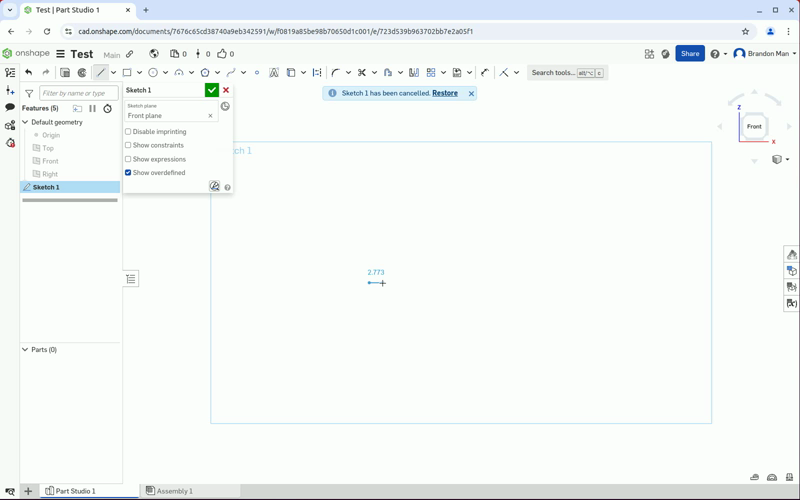
click(382, 282)
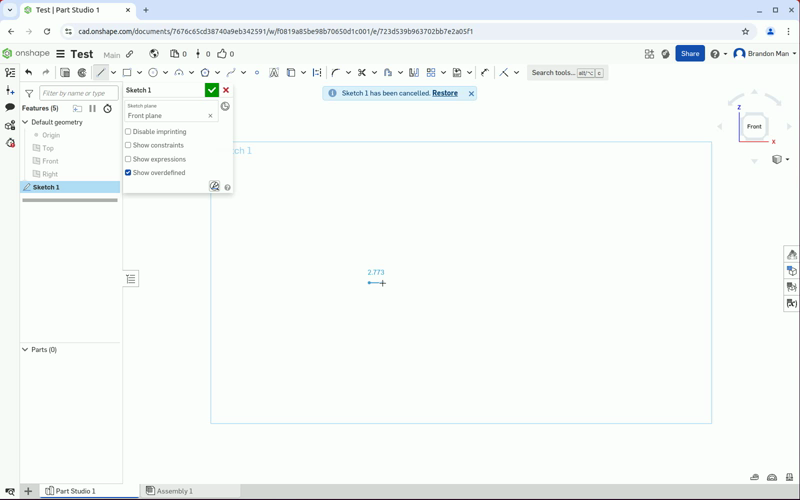
key_up(shift)
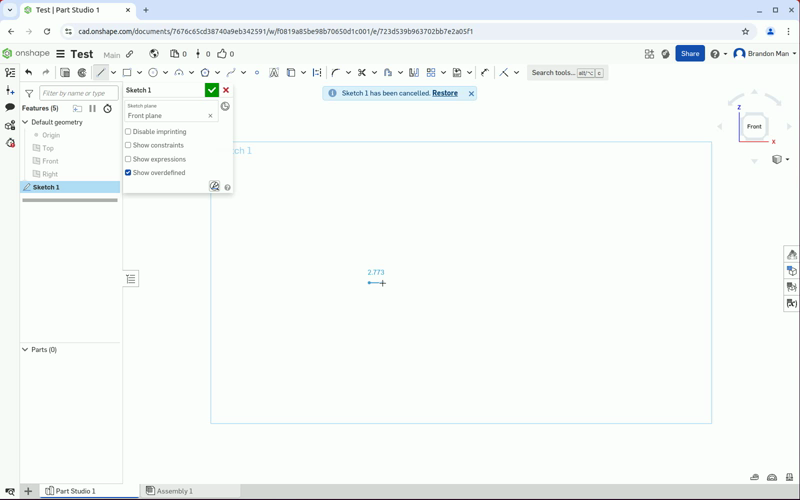
key_down(shift)
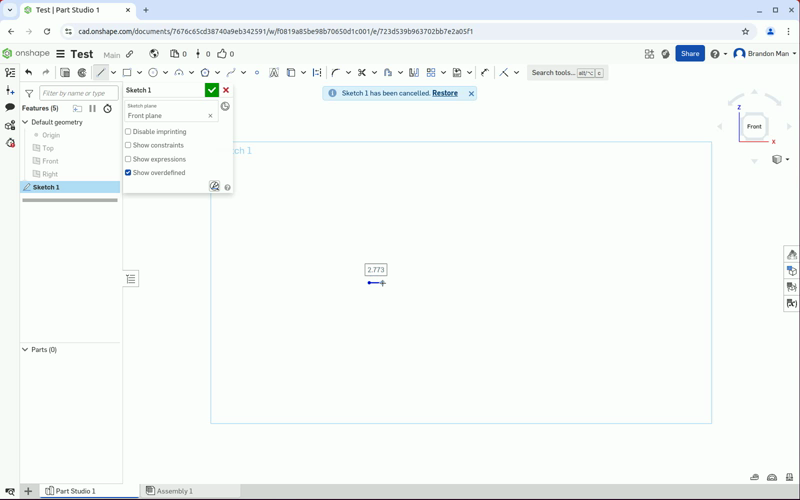
mouse_move(400, 187)
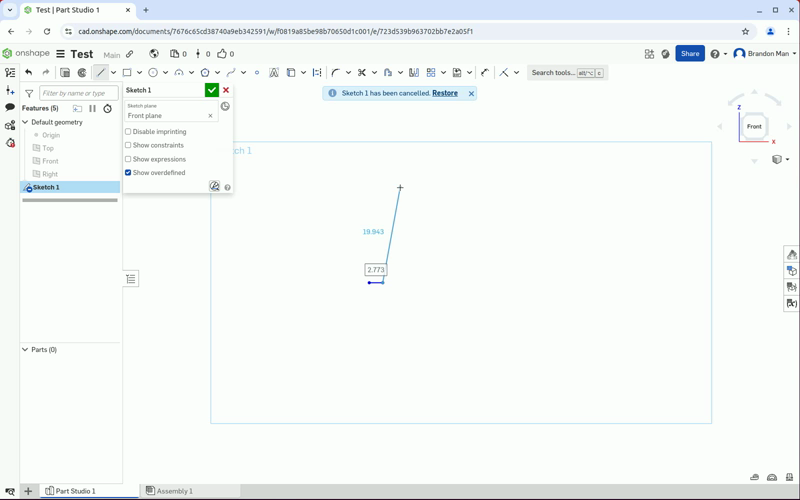
click(400, 187)
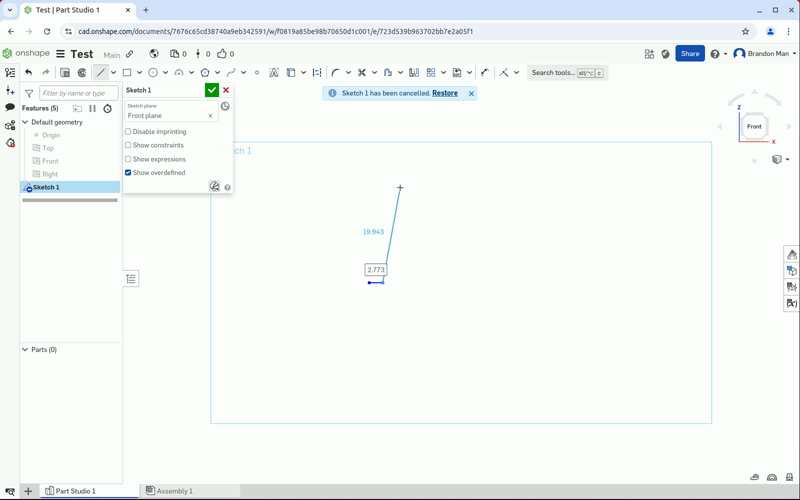
key_up(shift)
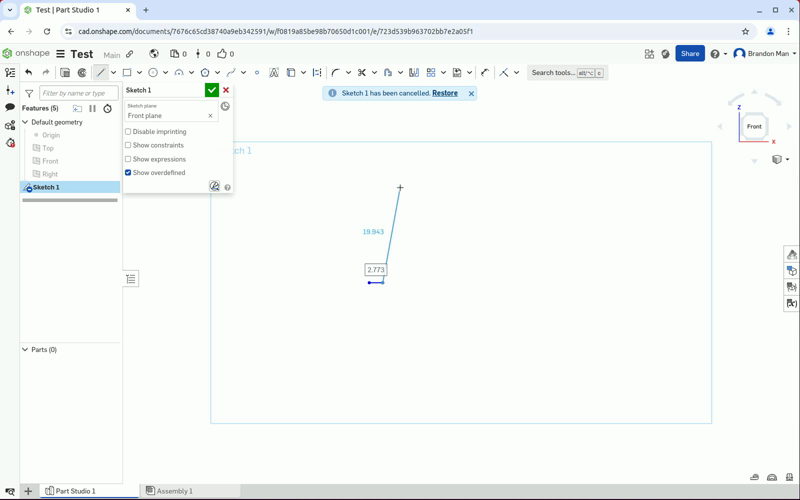
key_down(shift)
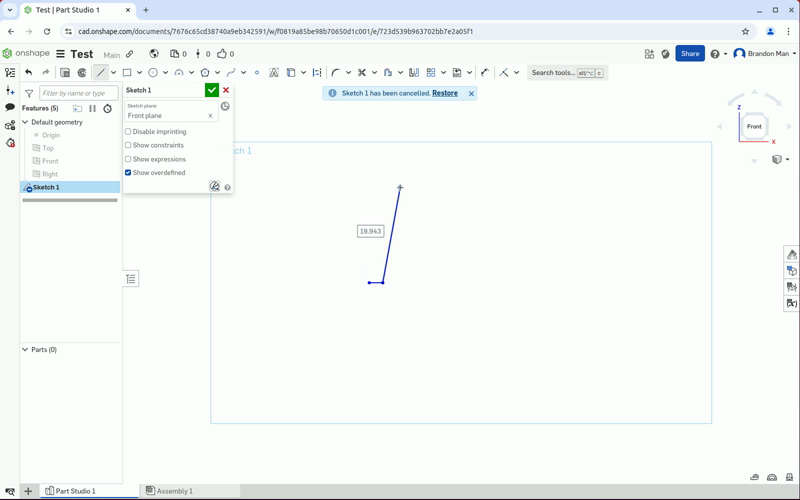
mouse_move(461, 187)
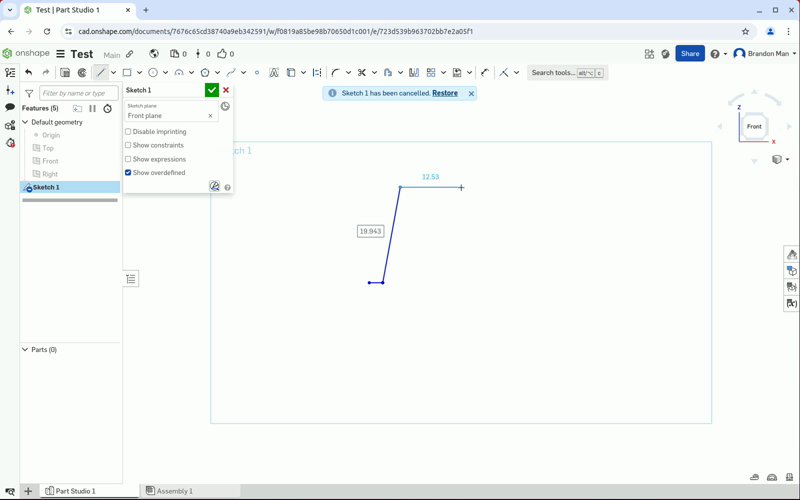
click(461, 187)
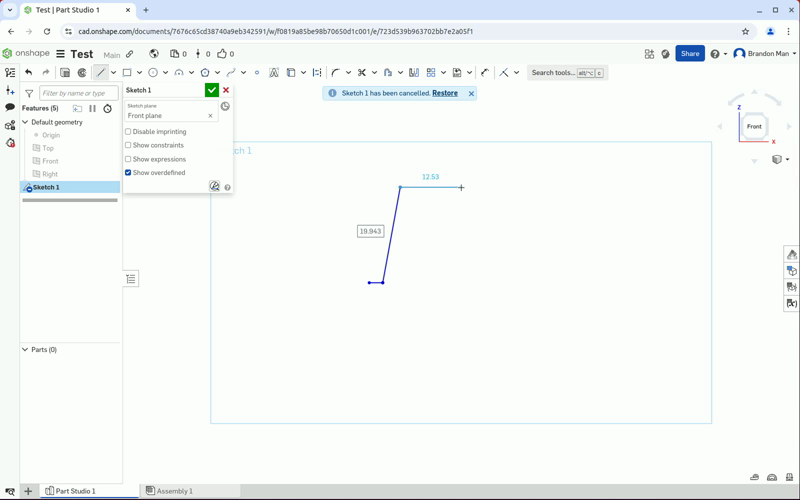
key_up(shift)
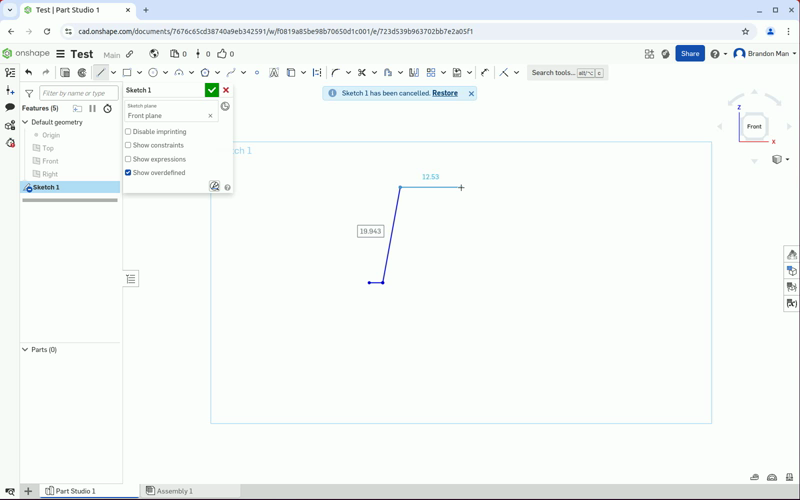
key_down(shift)
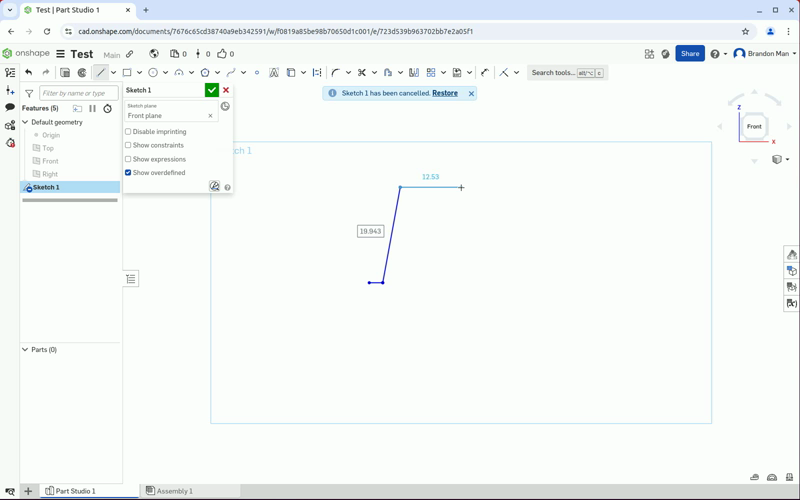
mouse_move(491, 187)
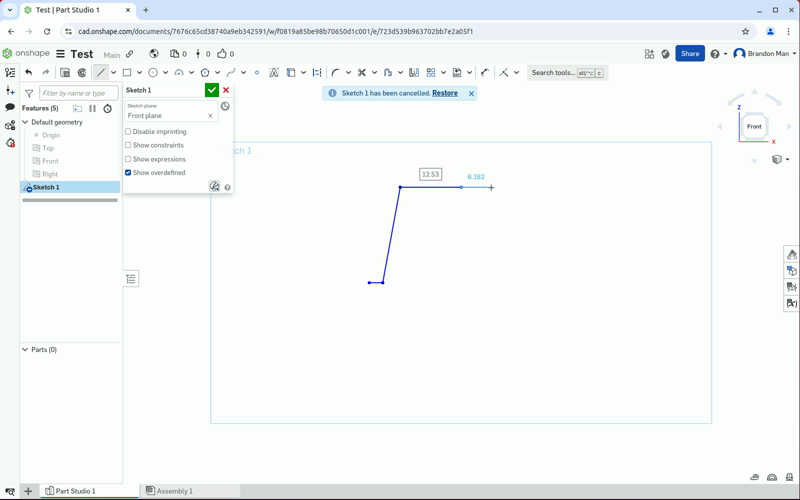
mouse_move(520, 187)
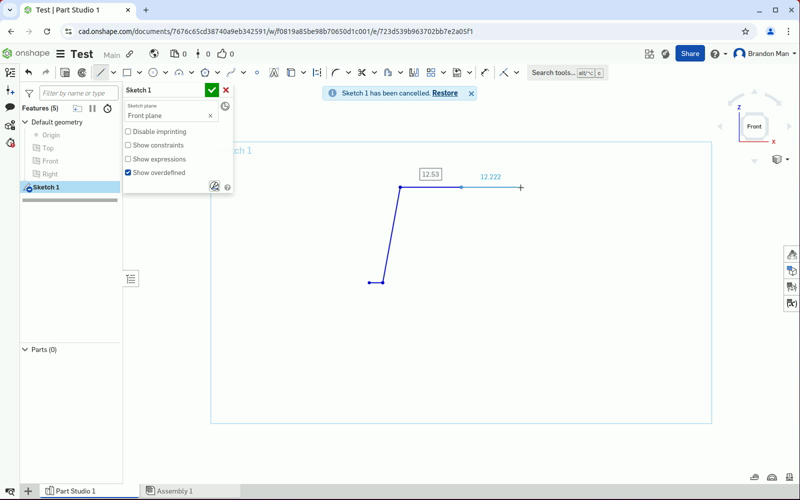
click(520, 187)
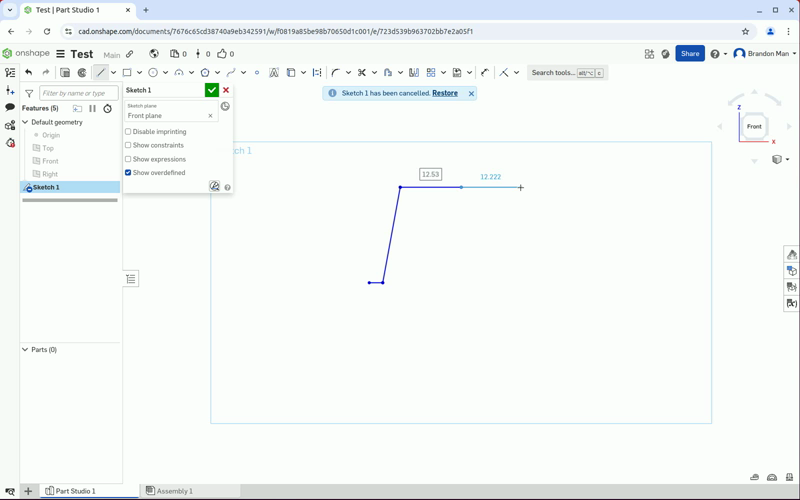
key_up(shift)
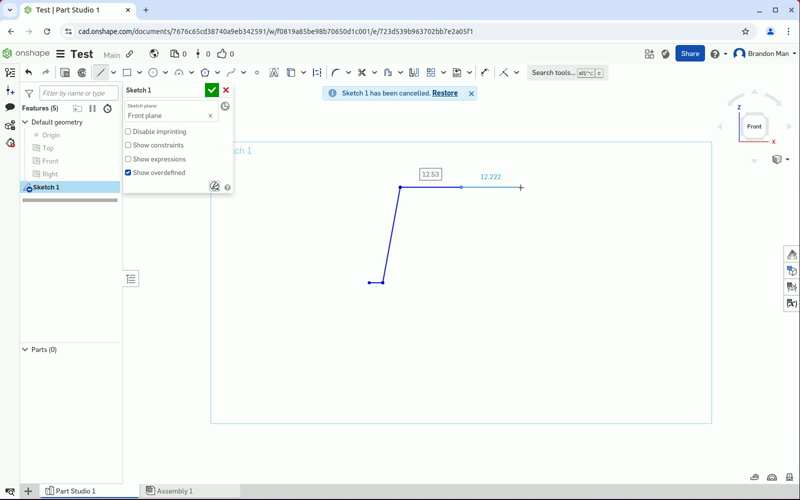
key_down(shift)
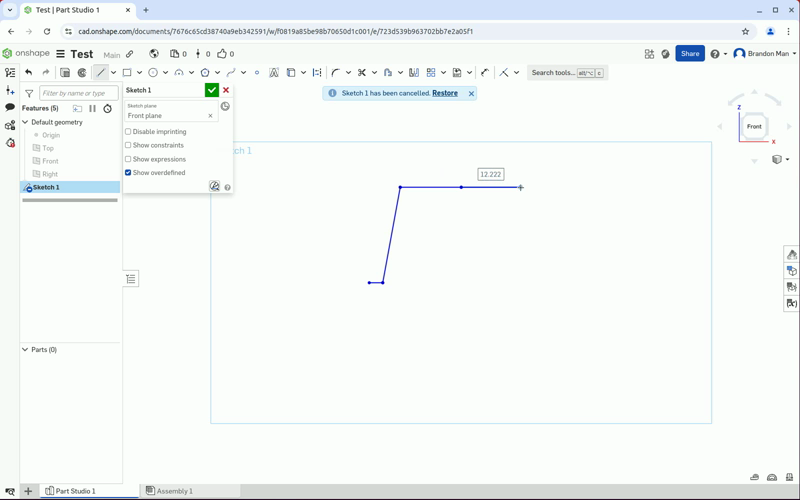
mouse_move(538, 282)
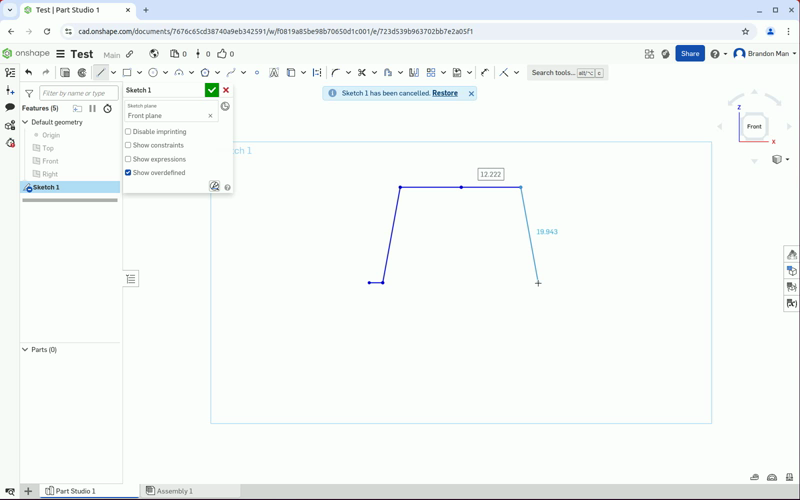
click(538, 282)
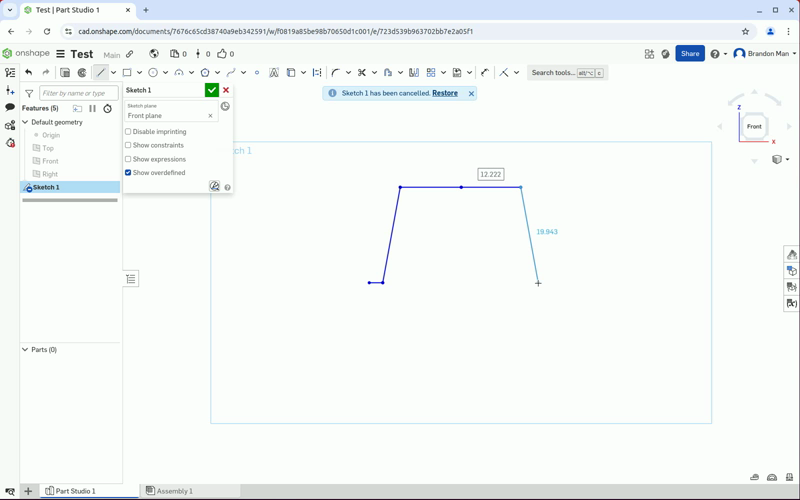
key_up(shift)
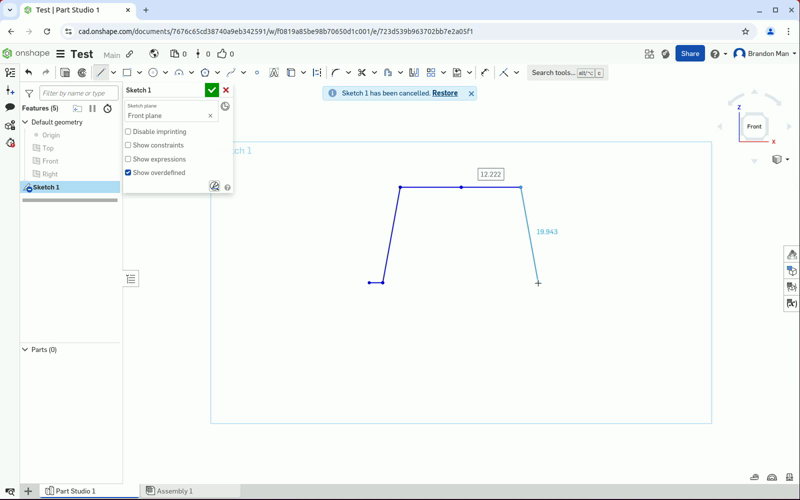
key_down(shift)
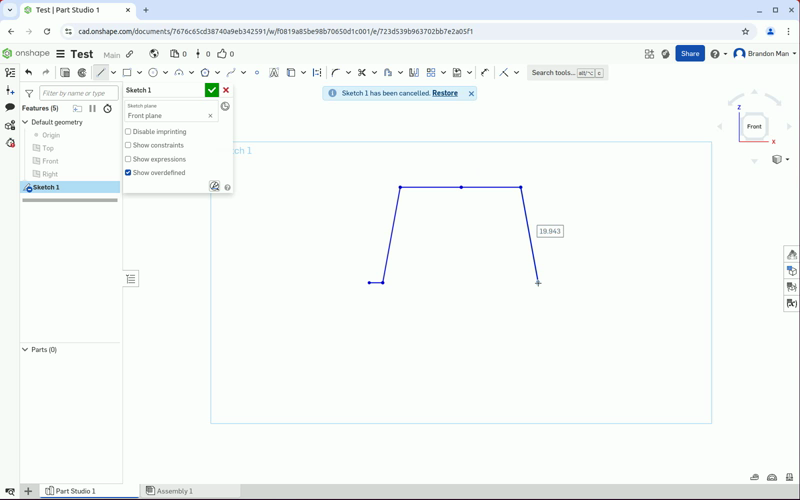
mouse_move(568, 282)
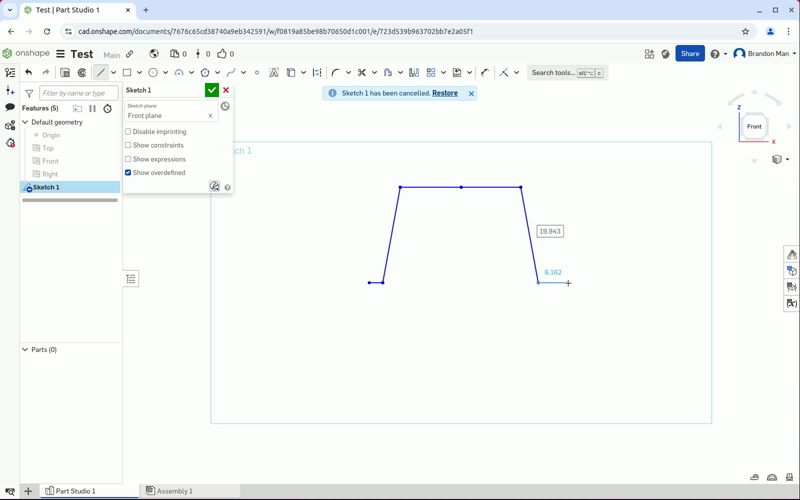
mouse_move(551, 282)
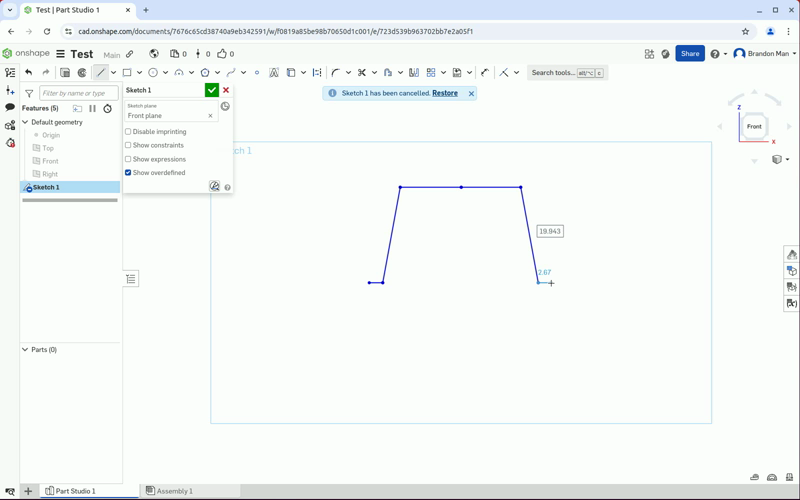
click(551, 282)
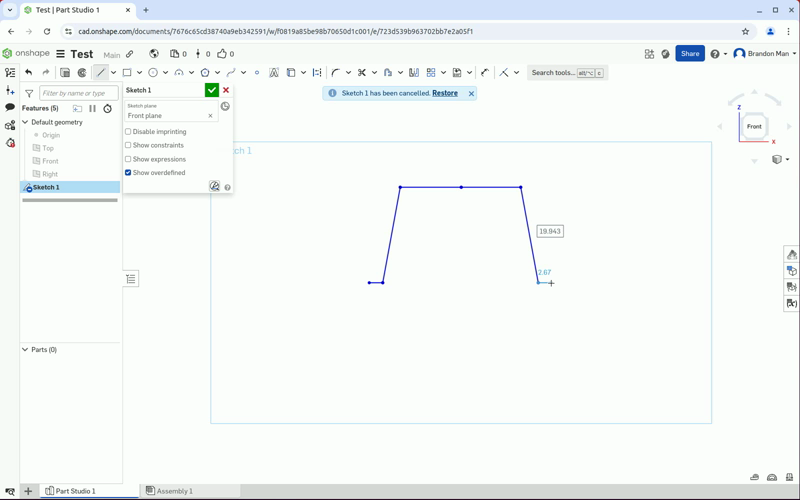
key_up(shift)
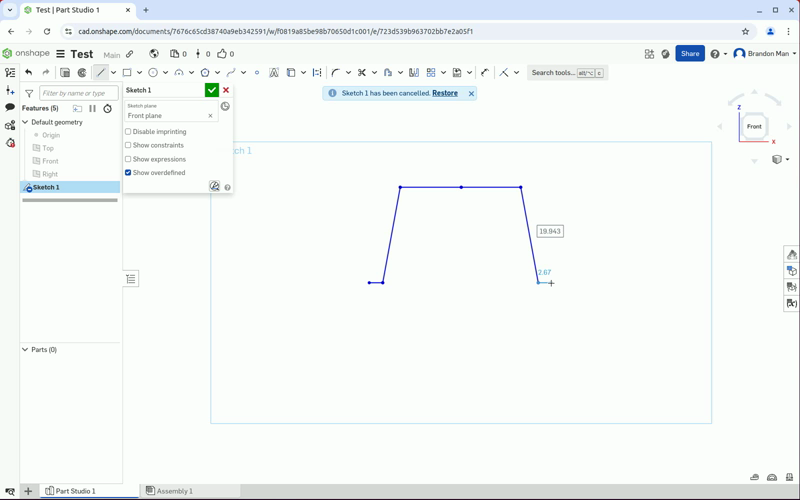
key_down(shift)
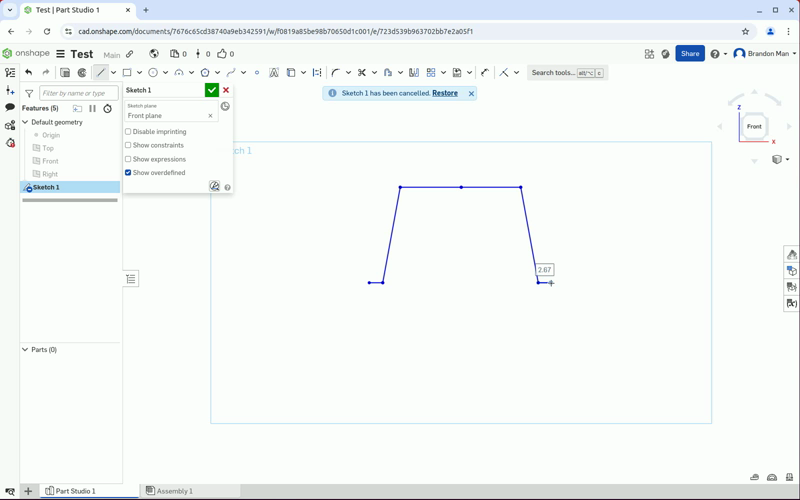
mouse_move(532, 171)
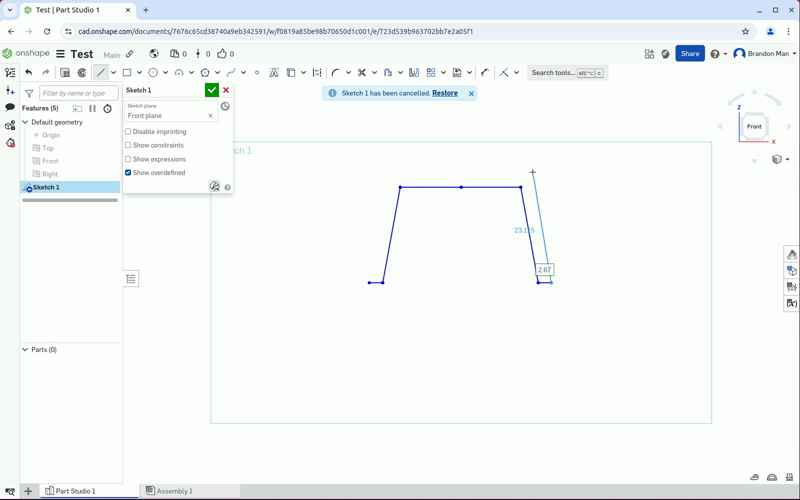
click(532, 171)
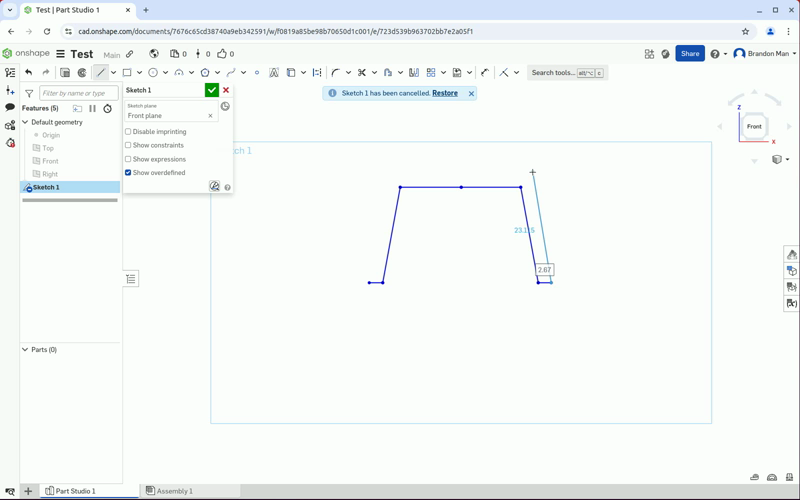
key_up(shift)
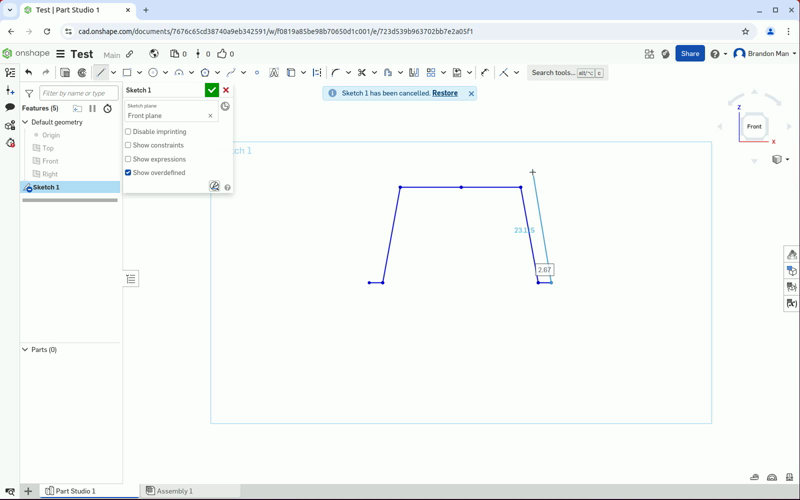
key_down(shift)
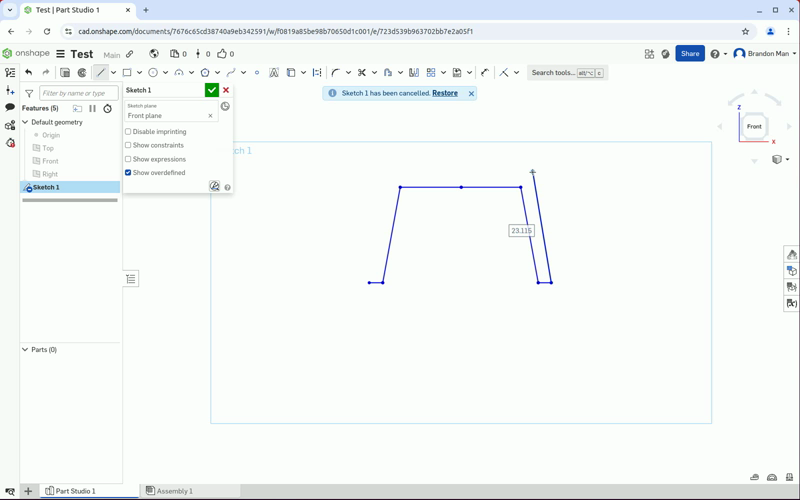
mouse_move(562, 171)
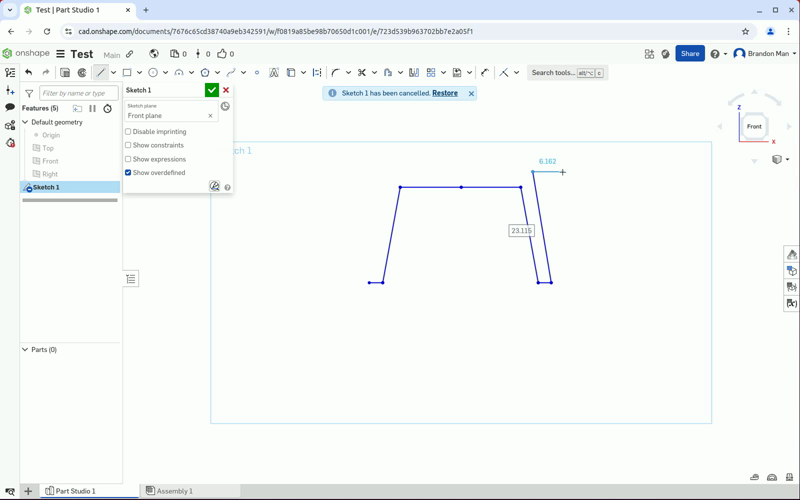
mouse_move(519, 171)
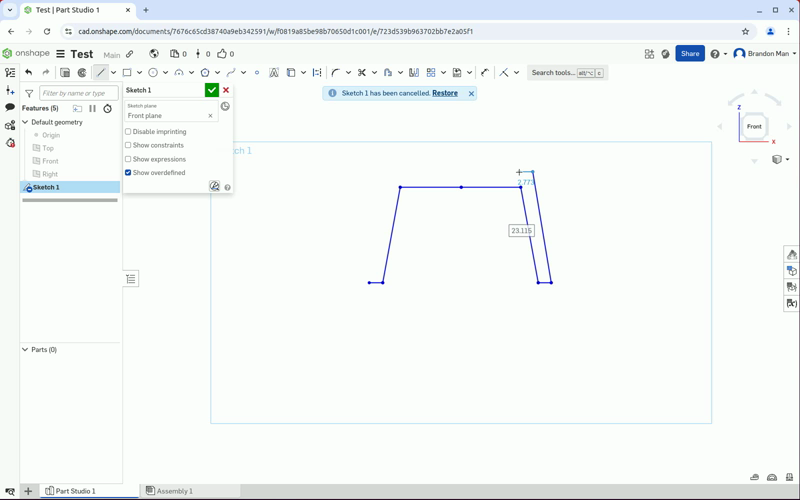
click(519, 171)
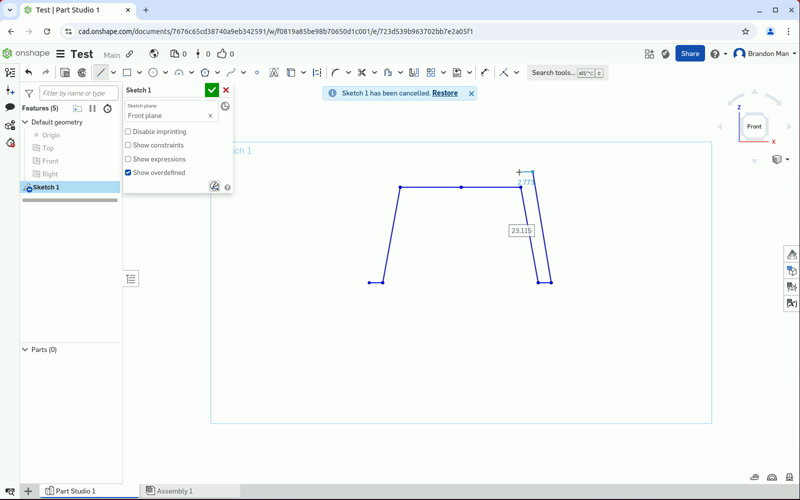
key_up(shift)
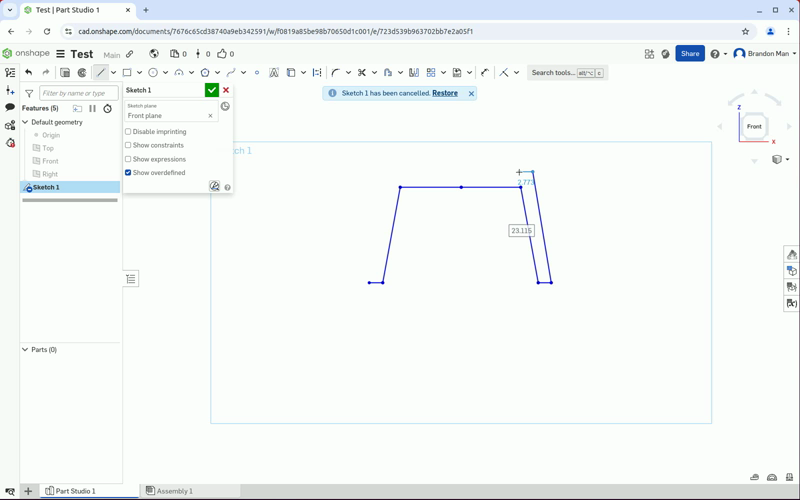
key_down(shift)
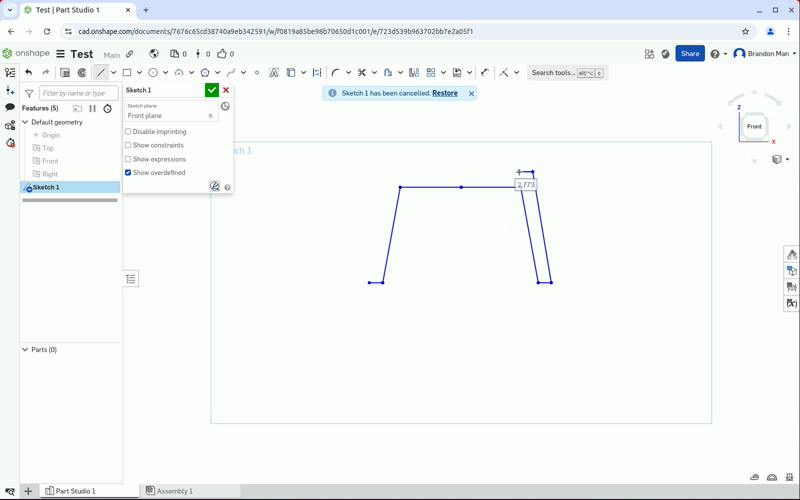
mouse_move(549, 171)
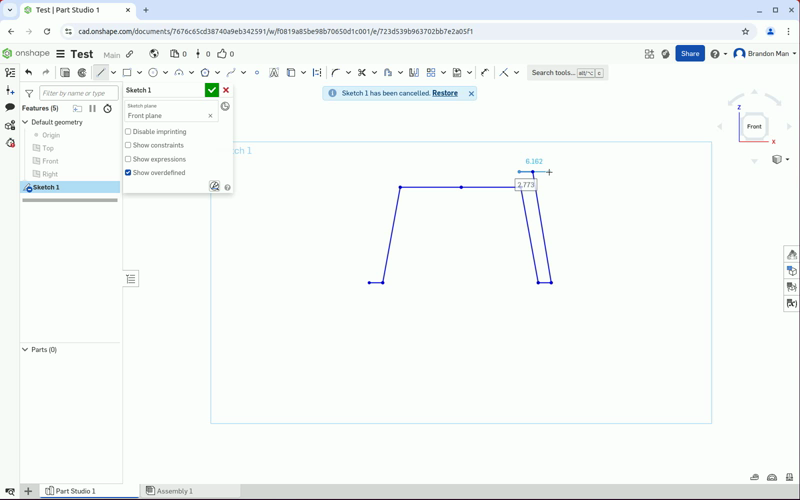
mouse_move(520, 177)
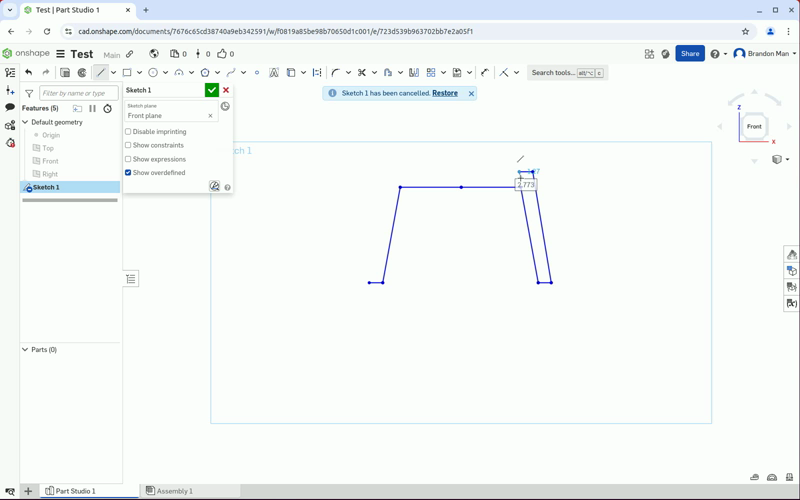
scroll(6)
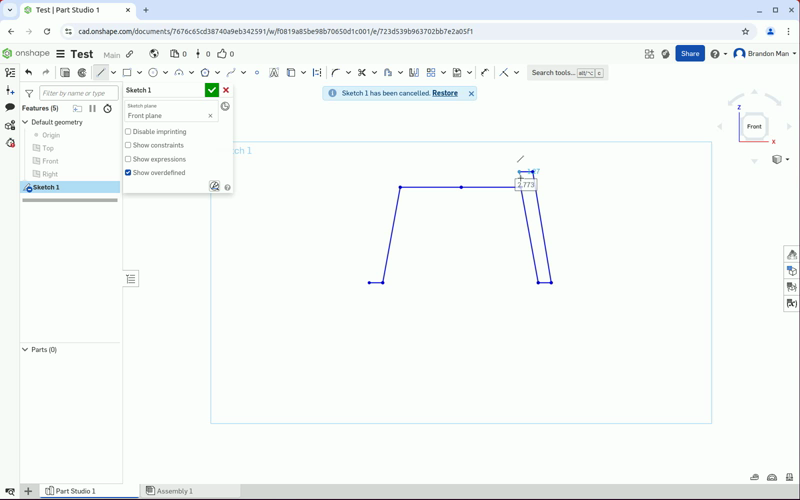
scroll(6)
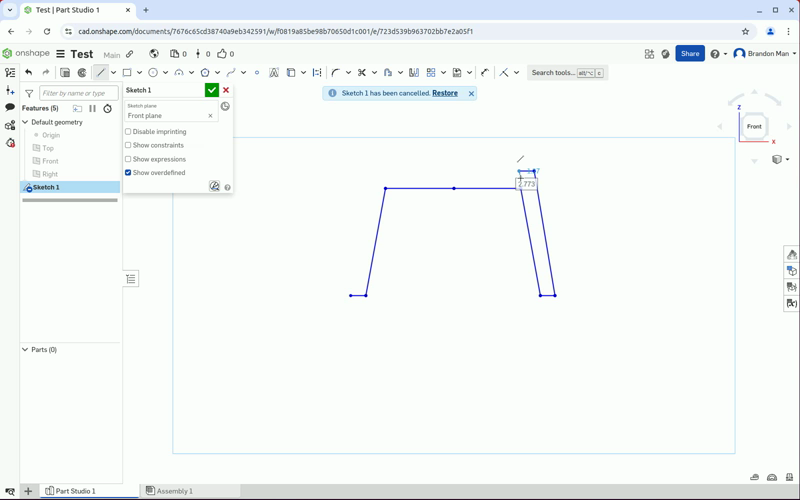
scroll(6)
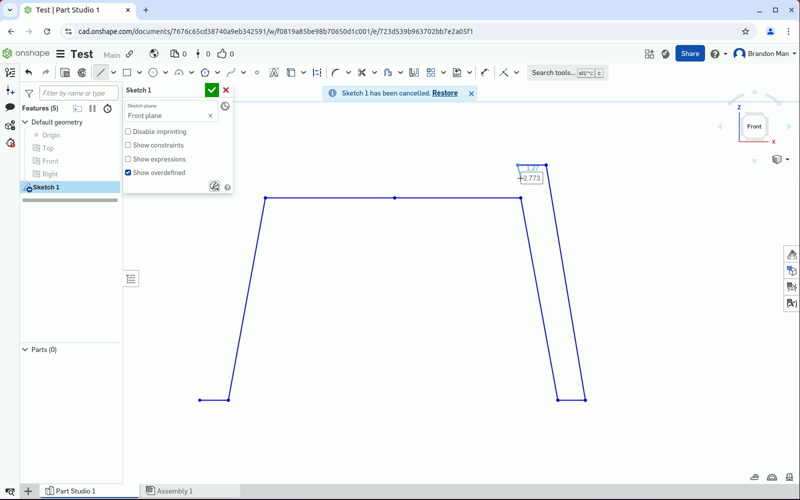
scroll(6)
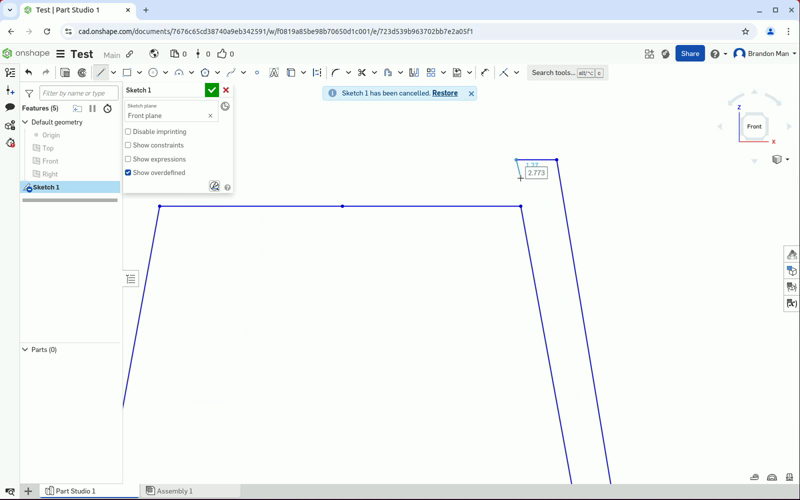
scroll(6)
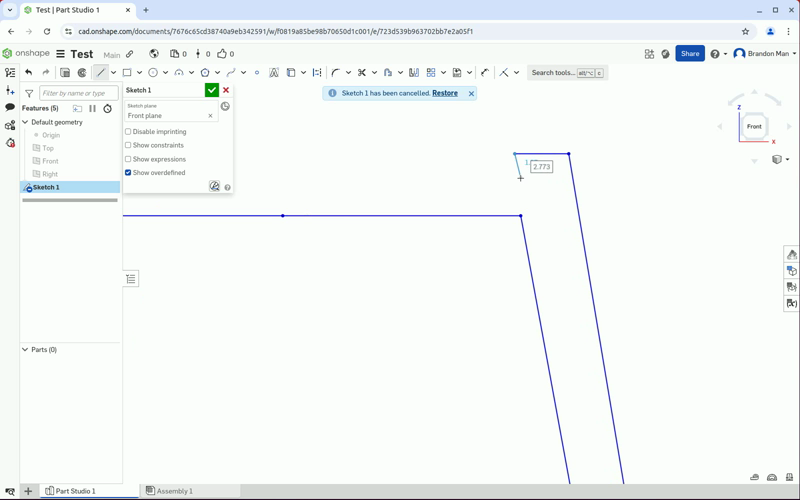
scroll(6)
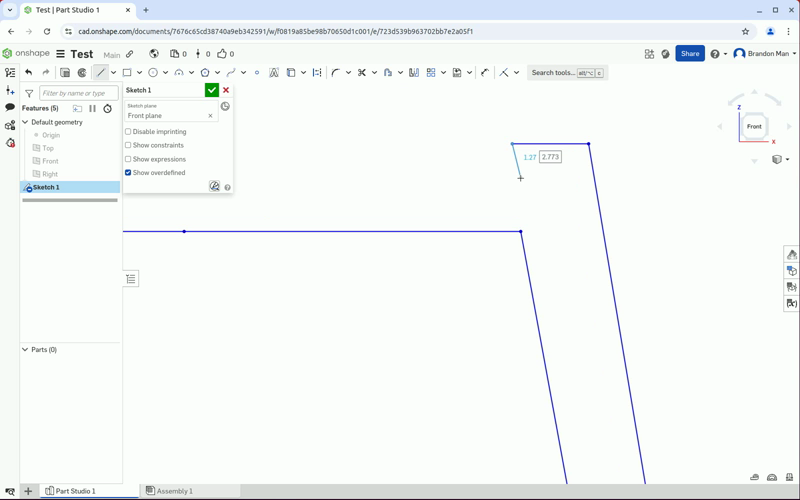
scroll(6)
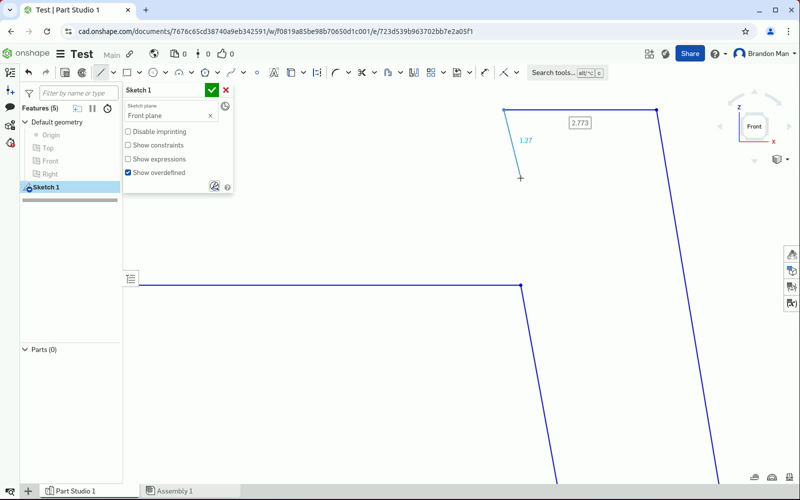
click(520, 177)
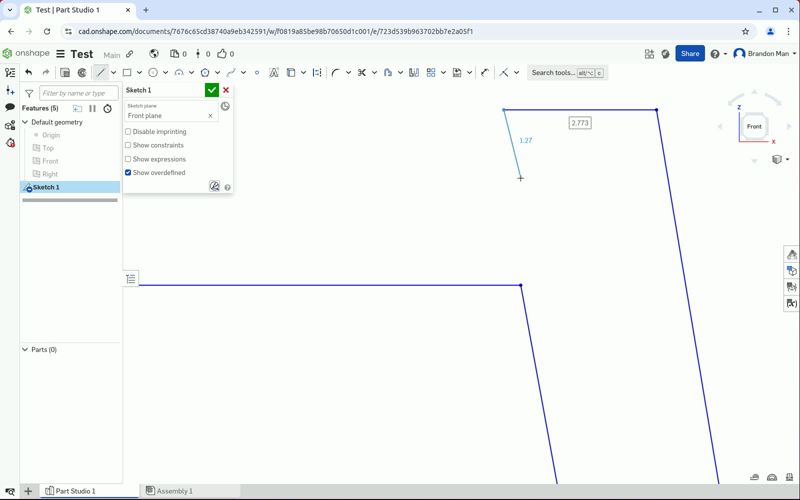
scroll(-6)
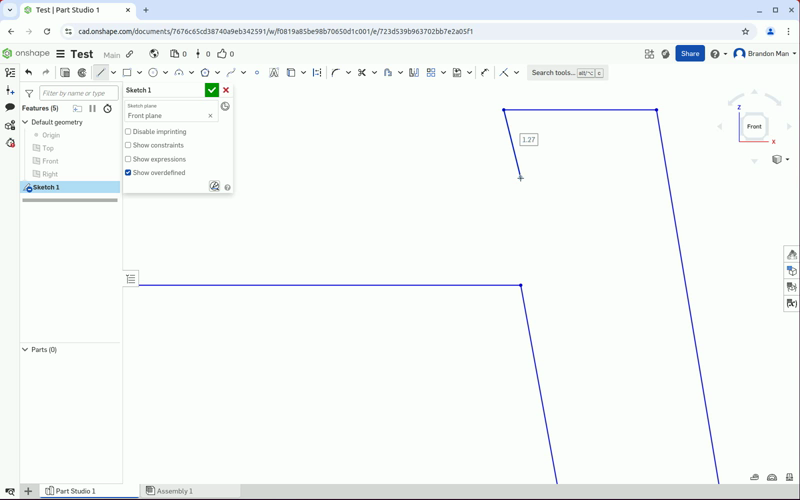
scroll(-6)
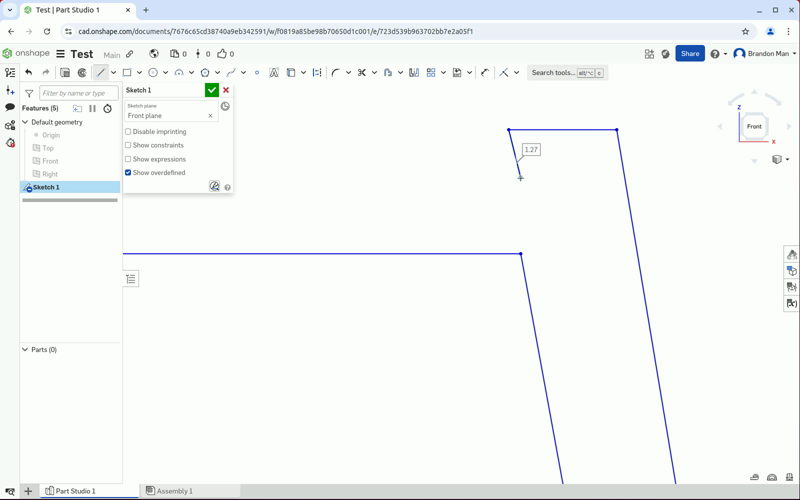
scroll(-6)
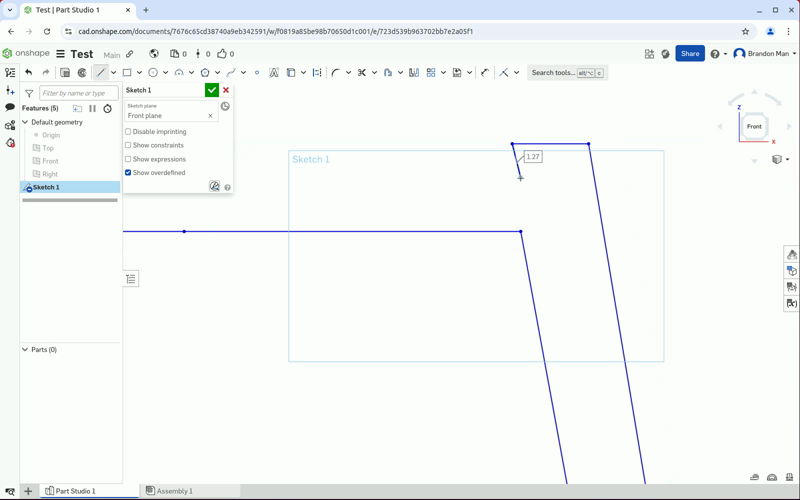
scroll(-6)
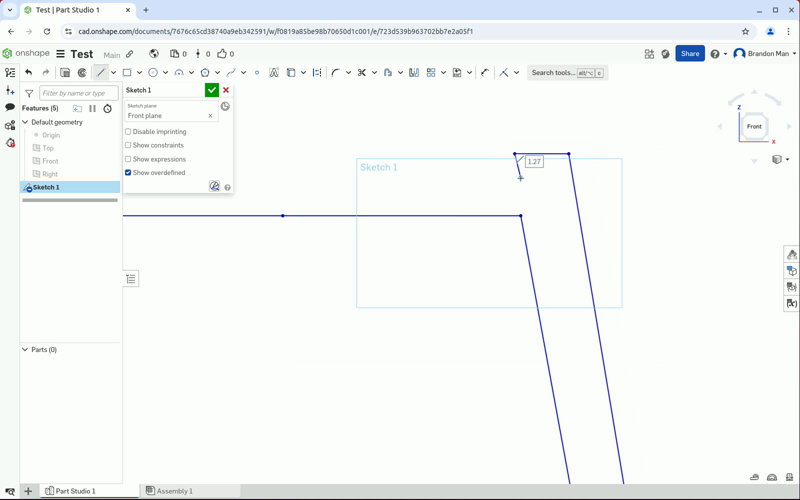
scroll(-6)
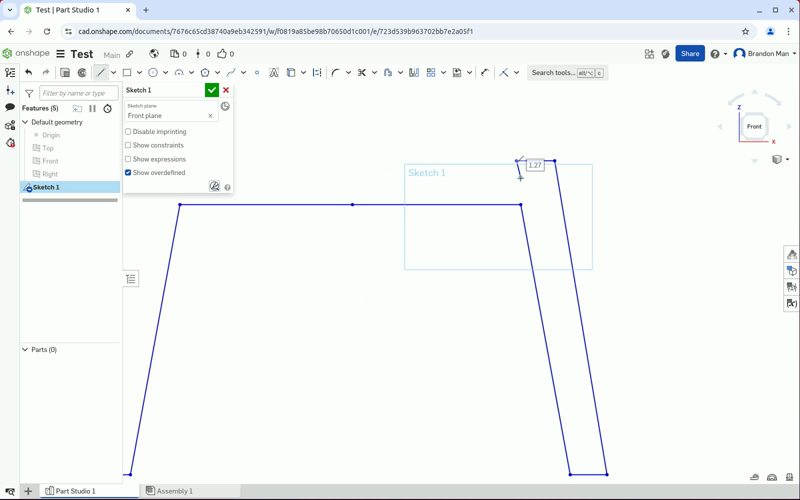
scroll(-6)
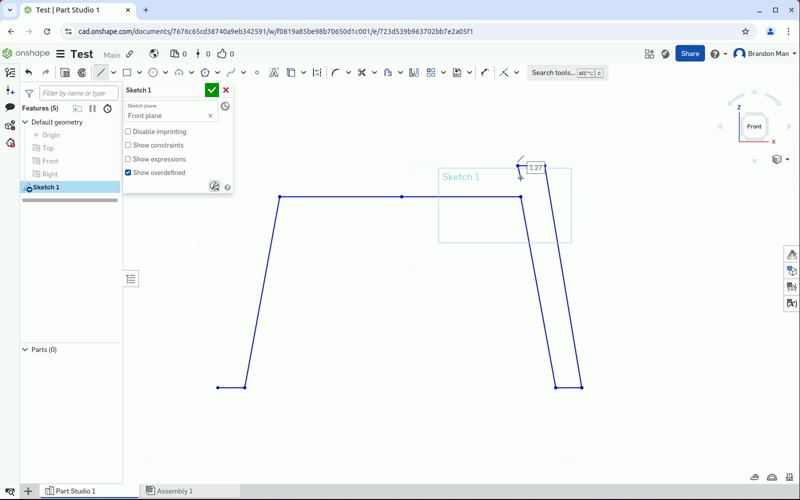
scroll(-6)
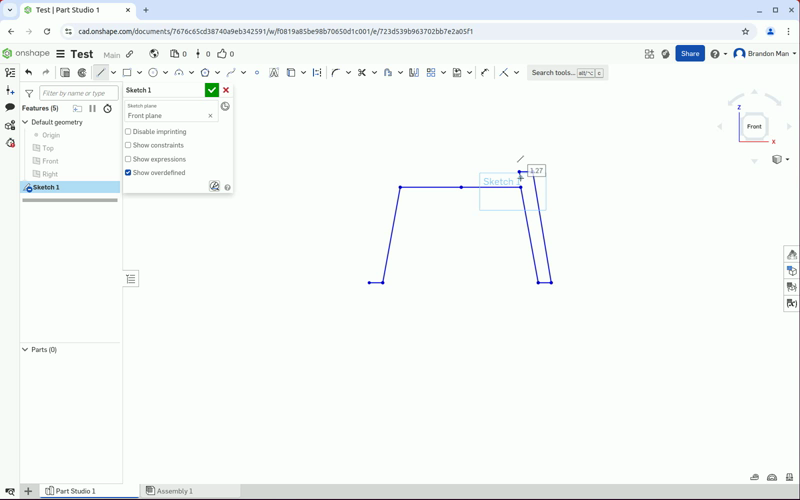
key_up(shift)
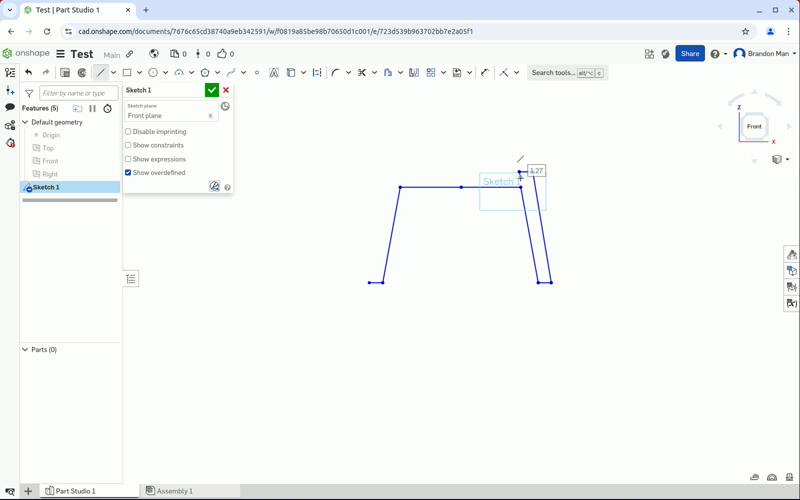
key_down(shift)
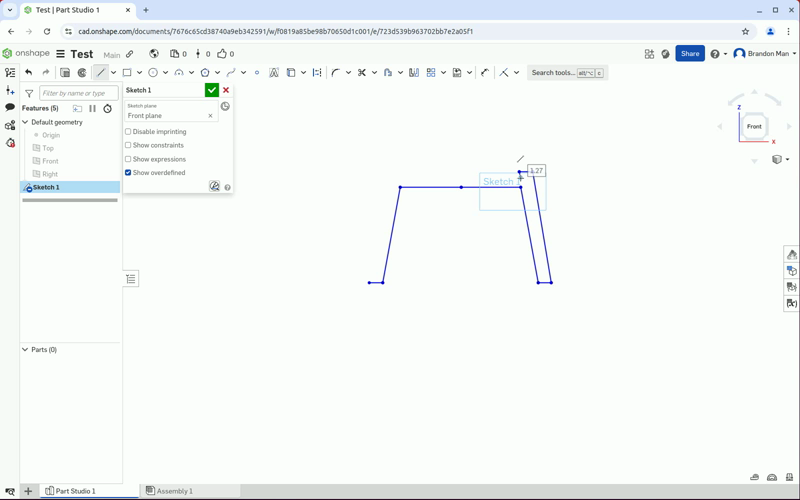
mouse_move(550, 177)
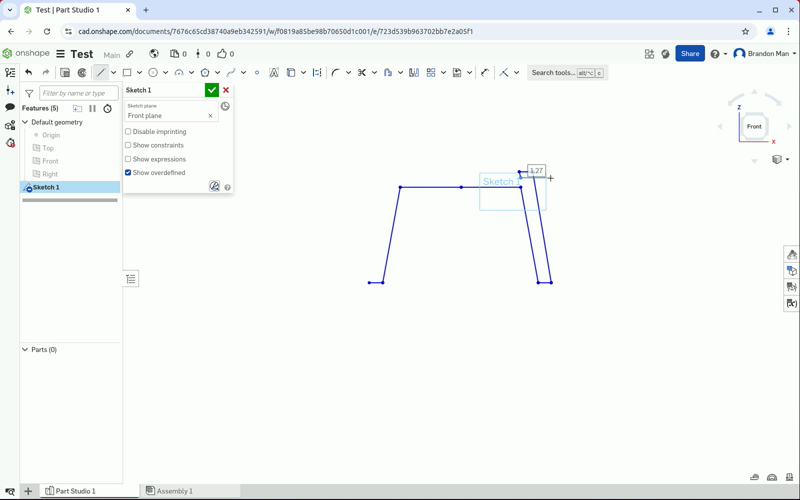
mouse_move(461, 177)
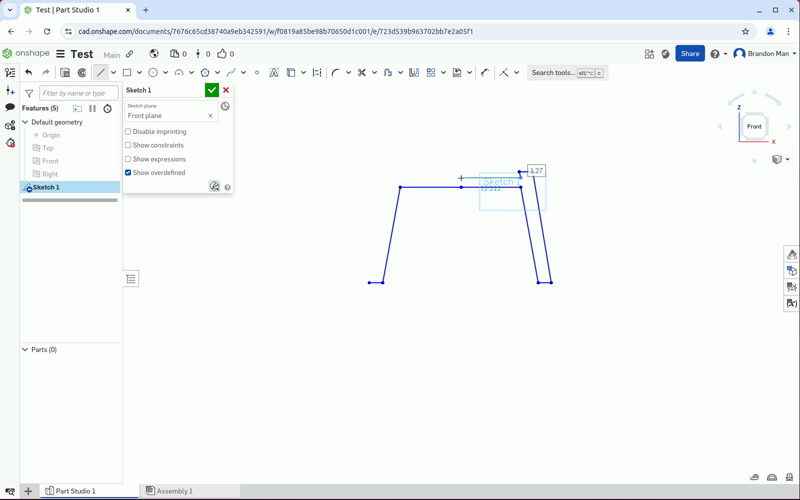
click(461, 177)
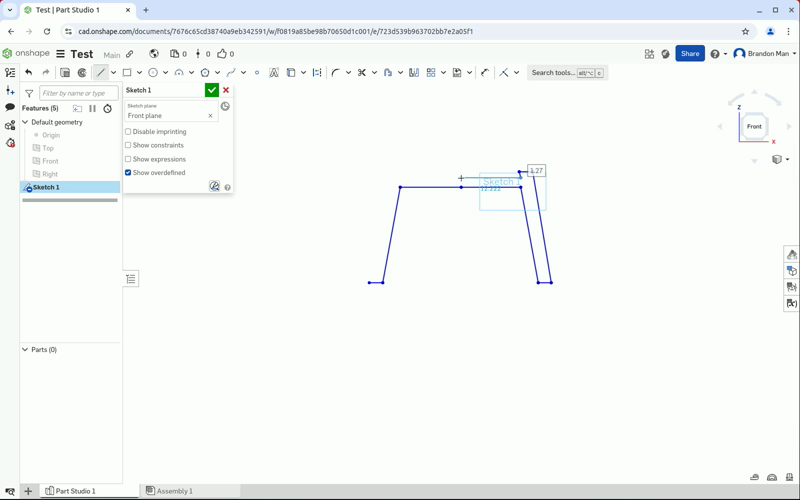
key_up(shift)
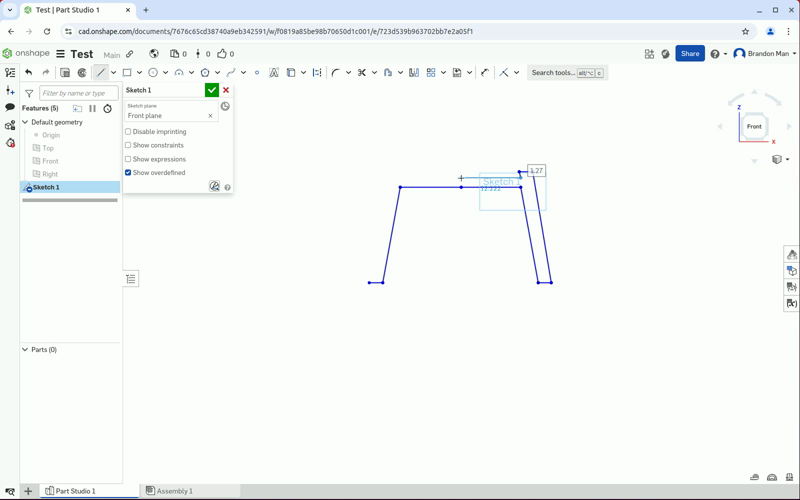
key_down(shift)
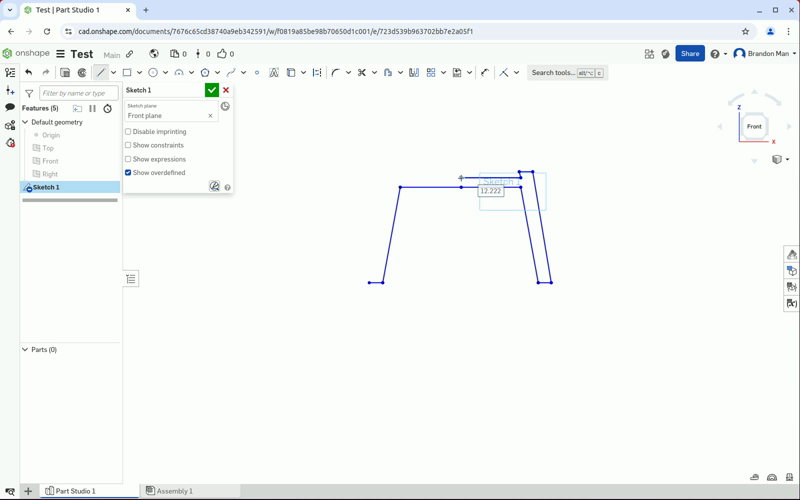
mouse_move(400, 177)
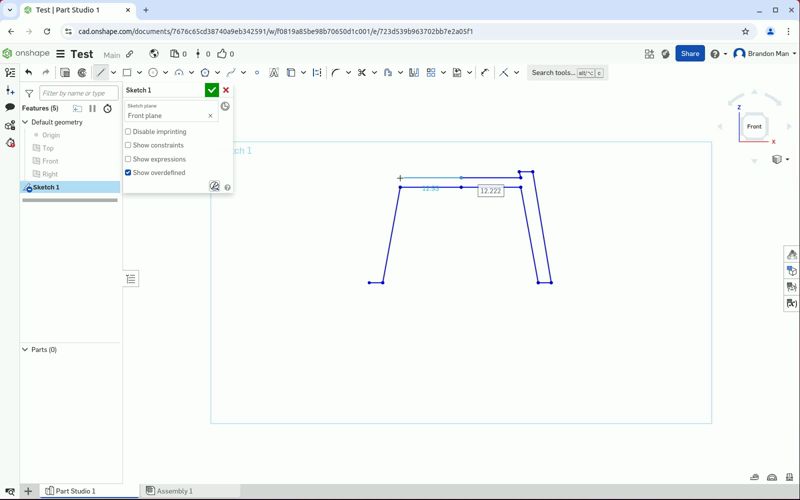
click(400, 177)
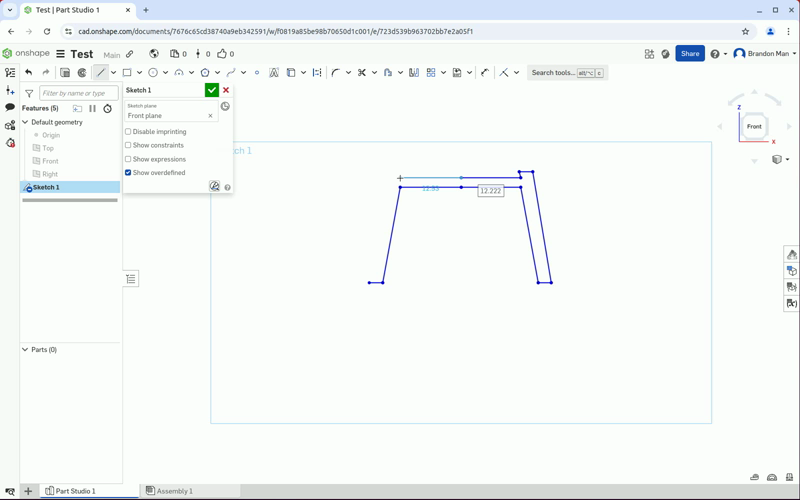
key_up(shift)
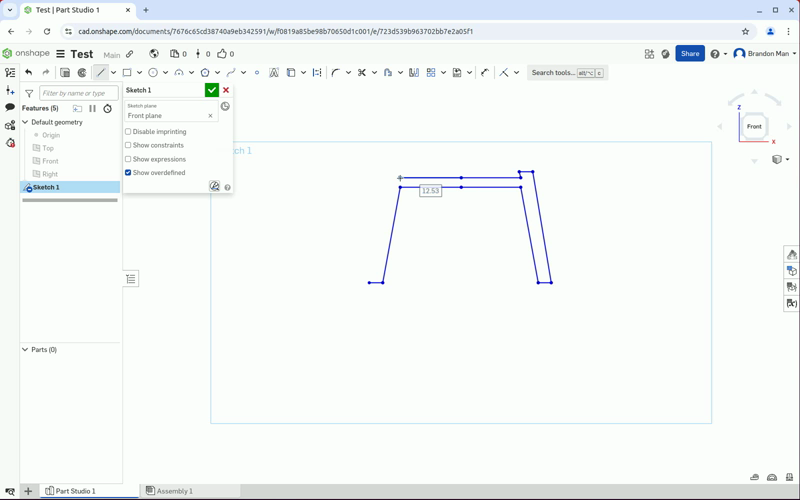
key_down(shift)
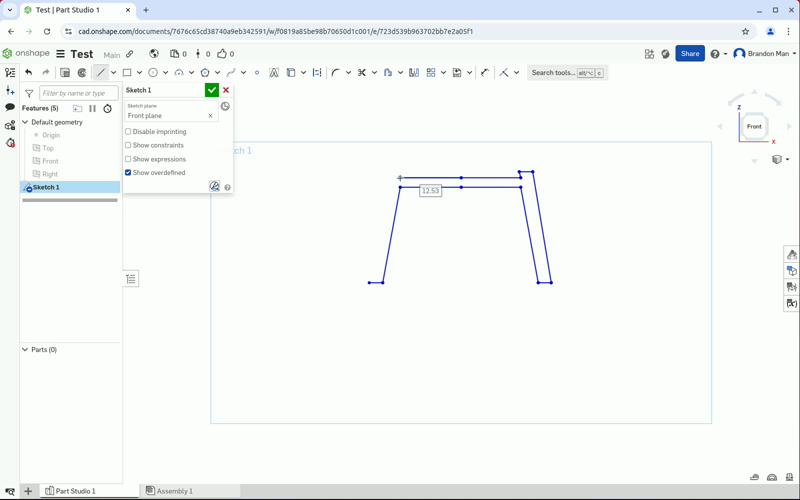
mouse_move(430, 177)
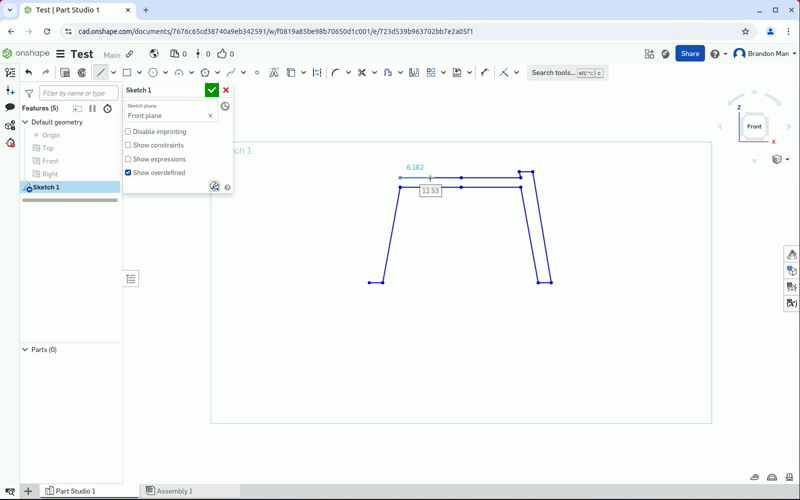
mouse_move(401, 171)
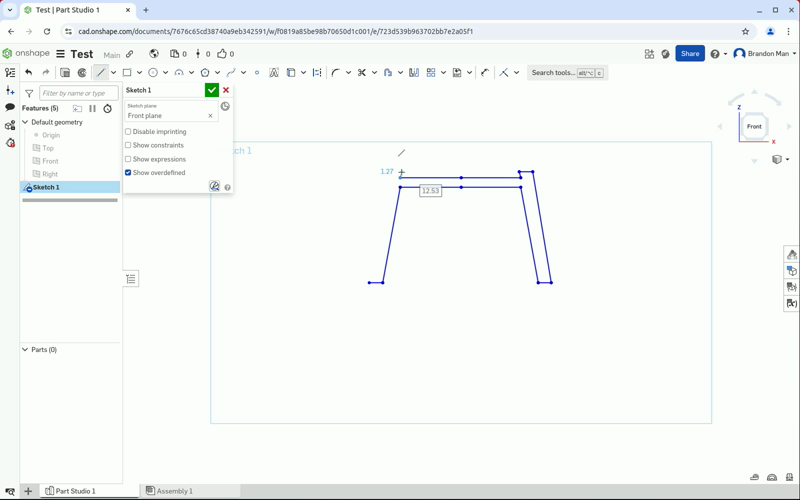
scroll(6)
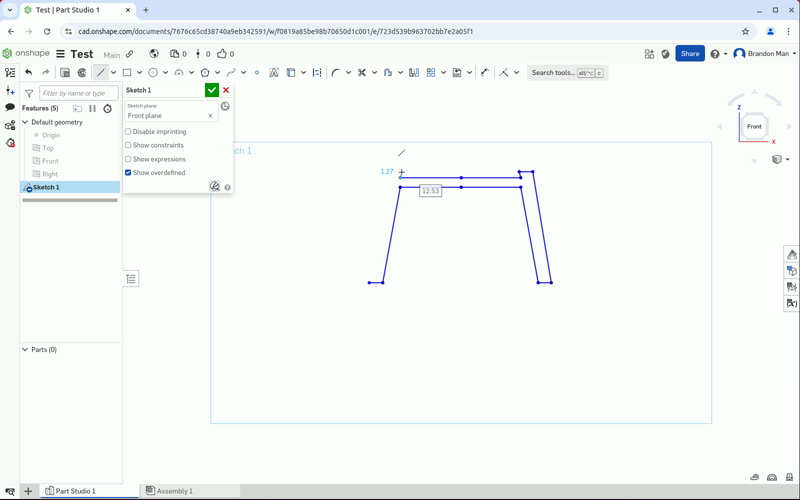
scroll(6)
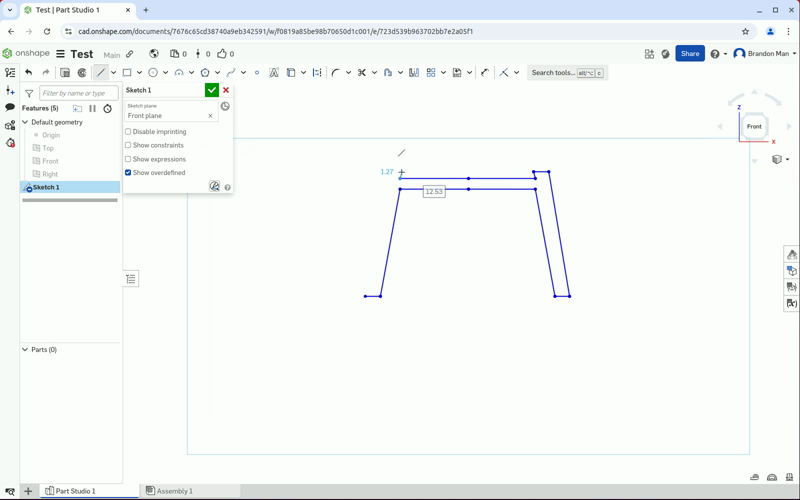
scroll(6)
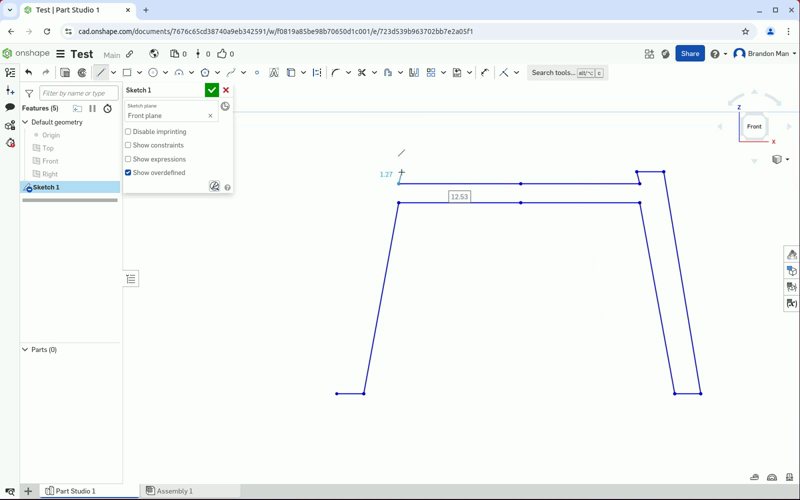
scroll(6)
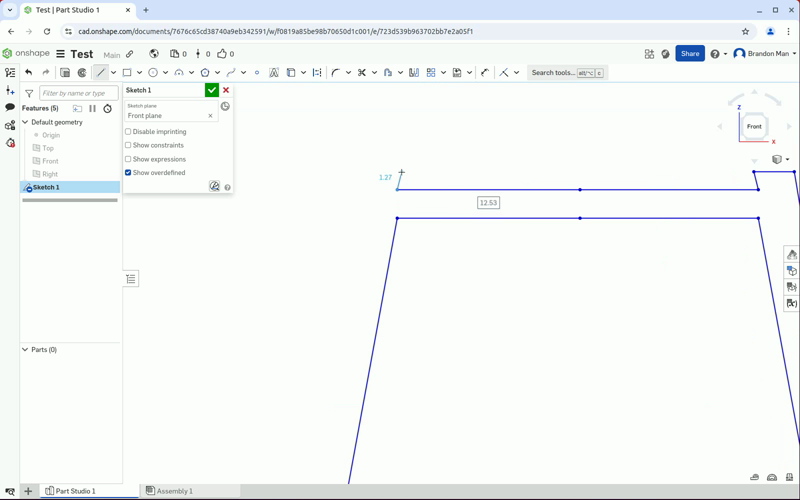
scroll(6)
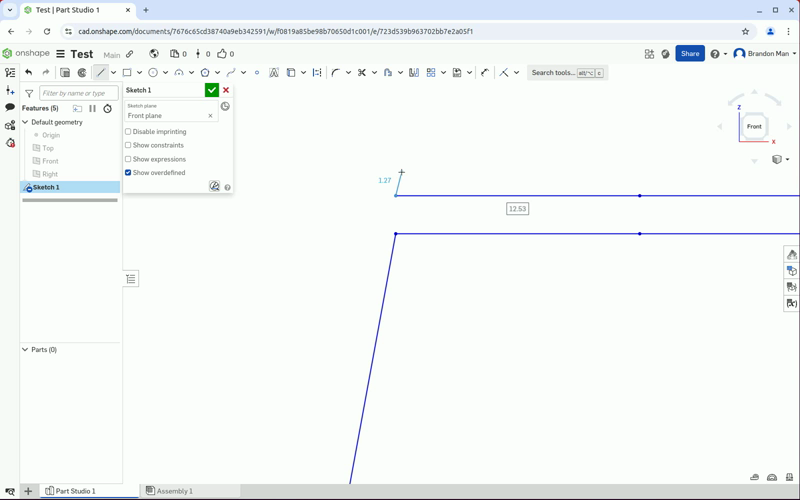
scroll(6)
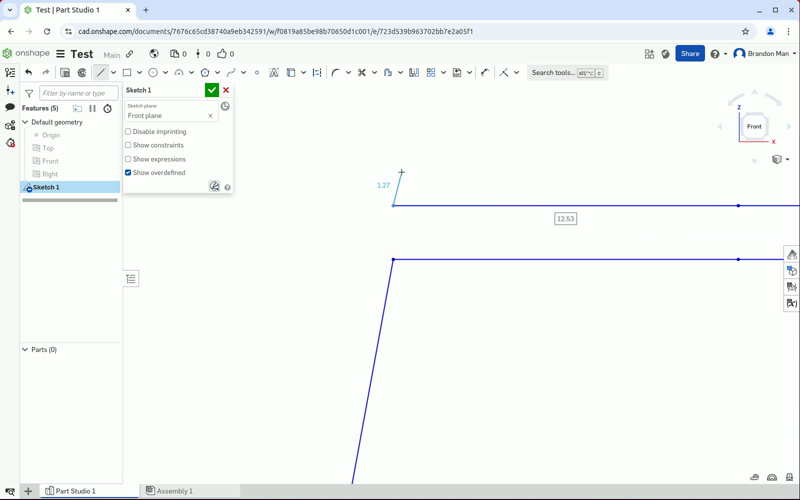
scroll(6)
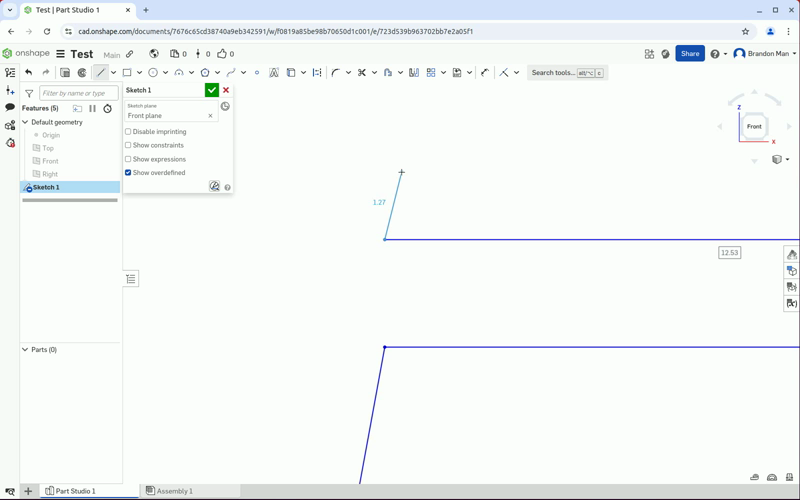
click(401, 171)
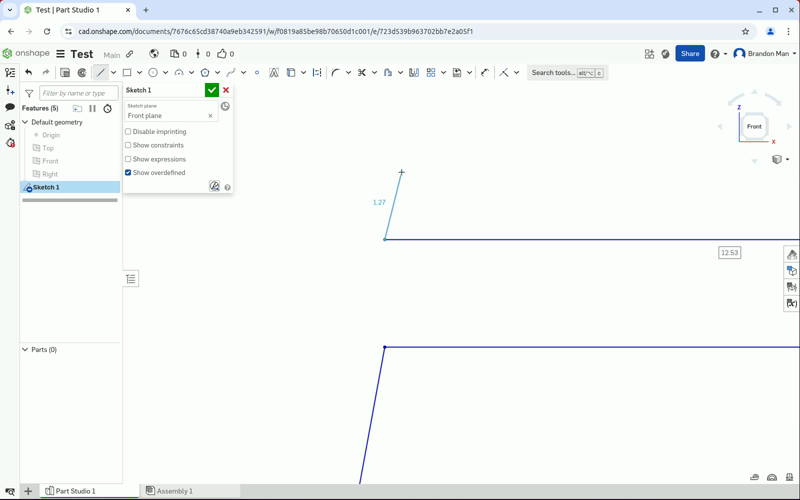
scroll(-6)
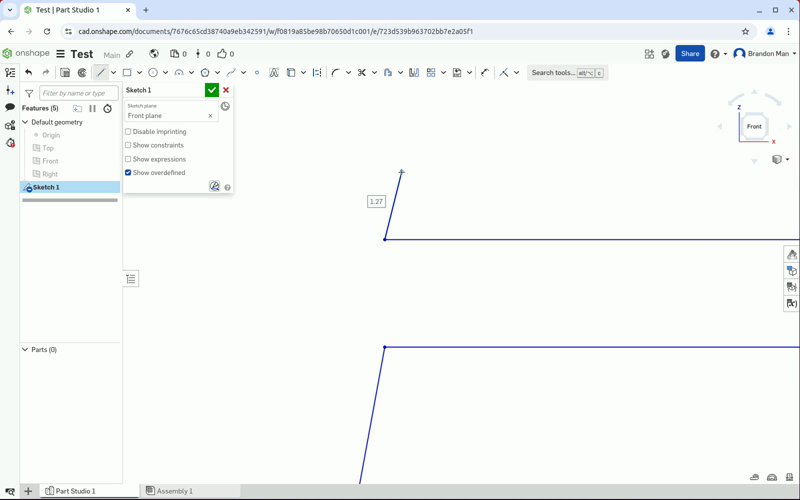
scroll(-6)
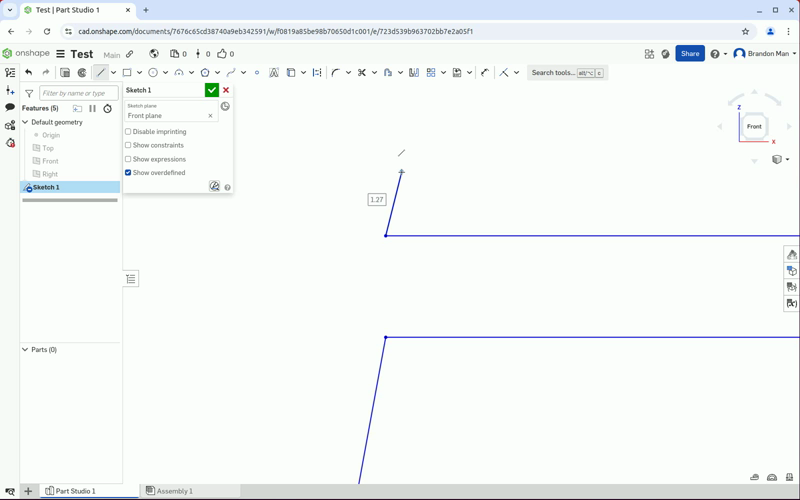
scroll(-6)
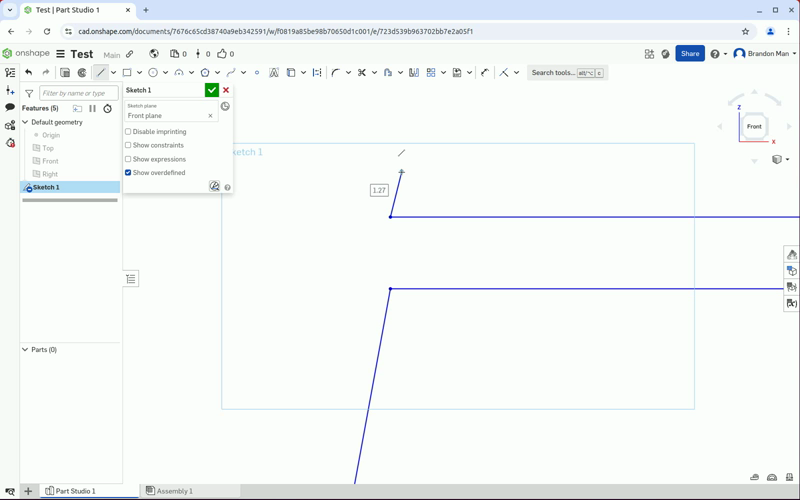
scroll(-6)
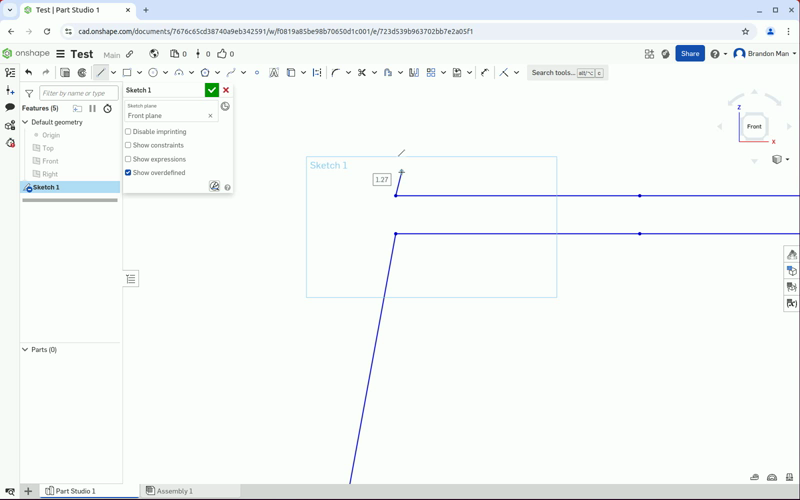
scroll(-6)
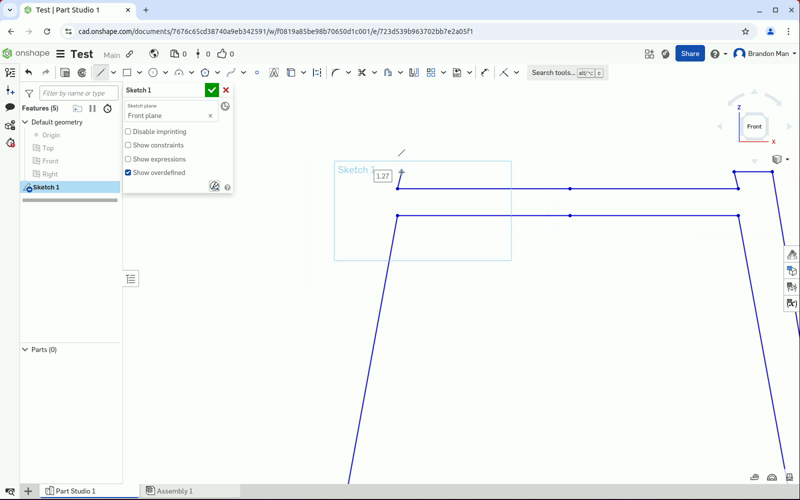
scroll(-6)
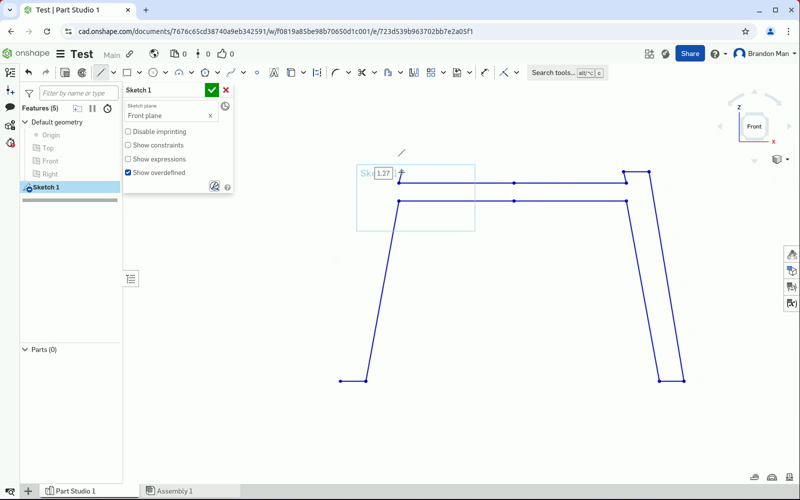
scroll(-6)
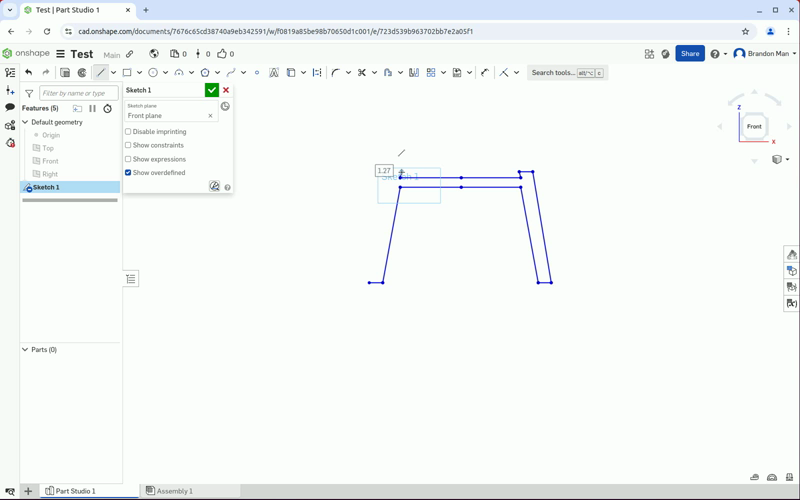
key_up(shift)
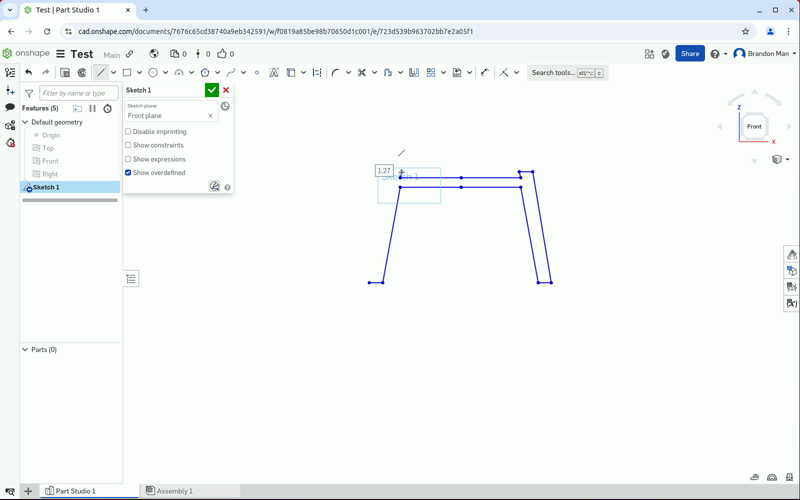
key_down(shift)
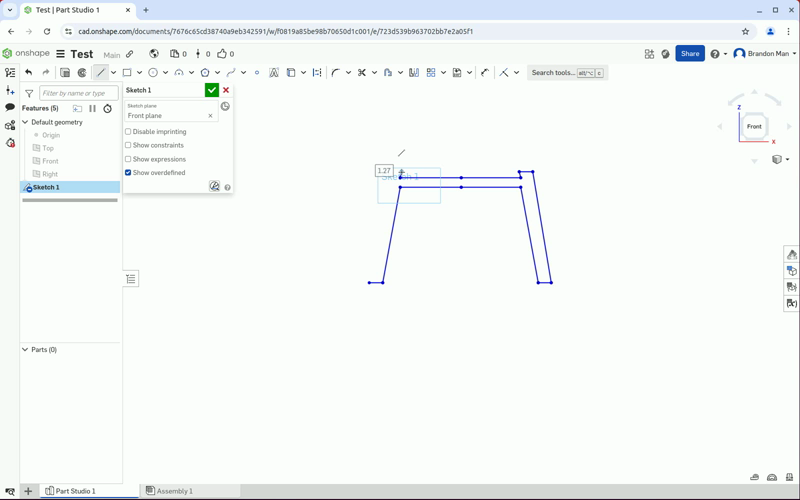
mouse_move(431, 171)
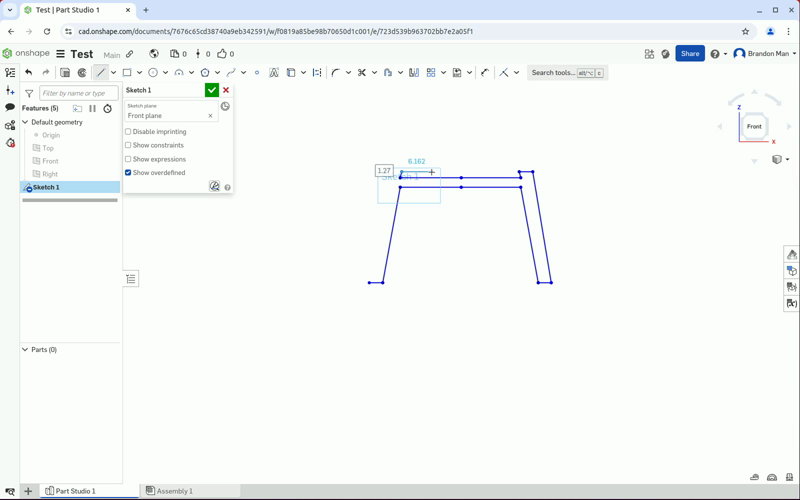
mouse_move(388, 171)
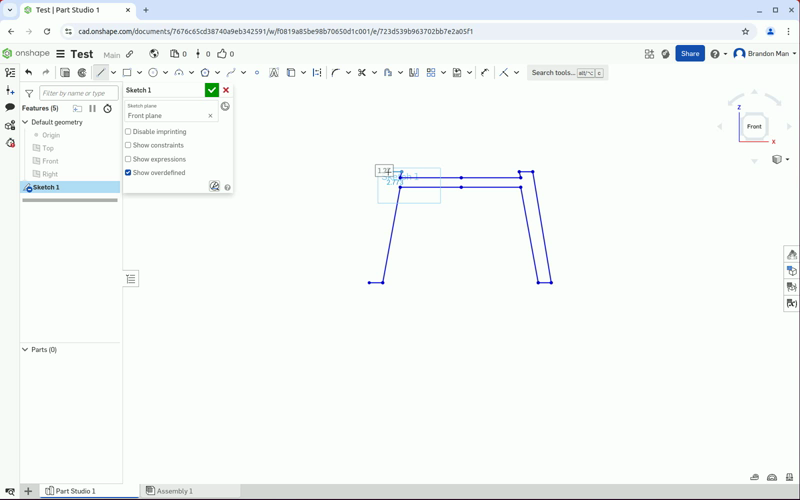
click(388, 171)
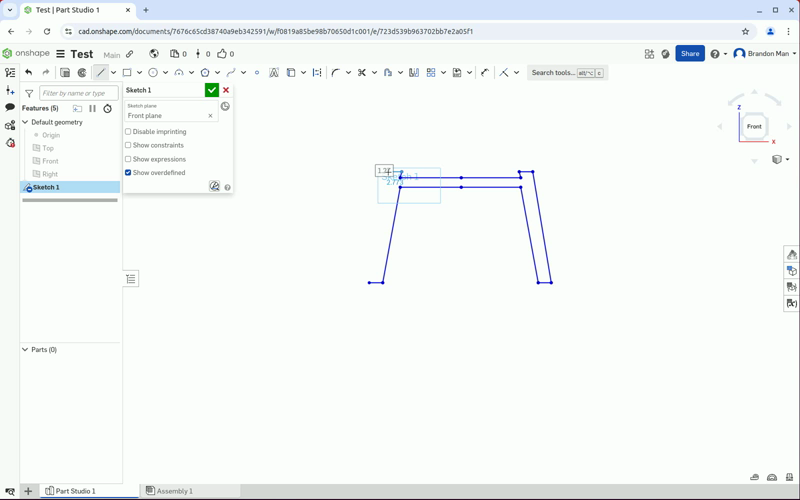
key_up(shift)
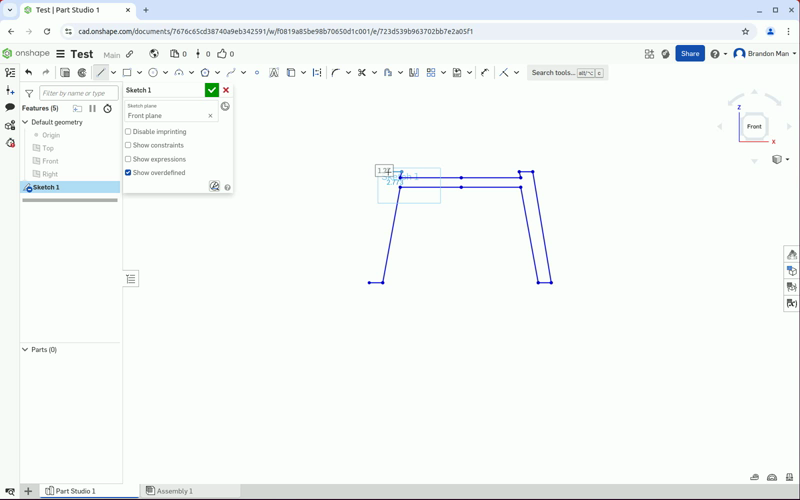
key_down(shift)
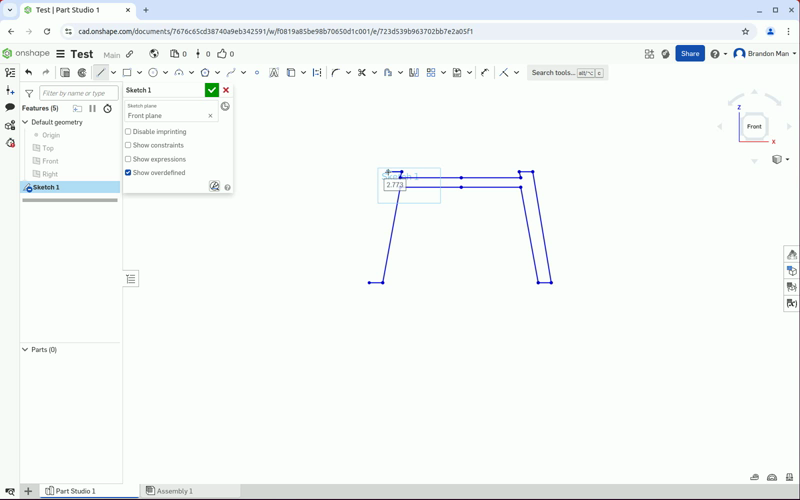
mouse_move(369, 282)
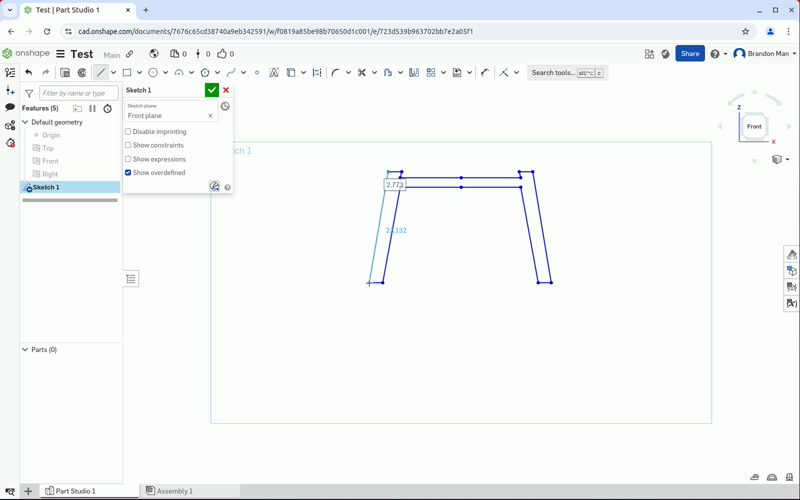
key_up(shift)
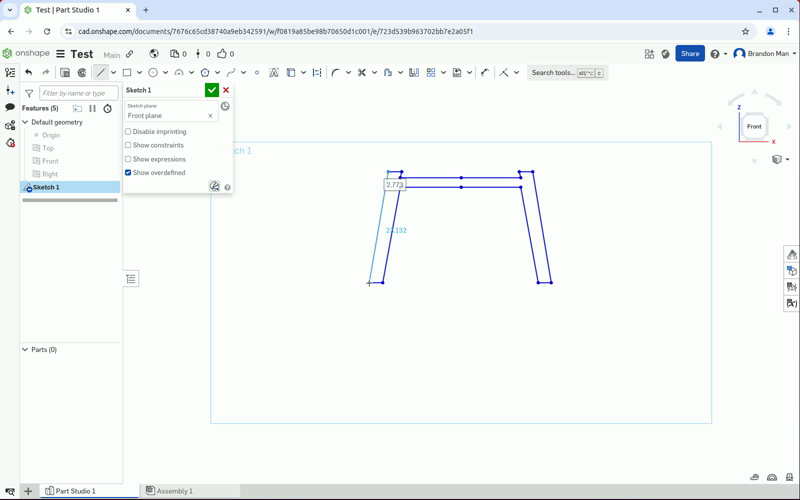
click(369, 282)
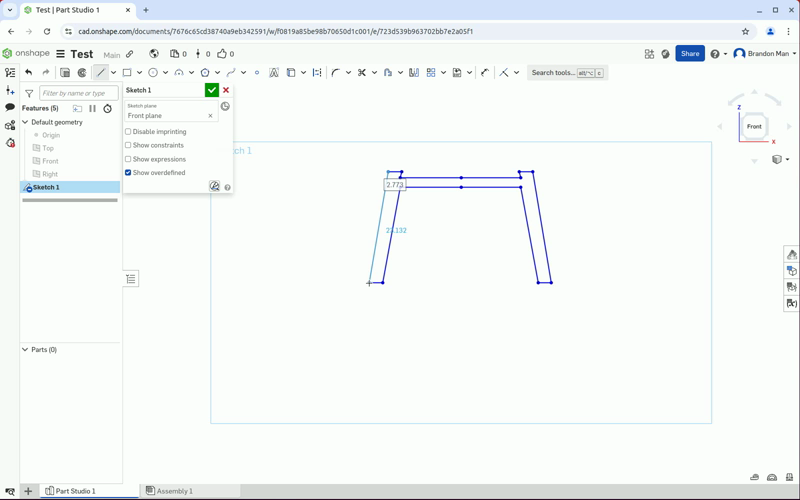
key(esc)
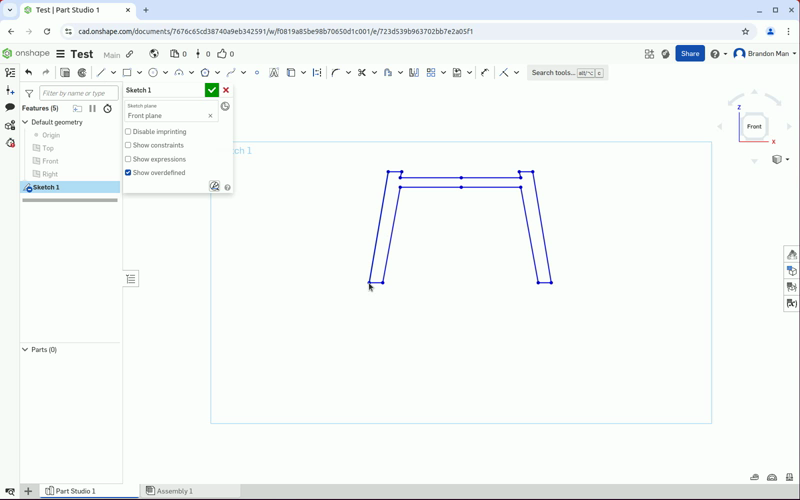
mouse_move(526, 181)
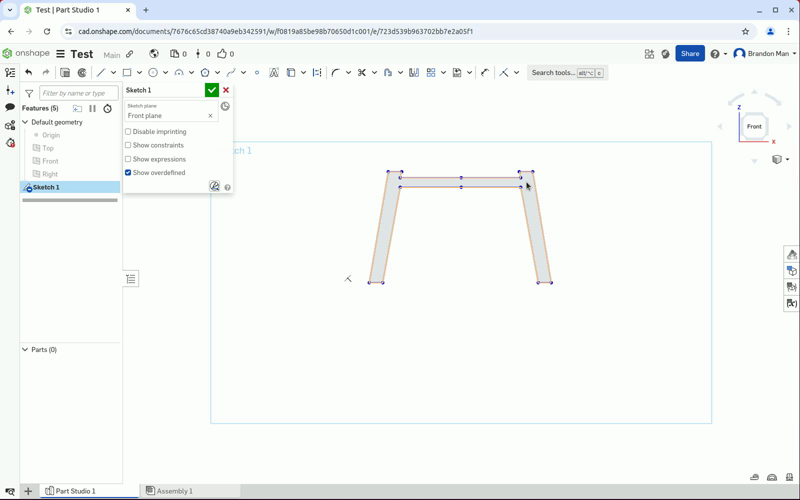
click(526, 181)
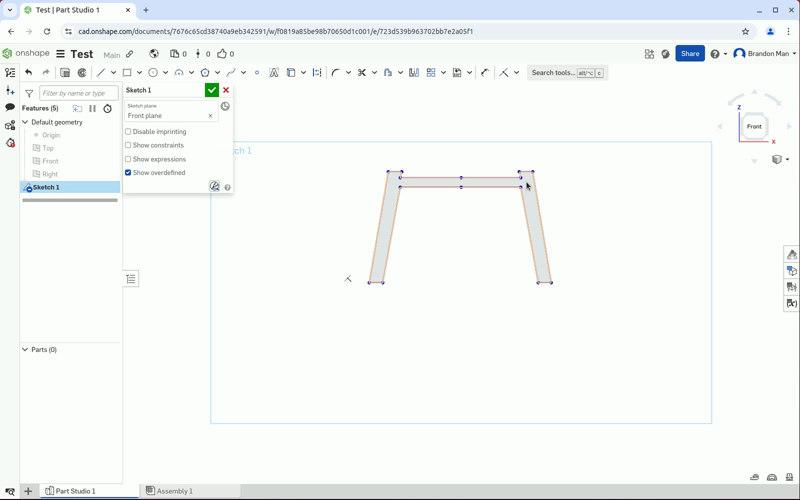
mouse_move(73, 352)
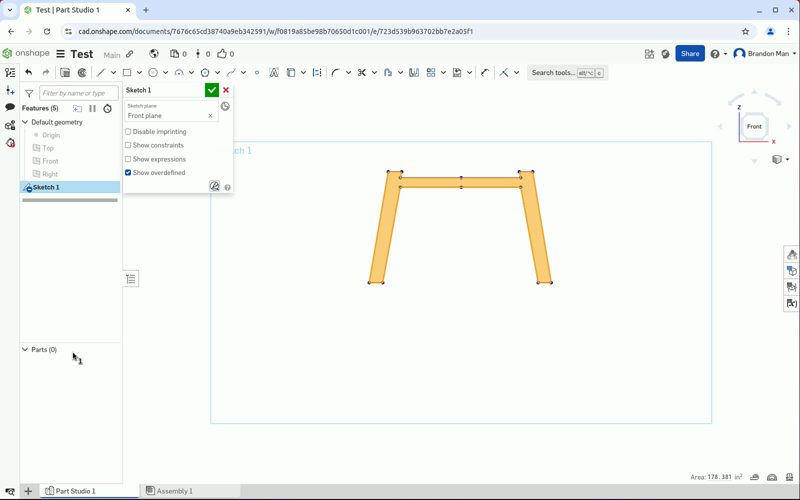
key(shift+y)
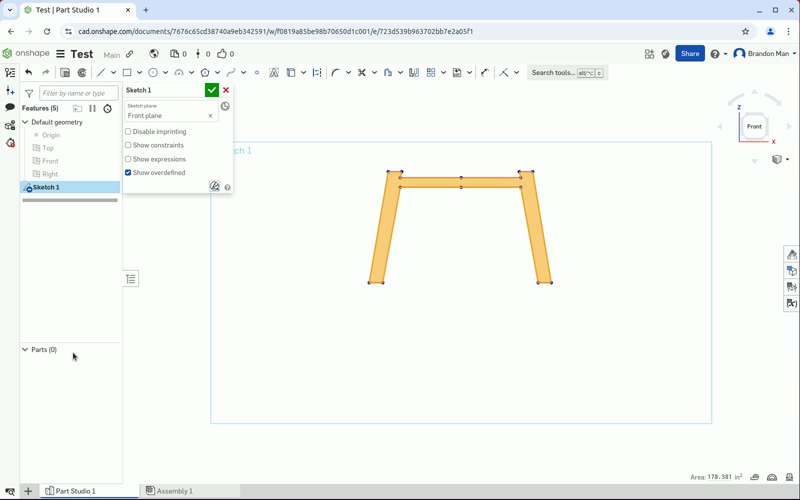
key(shift+e)
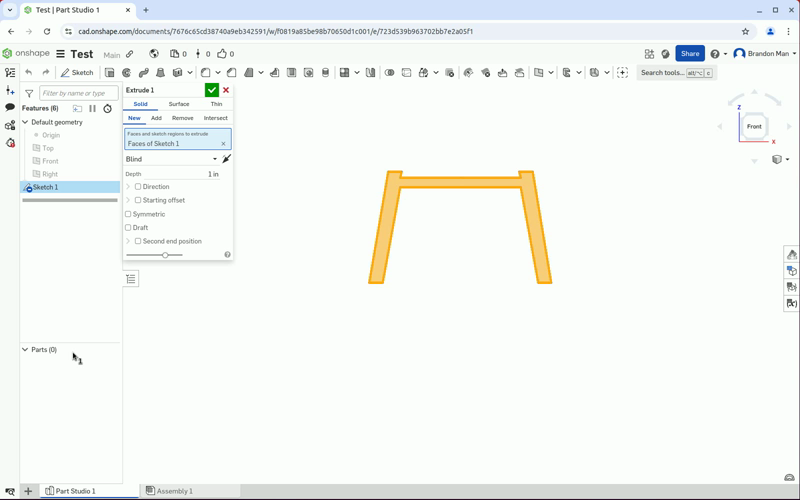
mouse_move(143, 106)
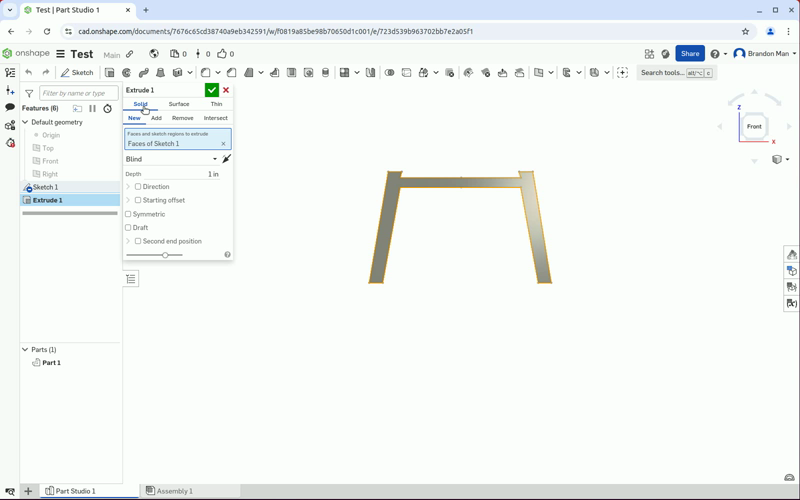
click(143, 106)
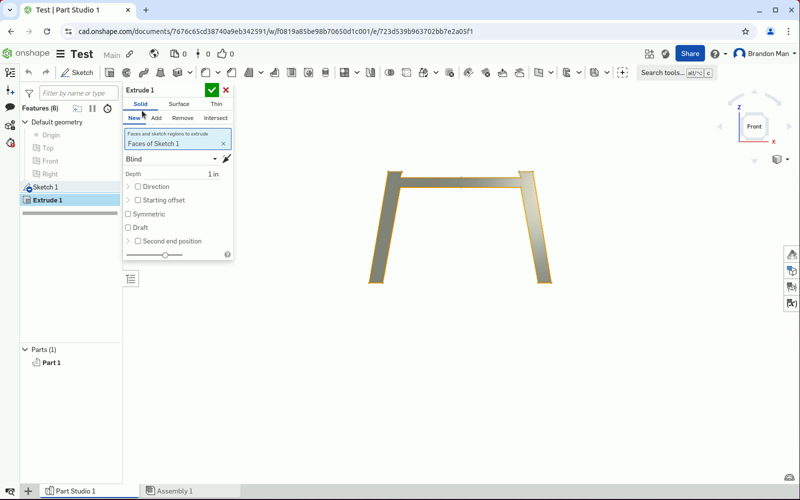
mouse_move(137, 120)
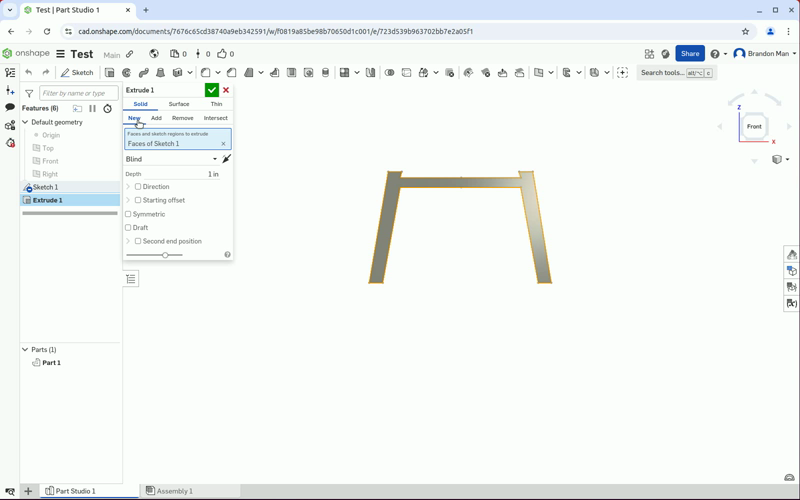
click(137, 120)
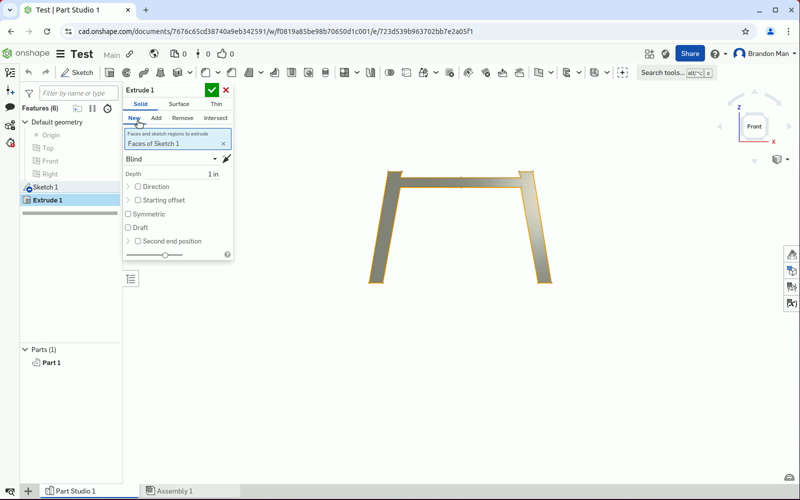
key(tab, 4)
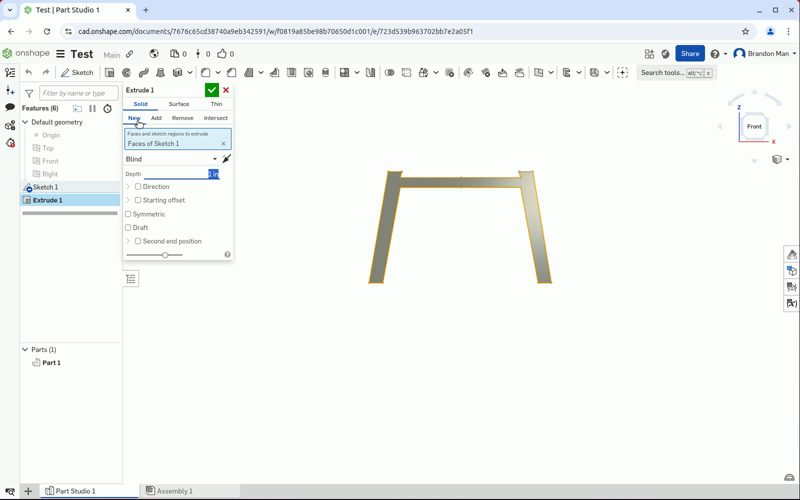
text(4.092)
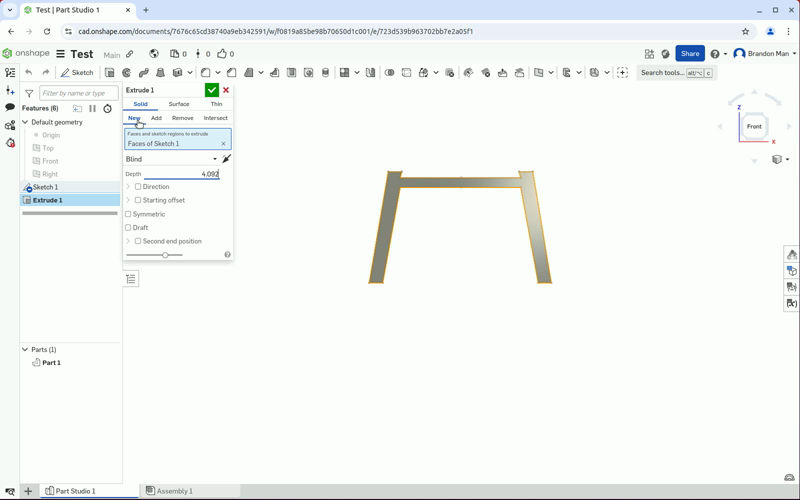
key(enter)
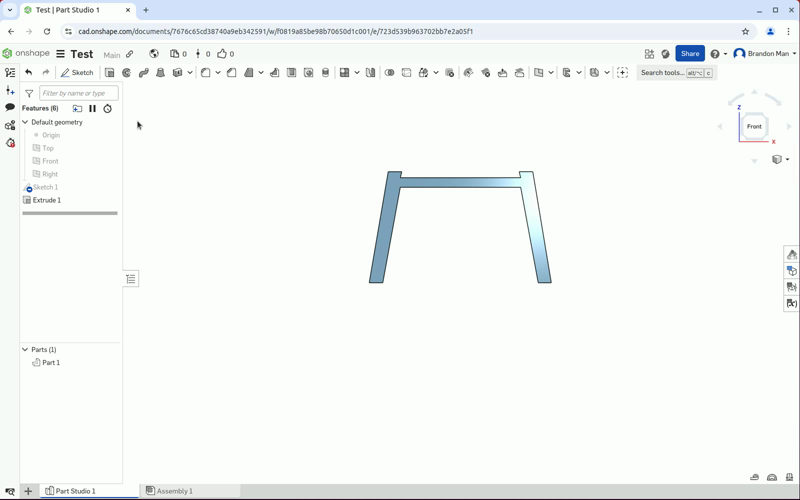
key(shift+h)
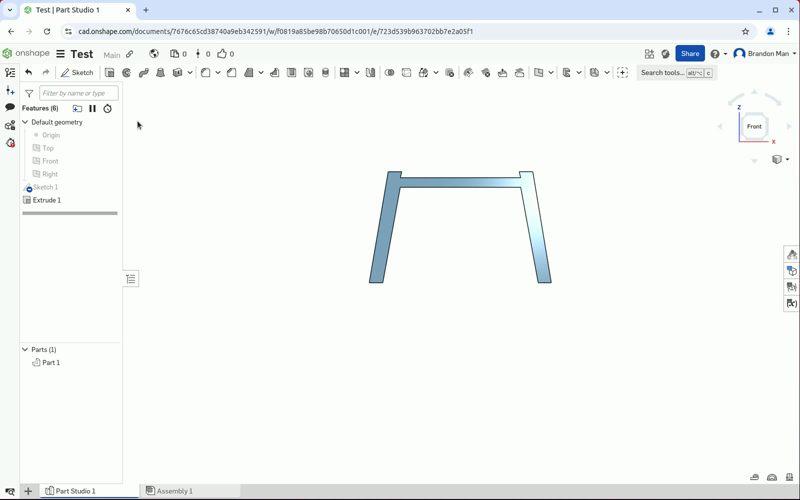
key(shift+h)
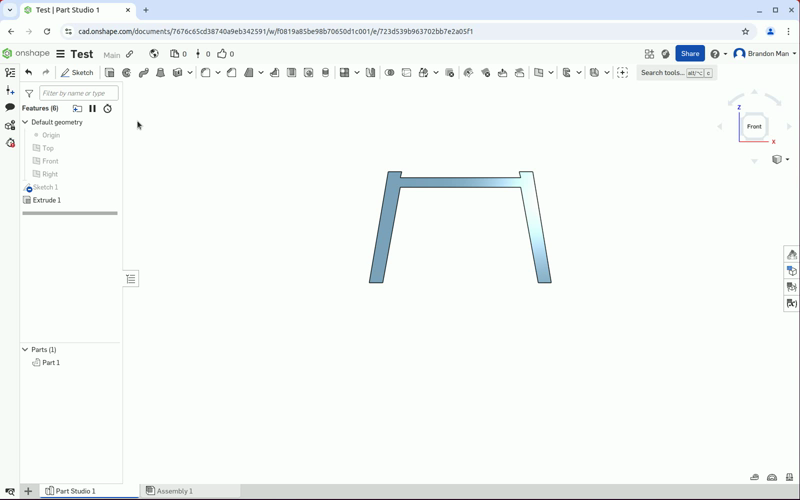
mouse_move(73, 189)
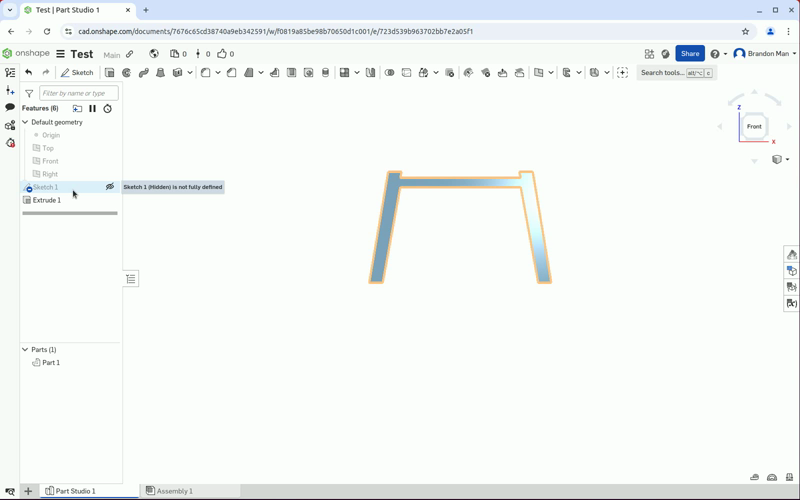
click(73, 189)
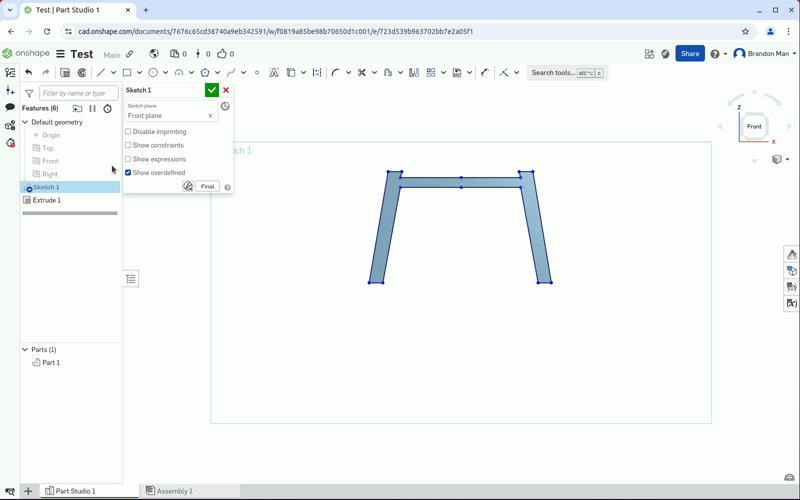
mouse_move(229, 92)
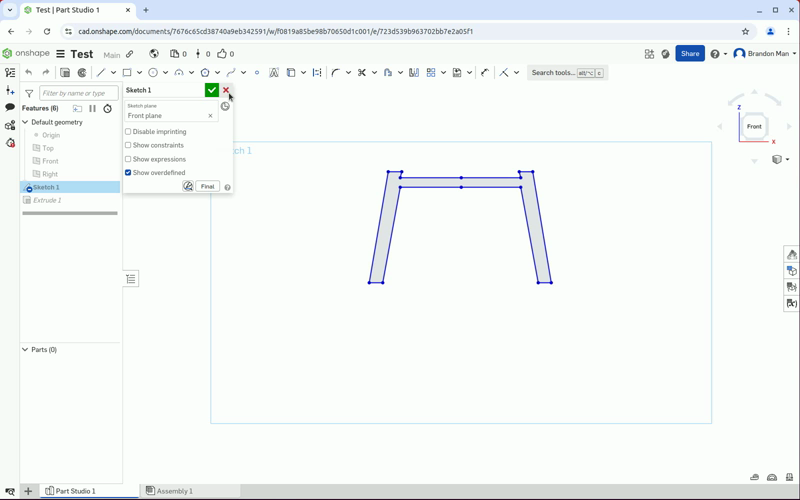
click(229, 92)
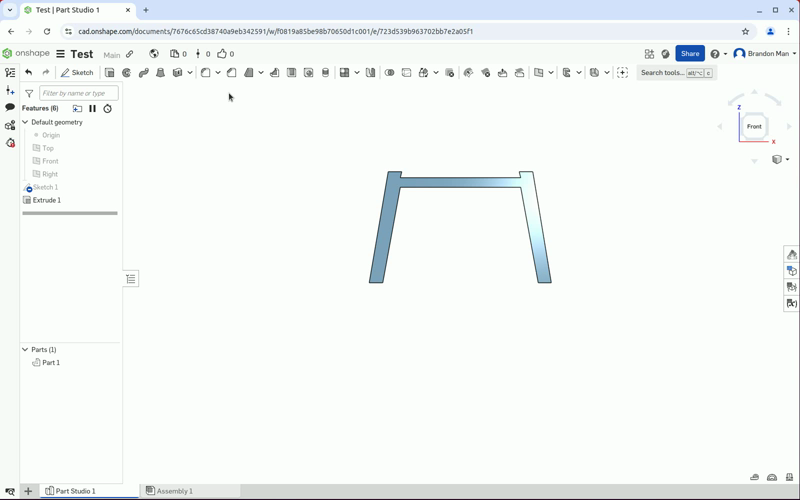
mouse_move(541, 75)
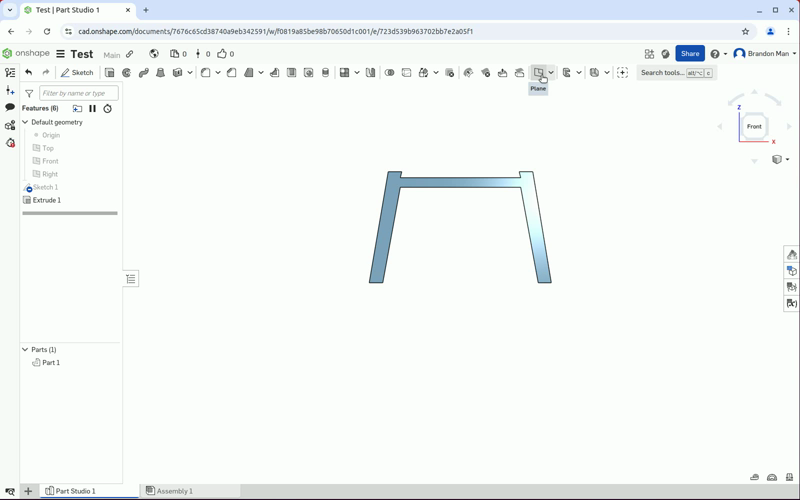
click(541, 75)
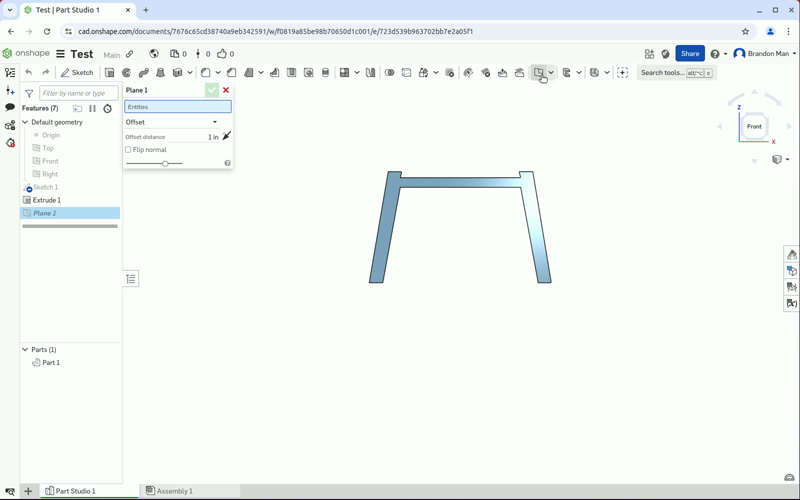
mouse_move(73, 163)
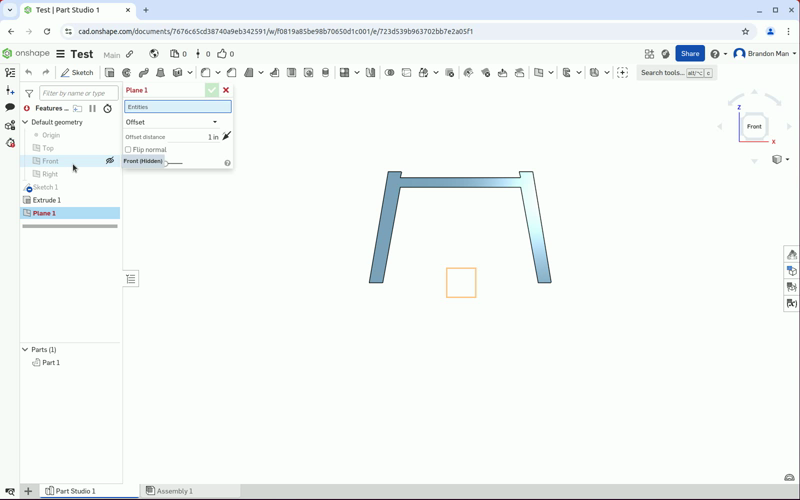
click(73, 163)
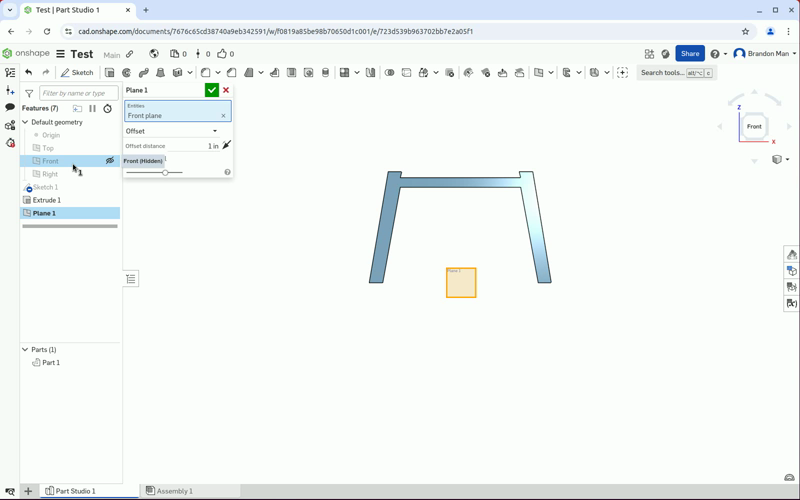
key(tab, 2)
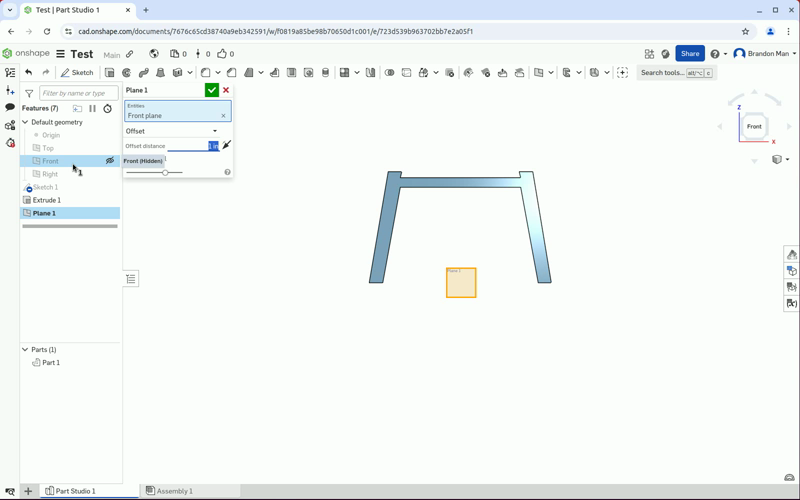
text(4.098)
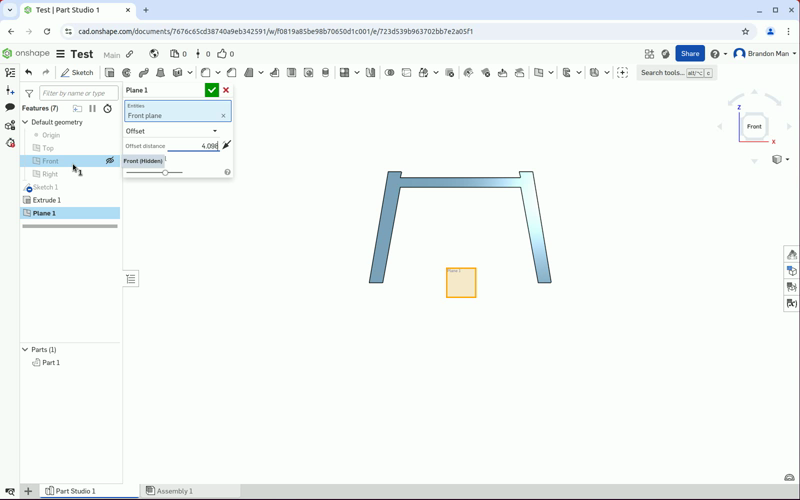
key(enter, 2)
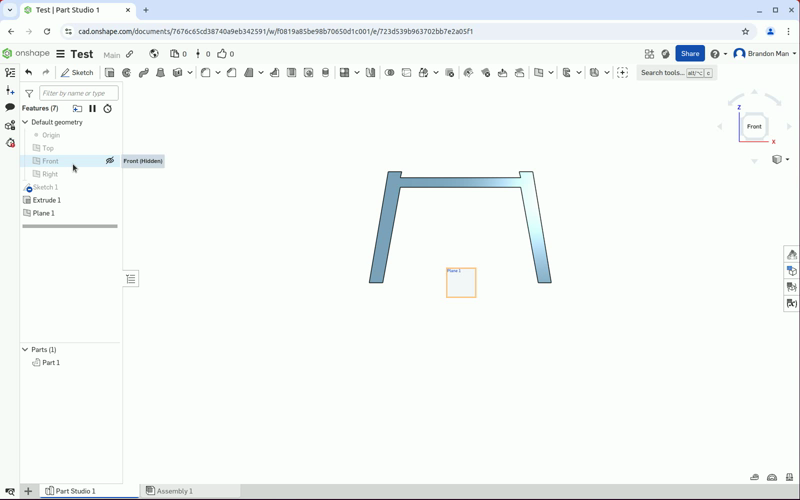
key(shift+s)
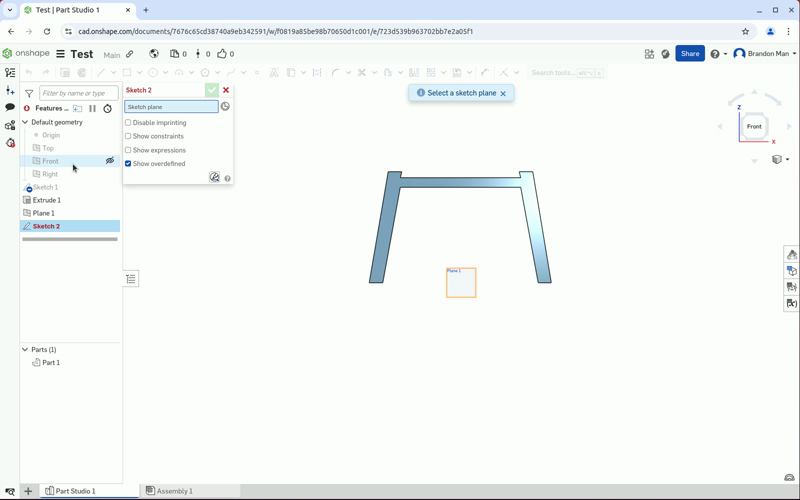
mouse_move(73, 215)
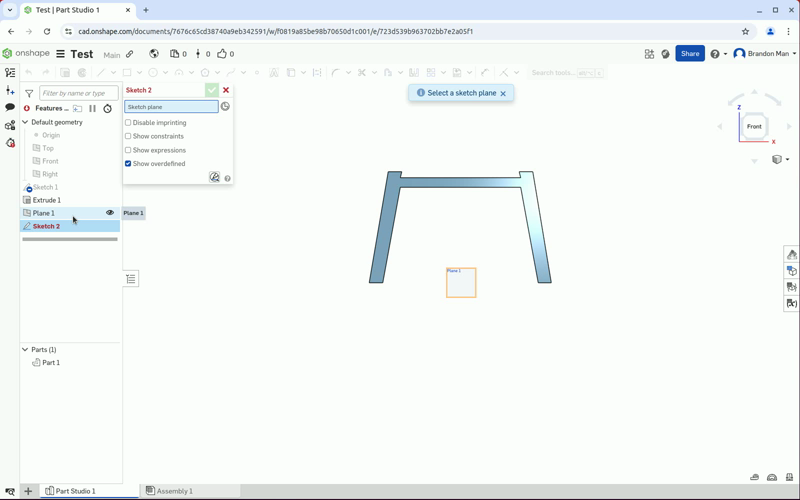
click(73, 215)
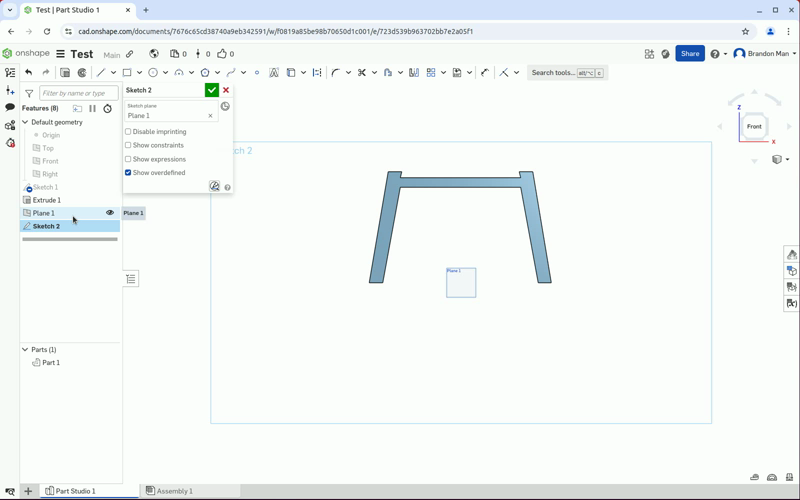
mouse_move(73, 352)
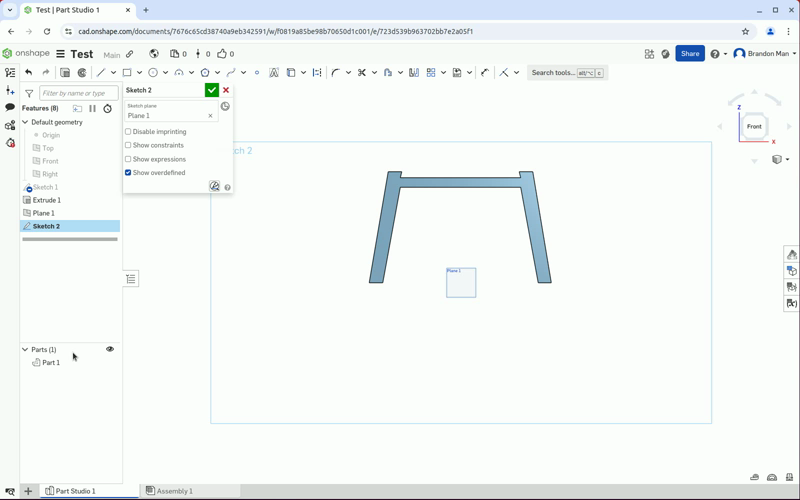
key(y)
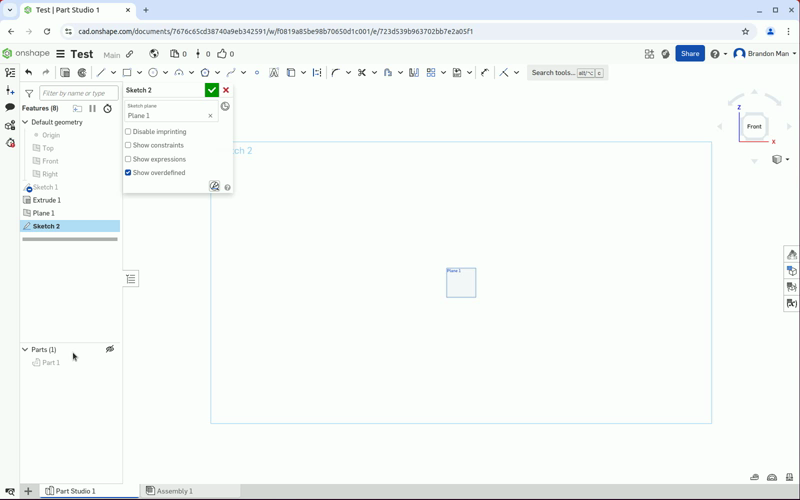
key(l)
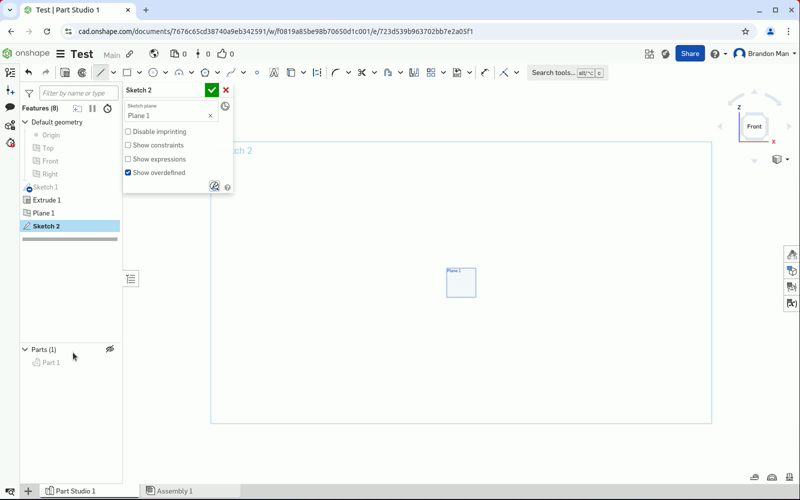
key_down(shift)
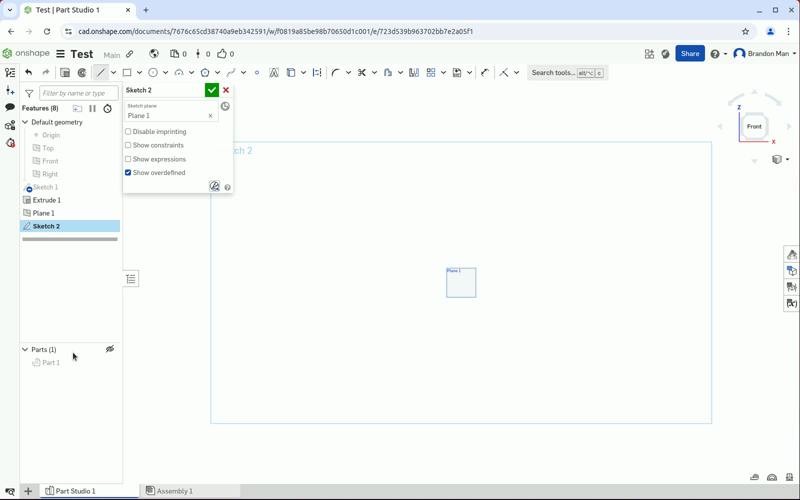
mouse_move(451, 185)
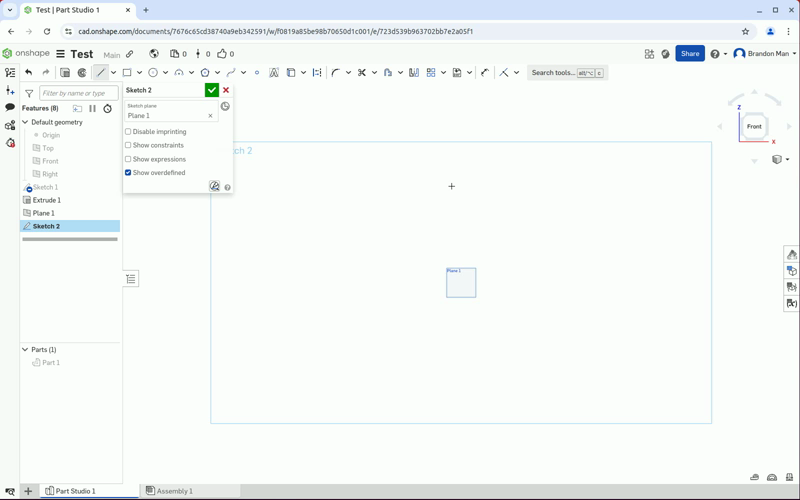
click(451, 185)
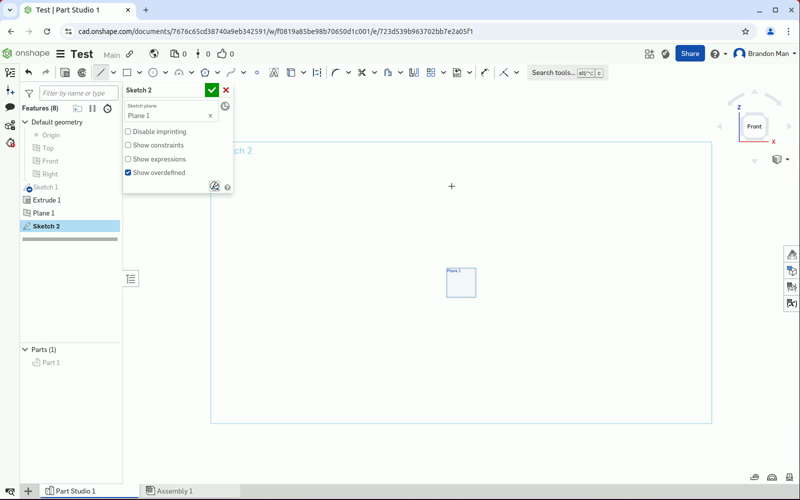
key_up(shift)
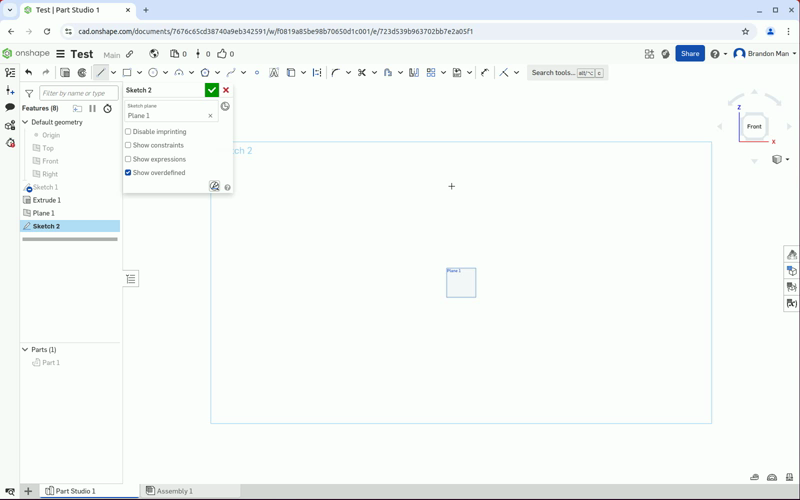
key_down(shift)
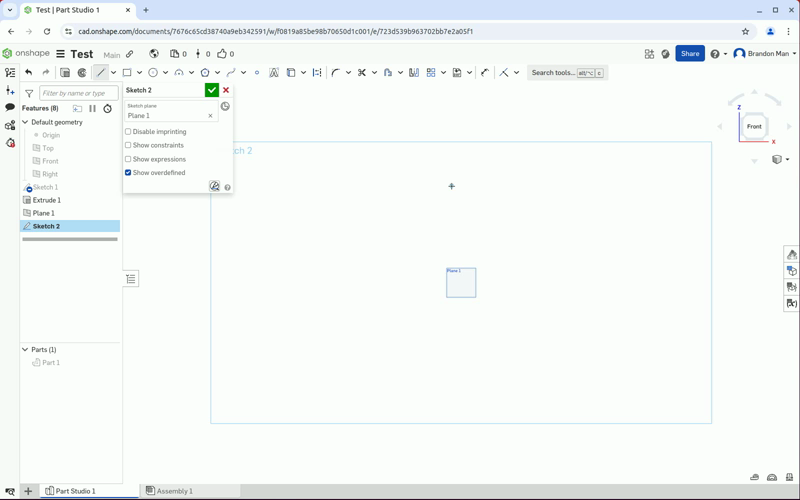
mouse_move(481, 185)
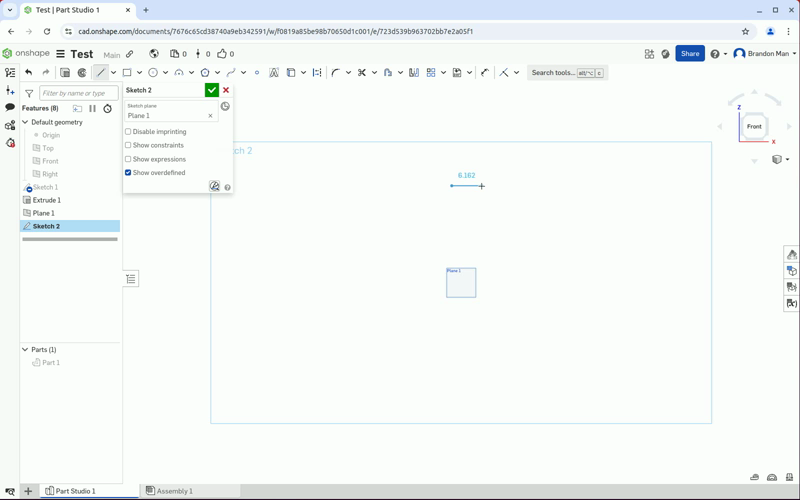
mouse_move(472, 185)
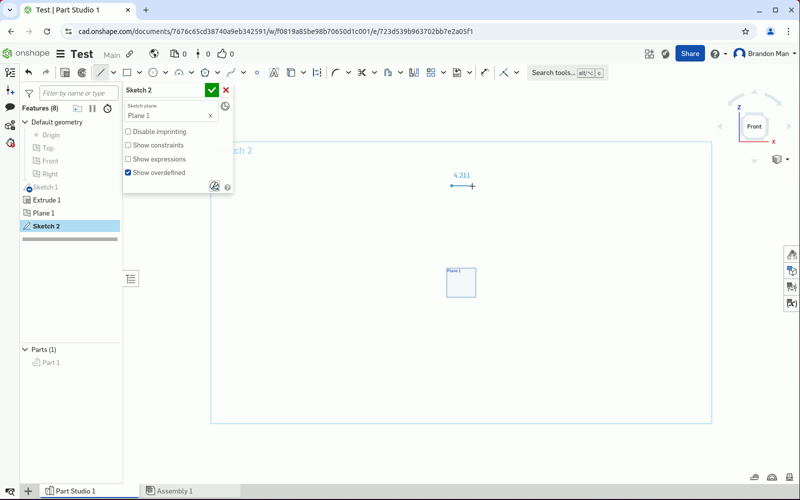
click(472, 185)
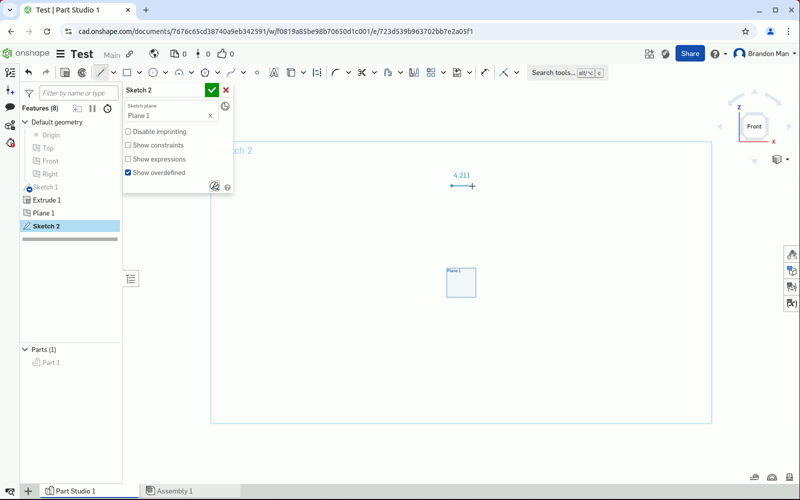
key_up(shift)
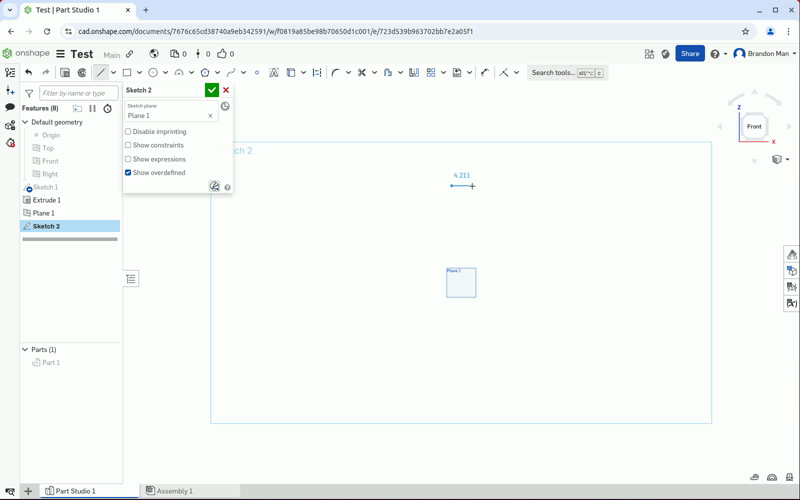
key_down(shift)
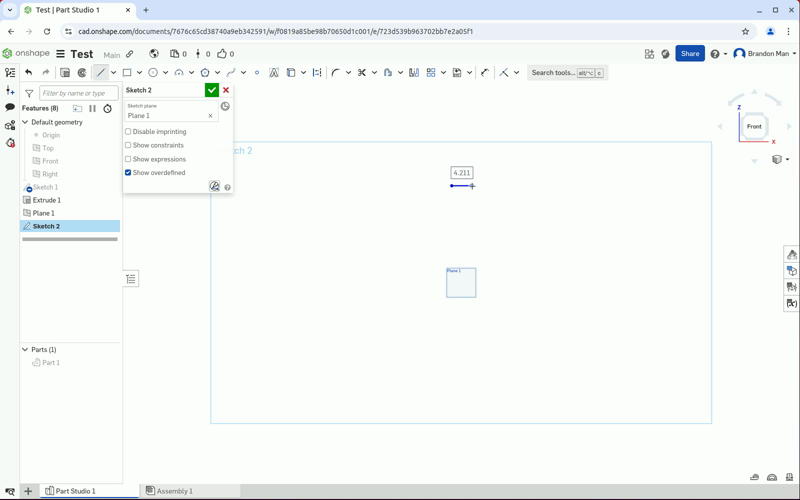
mouse_move(502, 185)
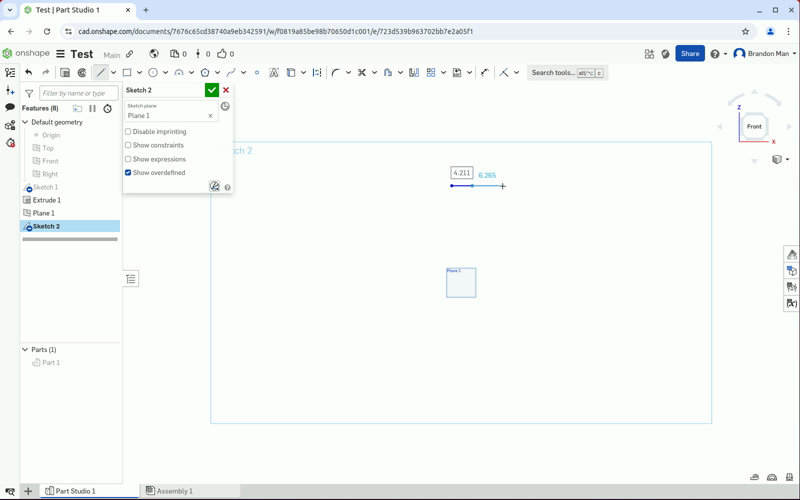
mouse_move(472, 181)
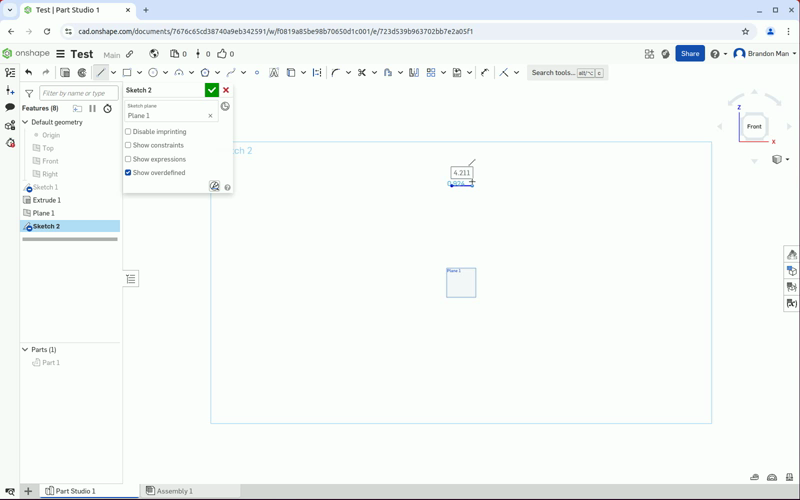
scroll(6)
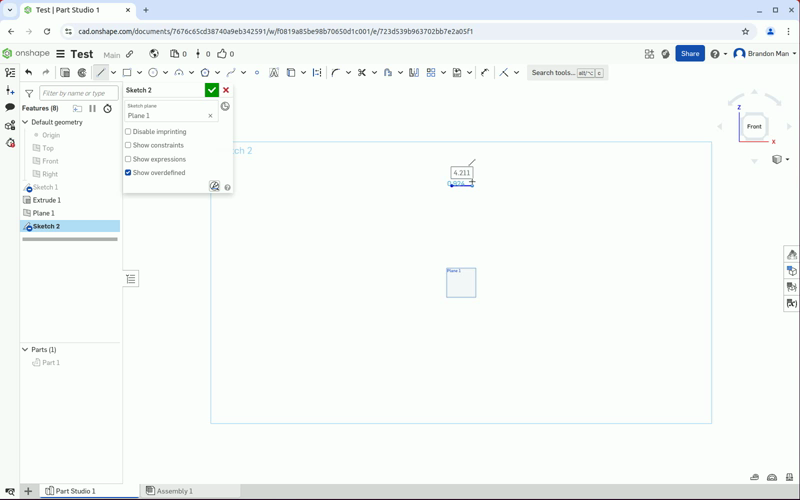
scroll(6)
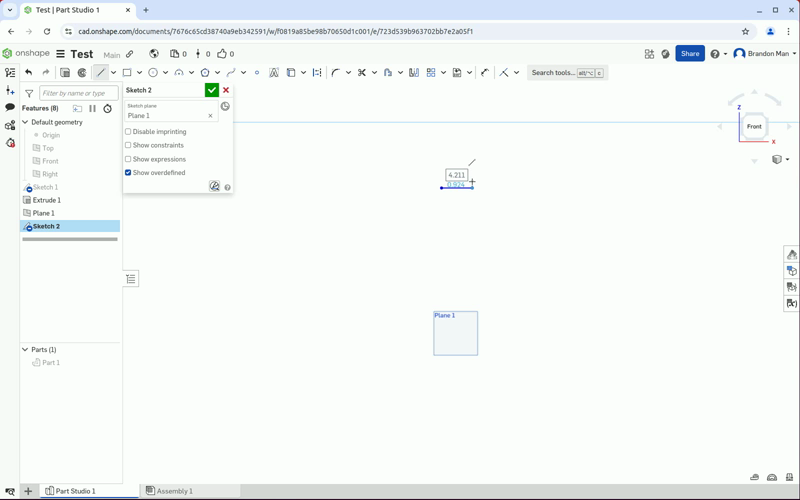
scroll(6)
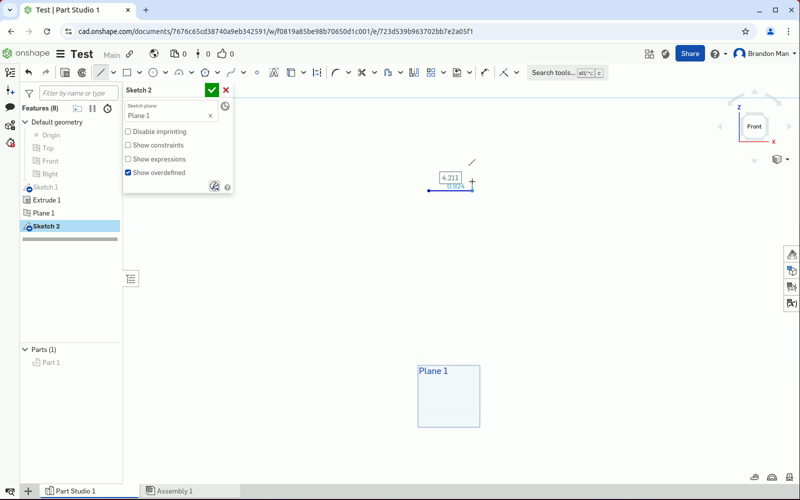
scroll(6)
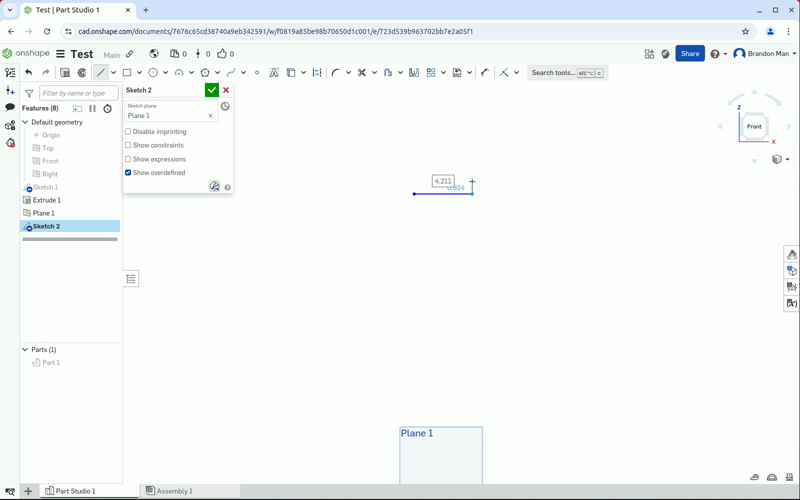
scroll(6)
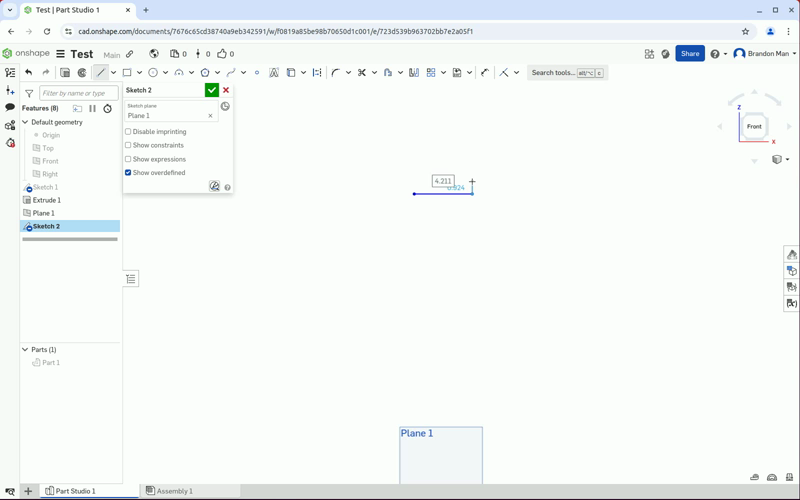
scroll(6)
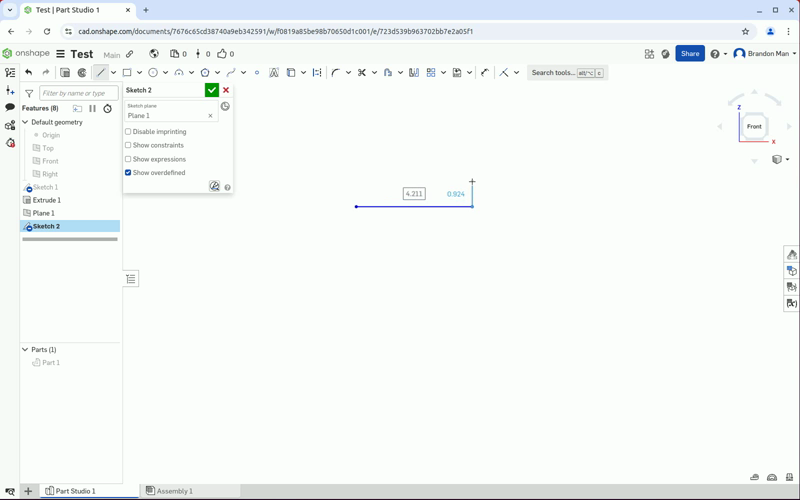
scroll(6)
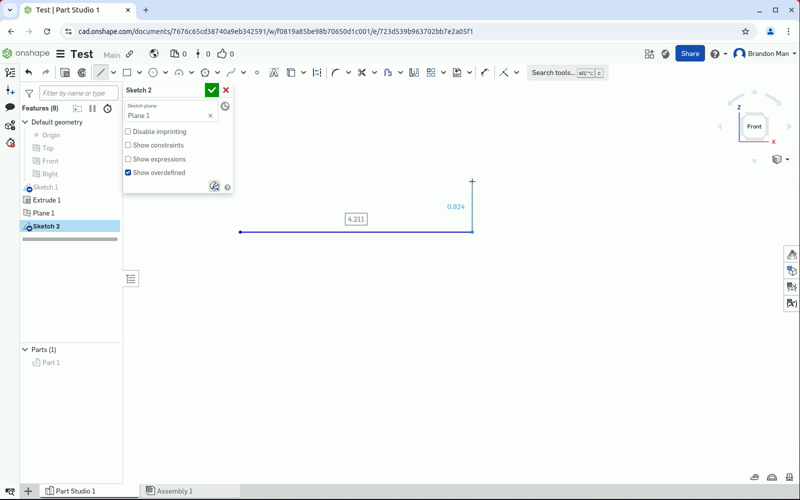
click(472, 181)
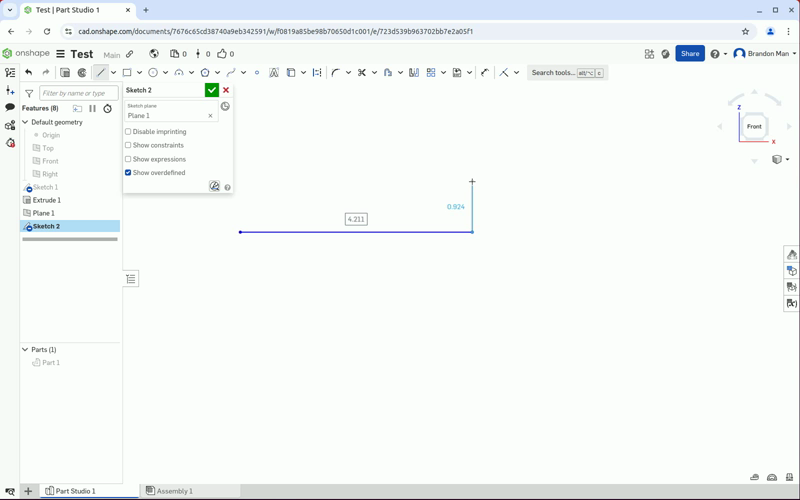
scroll(-6)
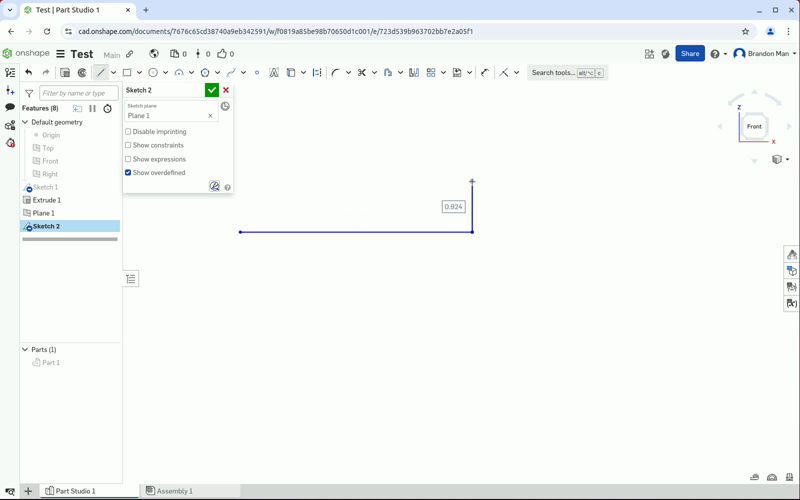
scroll(-6)
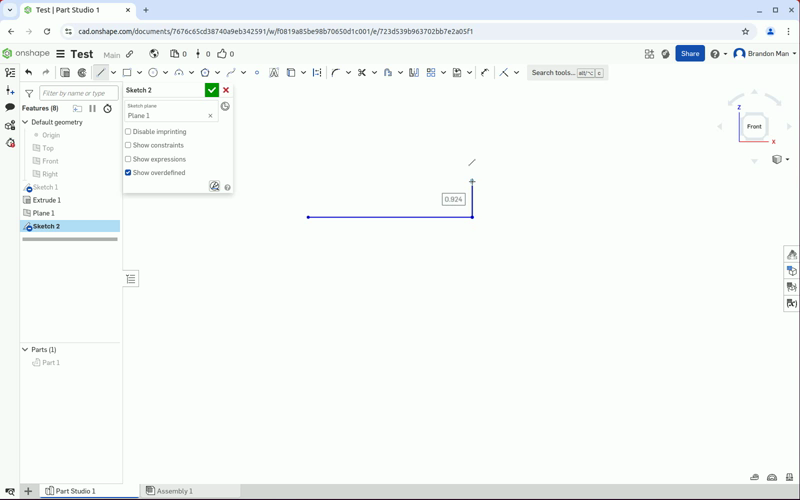
scroll(-6)
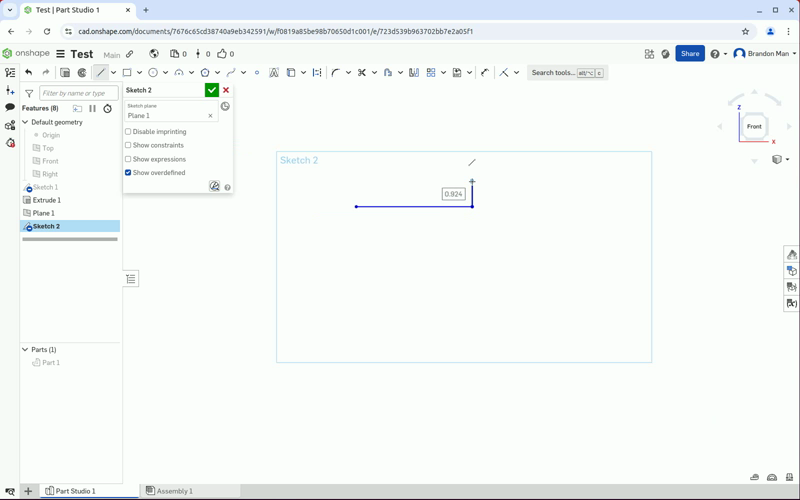
scroll(-6)
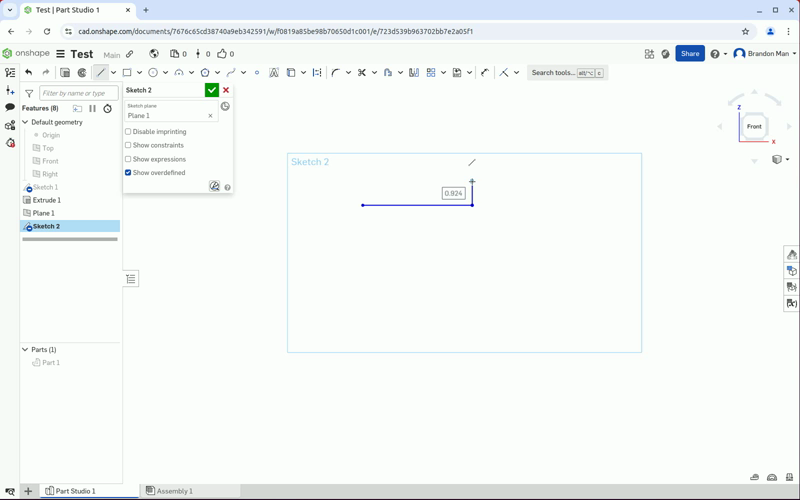
scroll(-6)
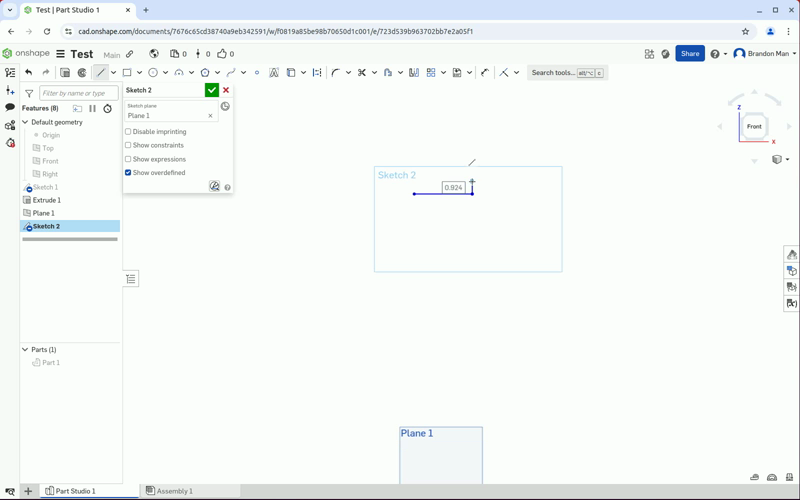
scroll(-6)
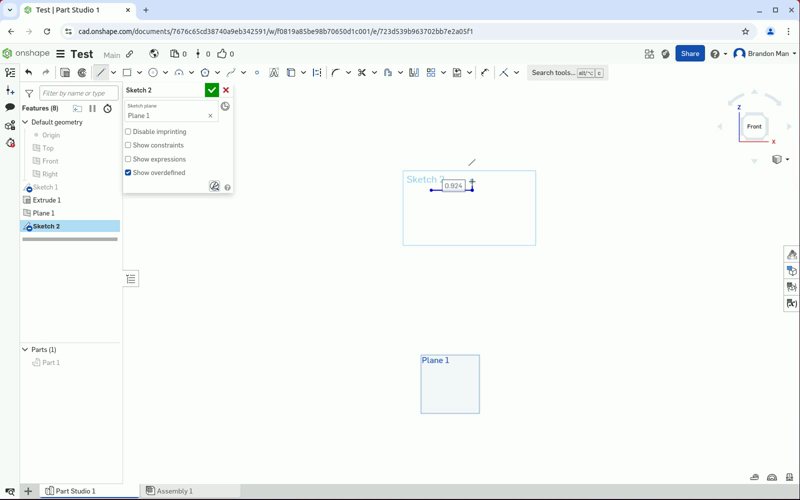
scroll(-6)
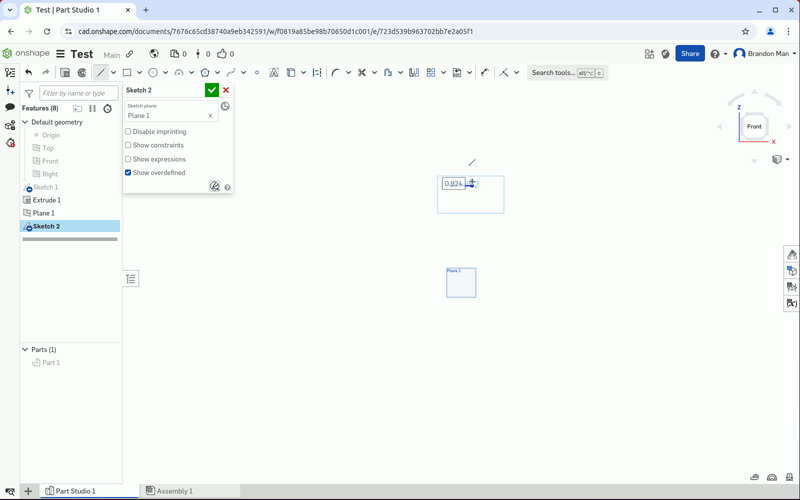
key_up(shift)
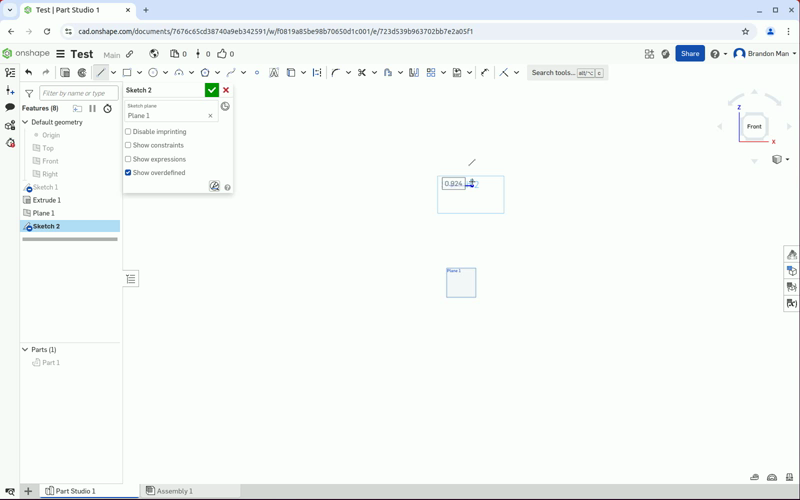
key_down(shift)
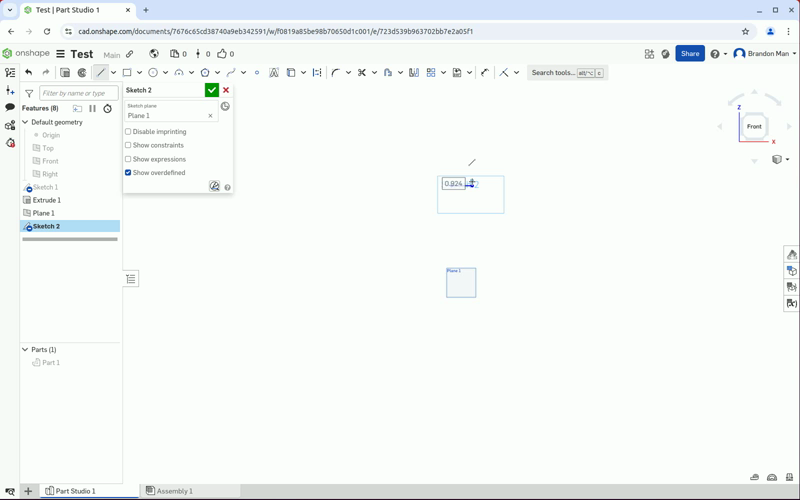
mouse_move(502, 181)
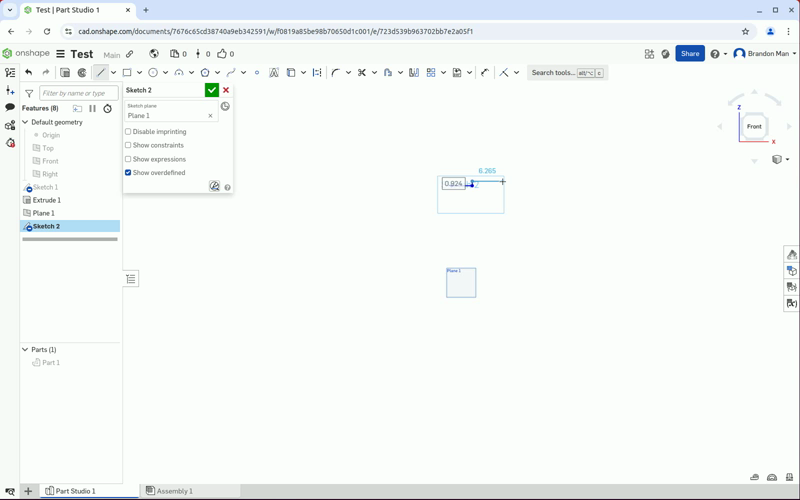
mouse_move(451, 181)
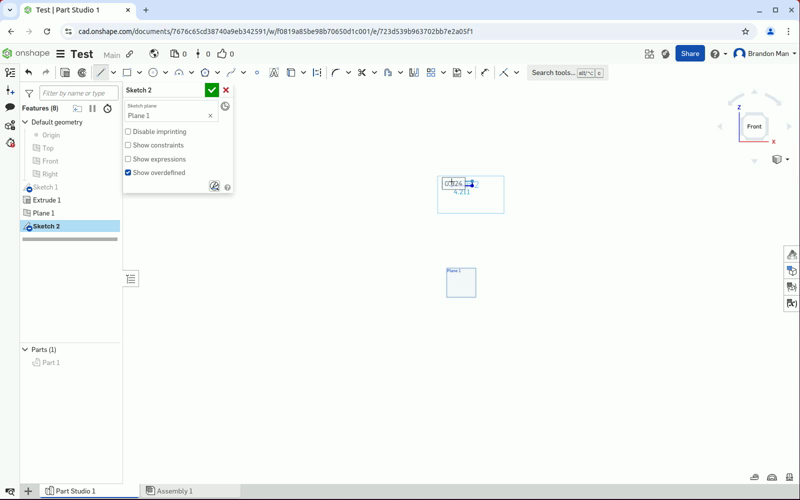
click(451, 181)
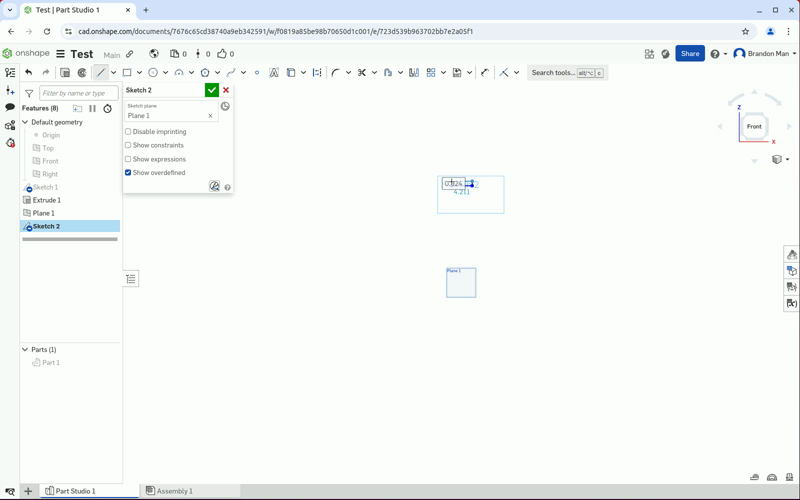
key_up(shift)
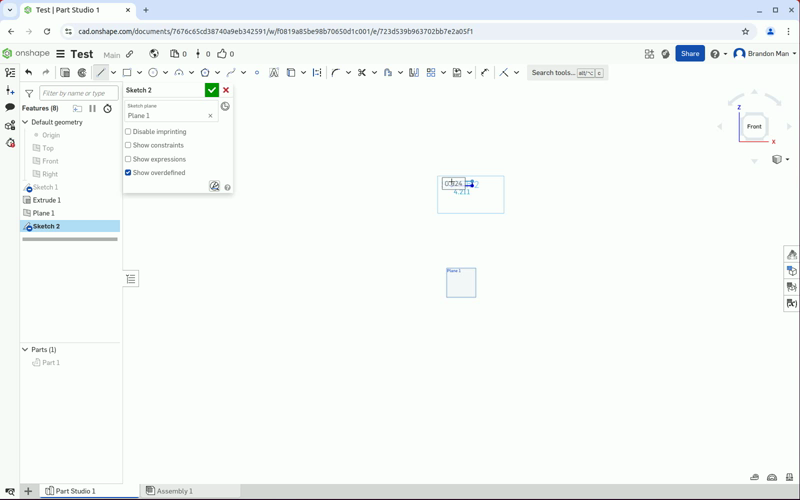
mouse_move(481, 181)
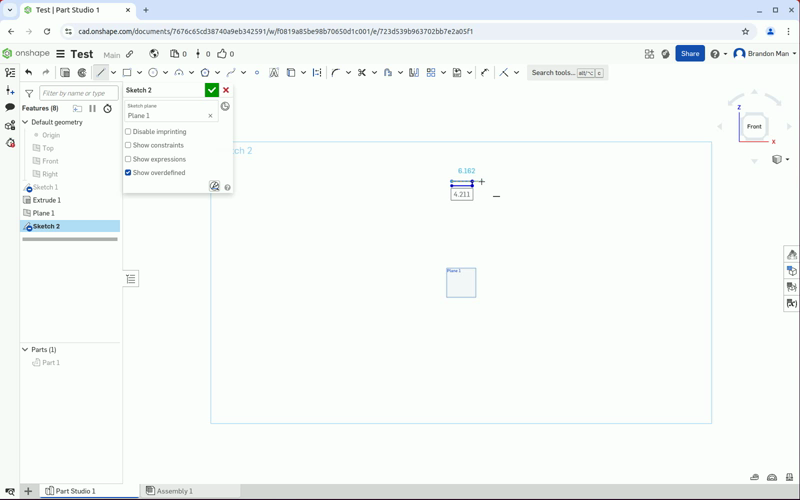
key_down(shift)
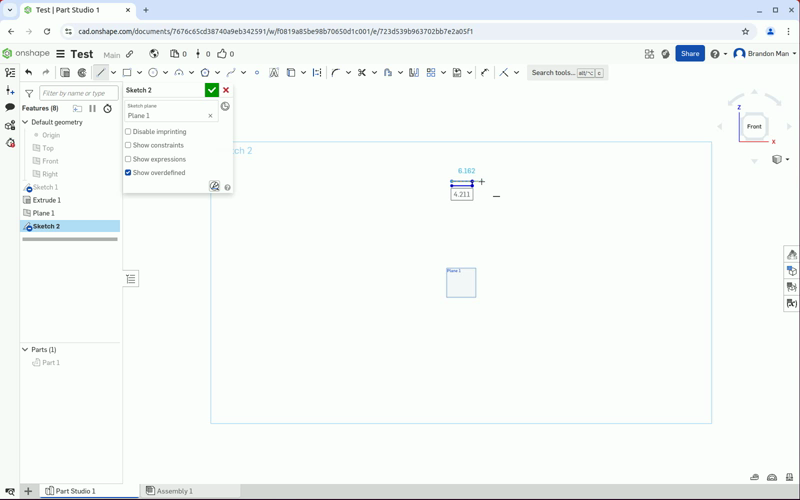
mouse_move(451, 185)
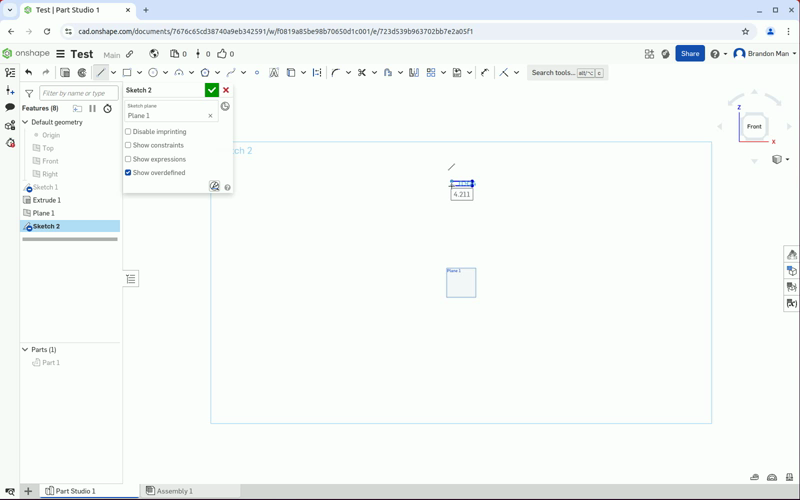
scroll(6)
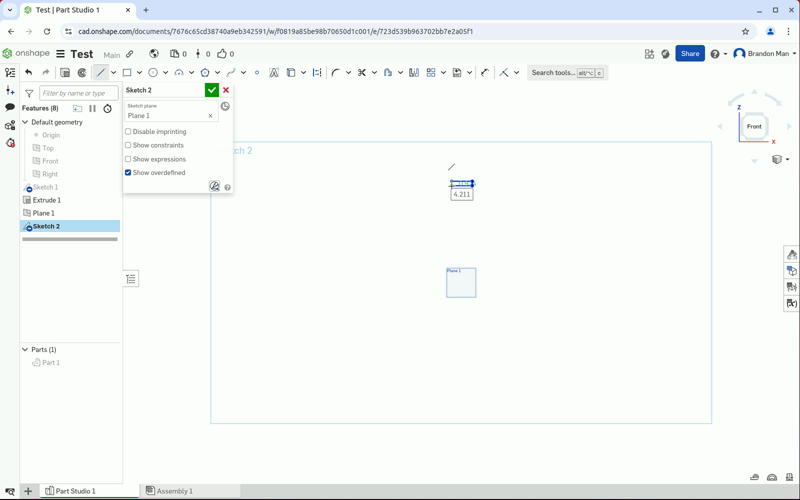
scroll(6)
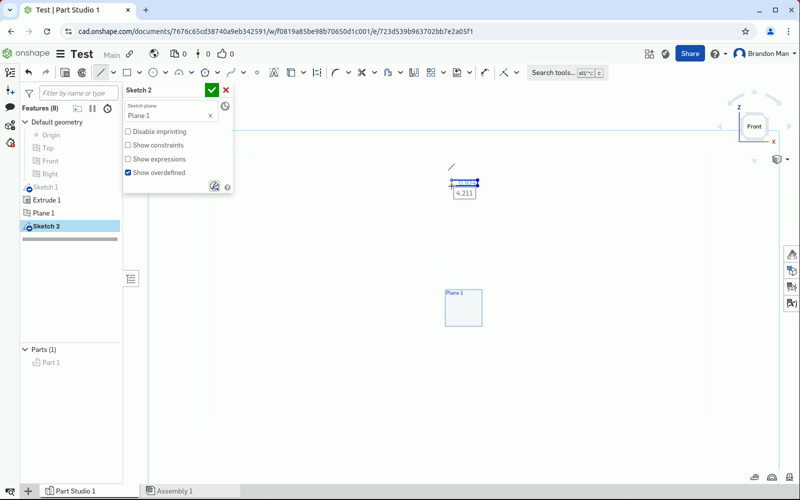
scroll(6)
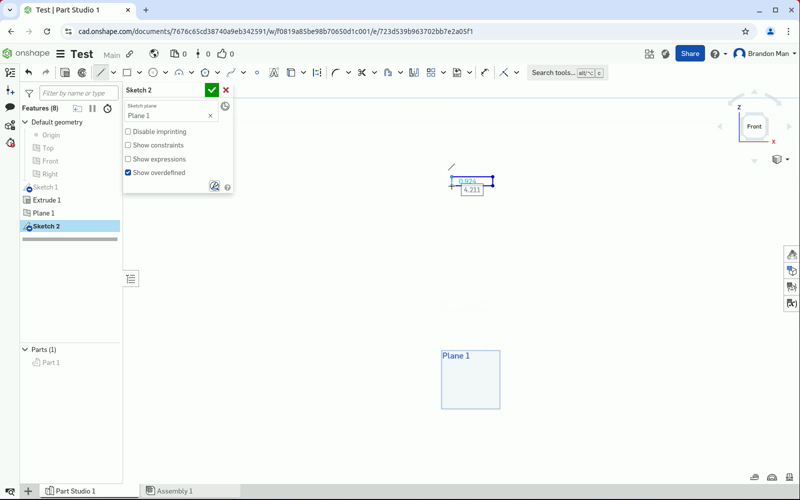
scroll(6)
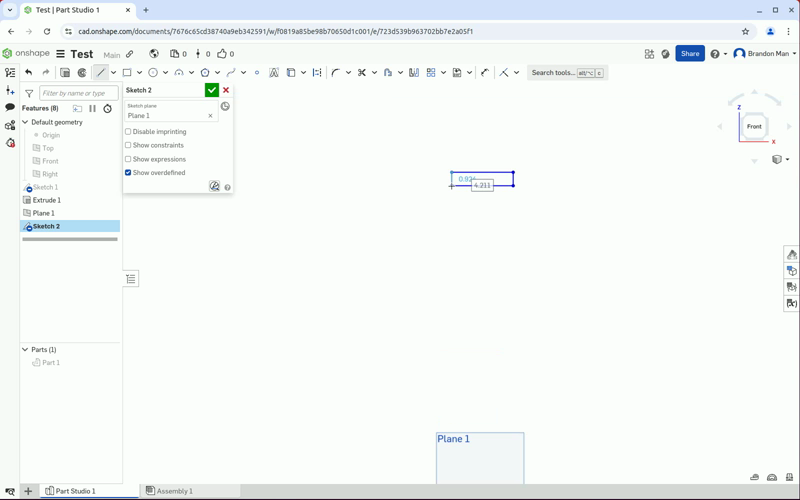
scroll(6)
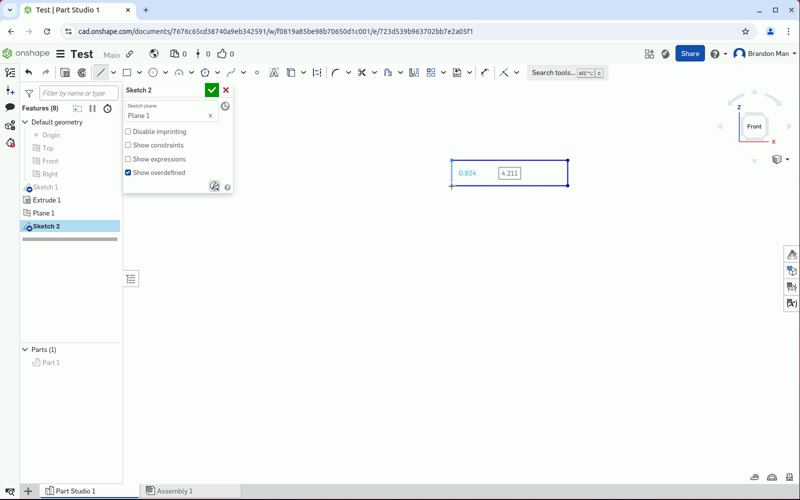
scroll(6)
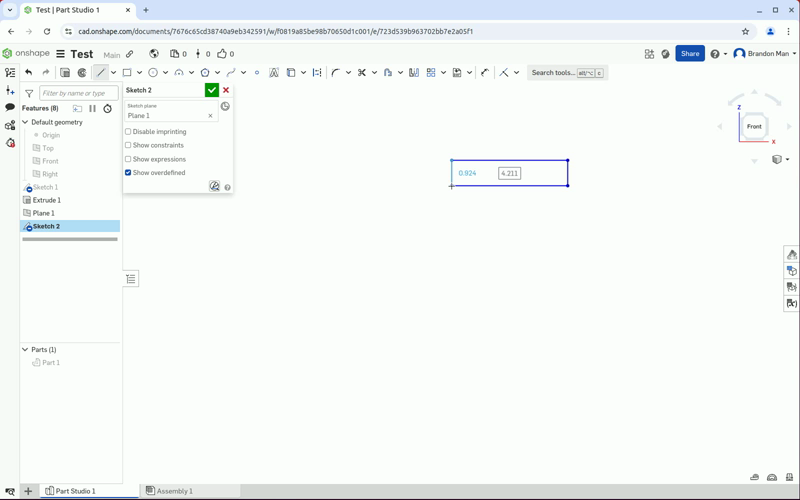
scroll(6)
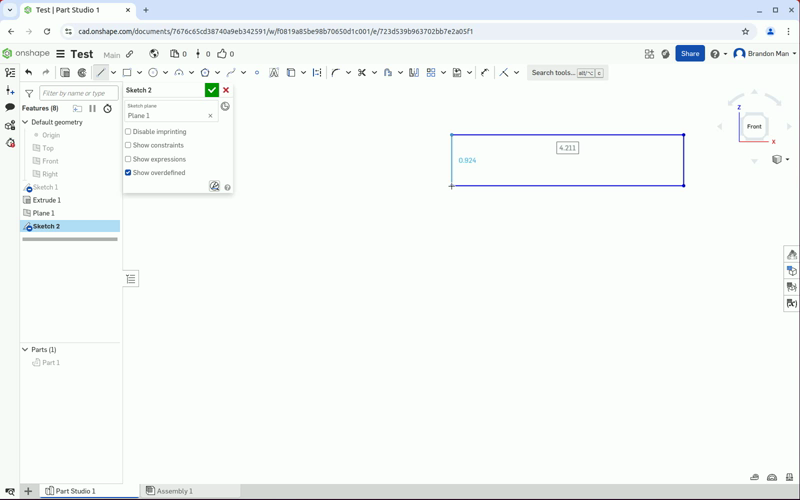
key_up(shift)
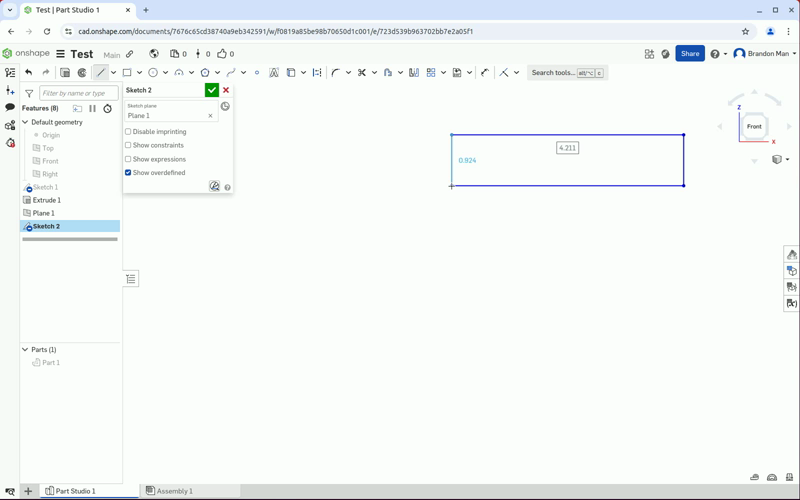
click(451, 185)
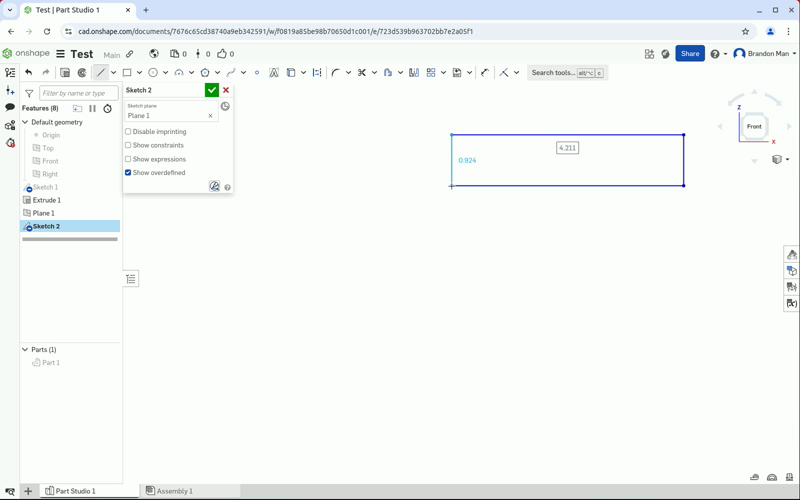
scroll(-6)
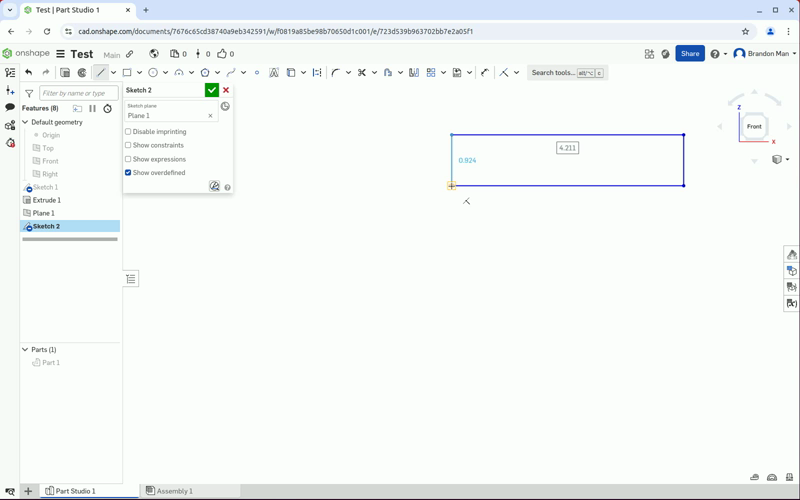
scroll(-6)
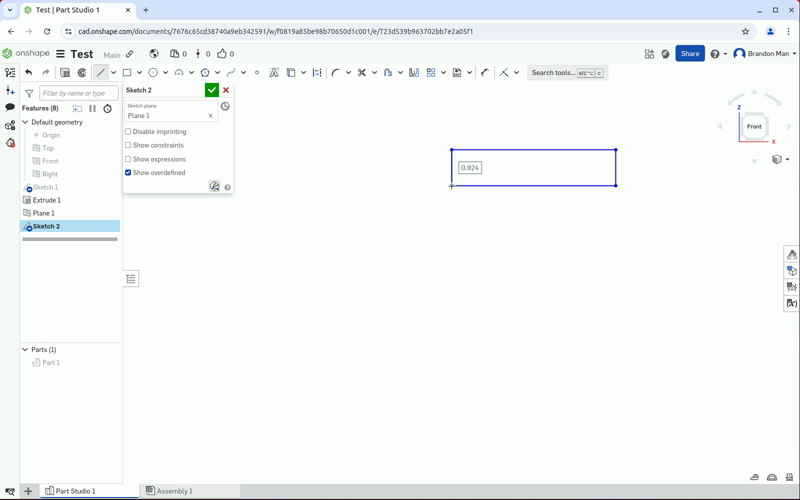
scroll(-6)
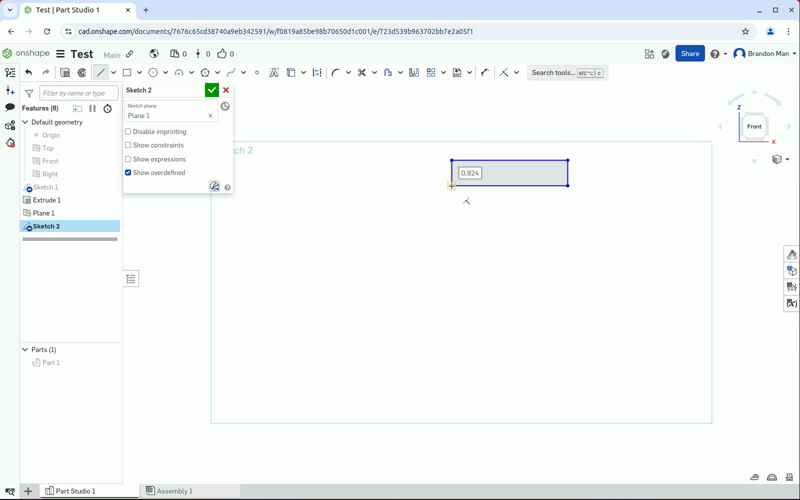
scroll(-6)
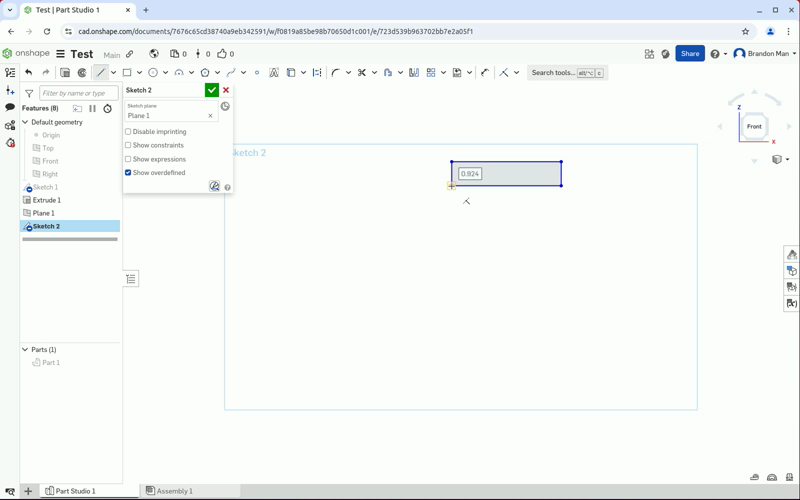
scroll(-6)
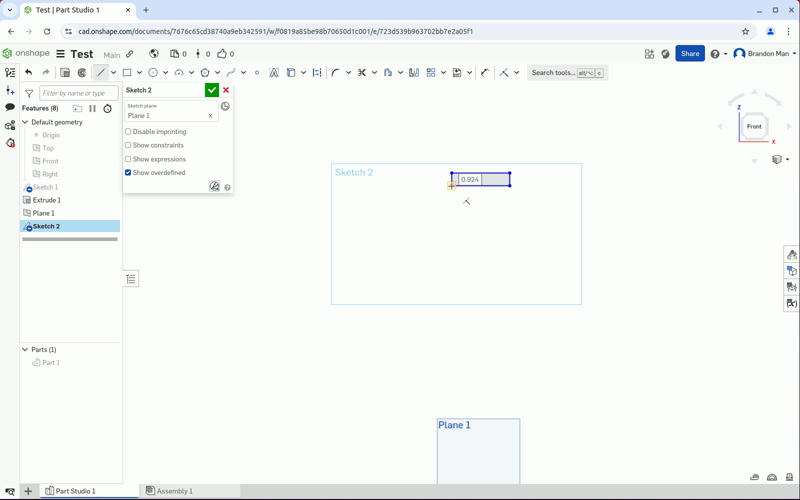
scroll(-6)
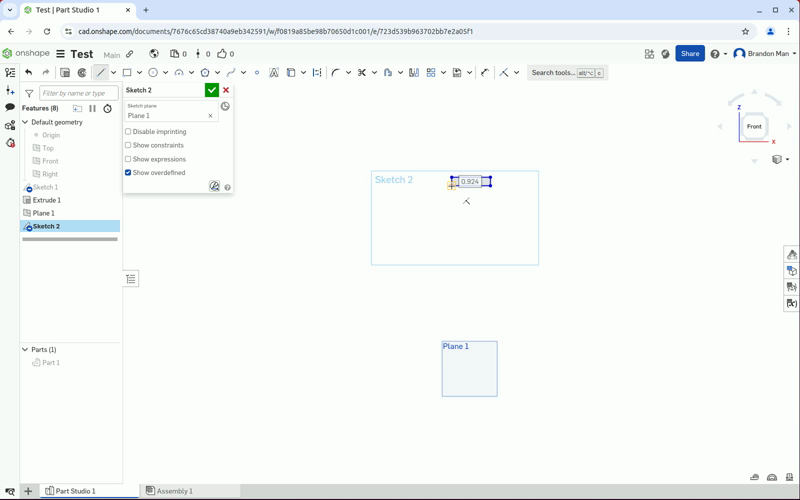
scroll(-6)
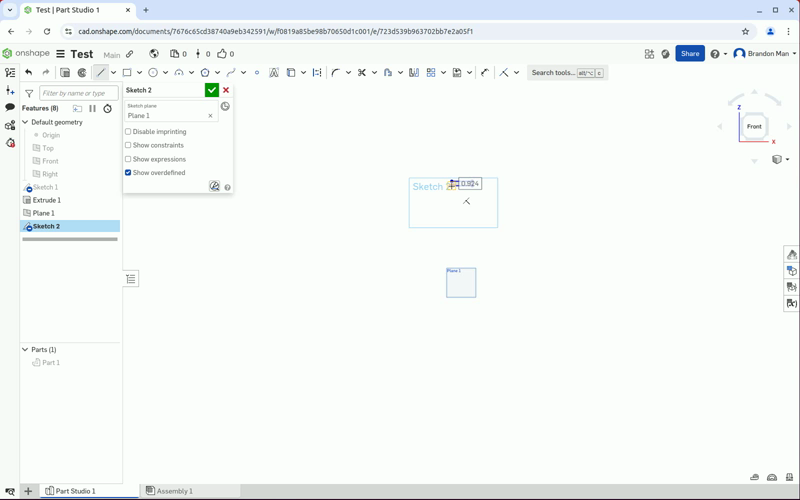
key(esc)
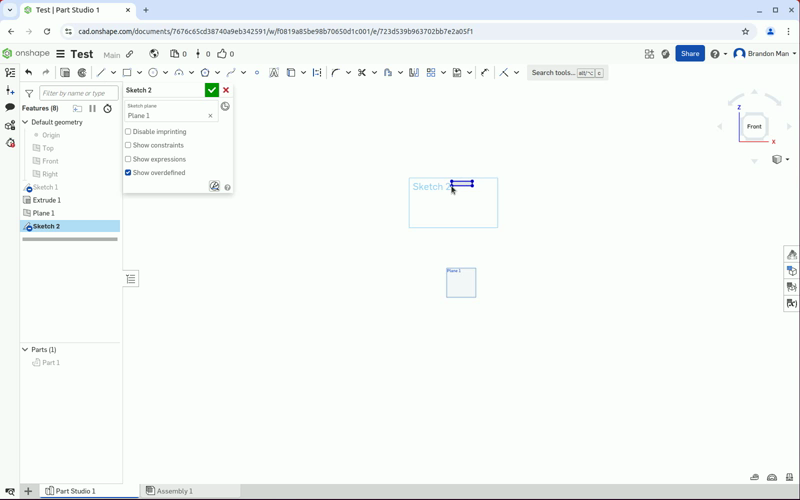
mouse_move(454, 185)
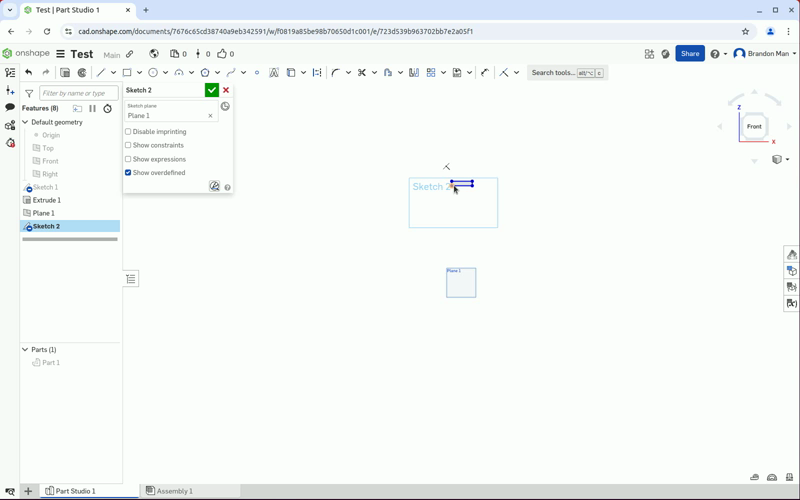
scroll(6)
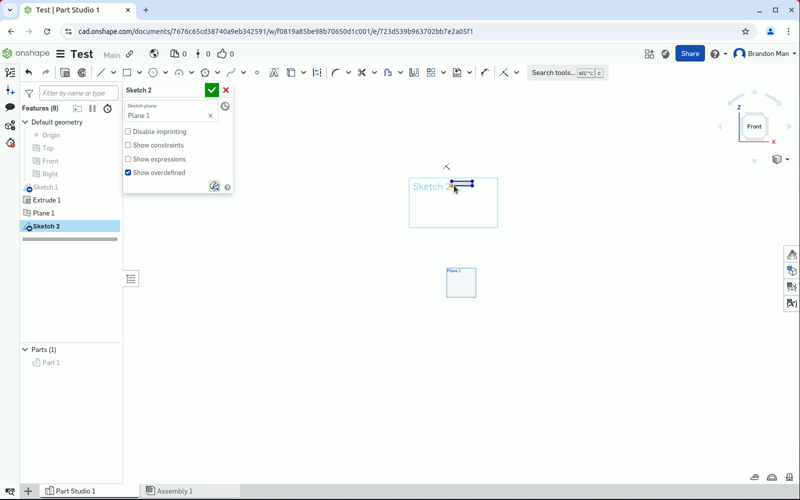
scroll(6)
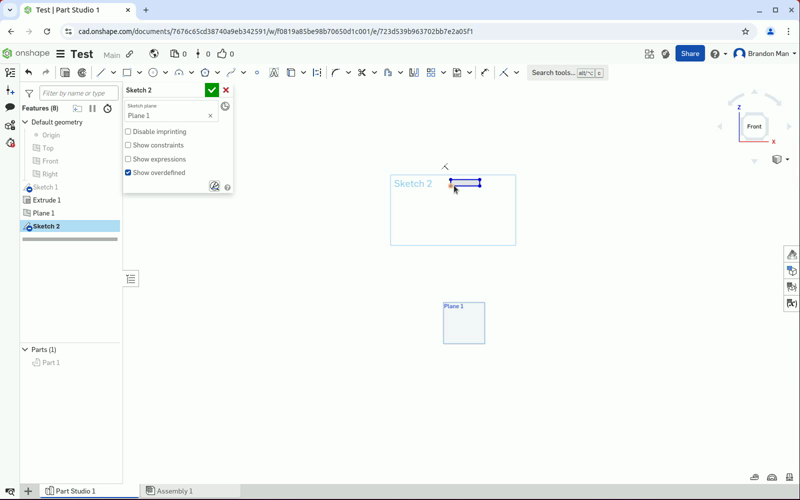
scroll(6)
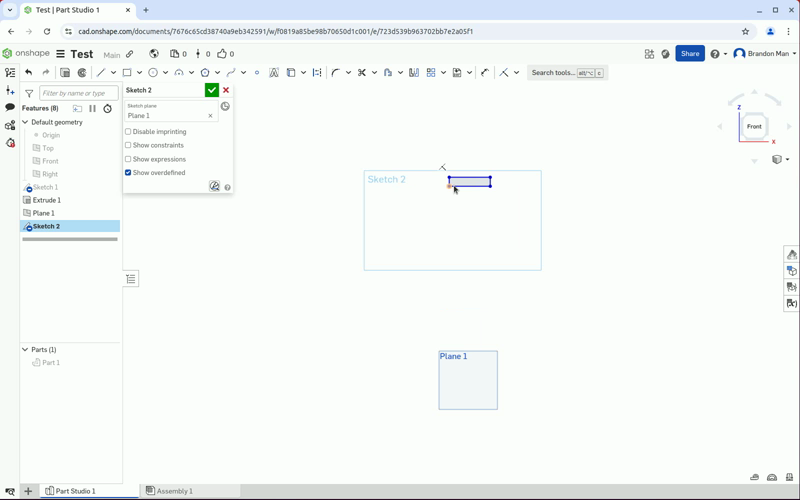
scroll(6)
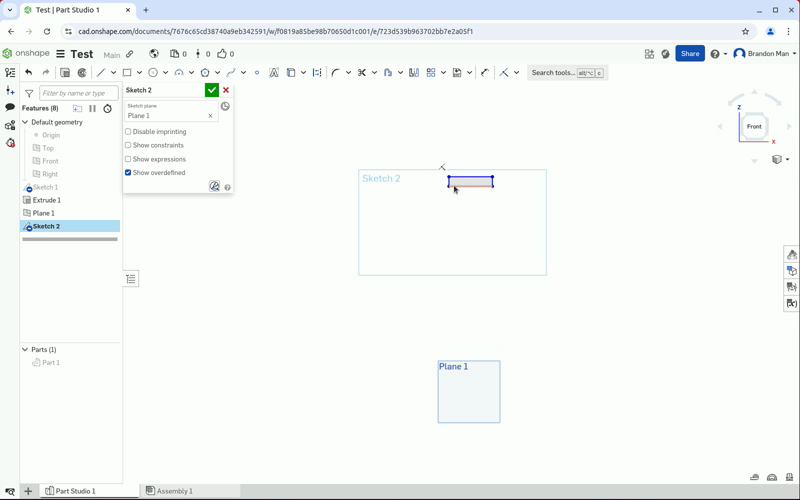
scroll(6)
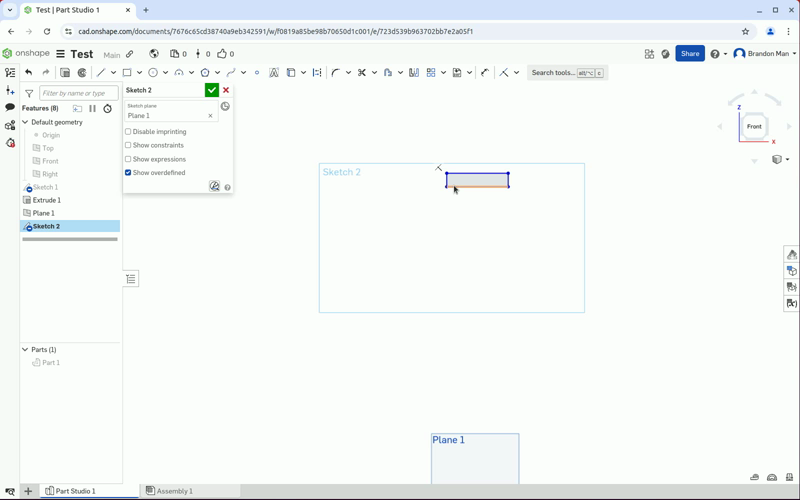
scroll(6)
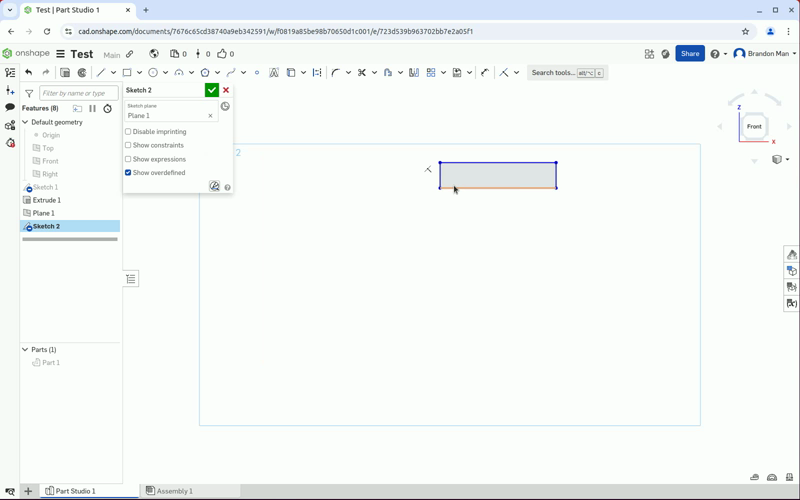
scroll(6)
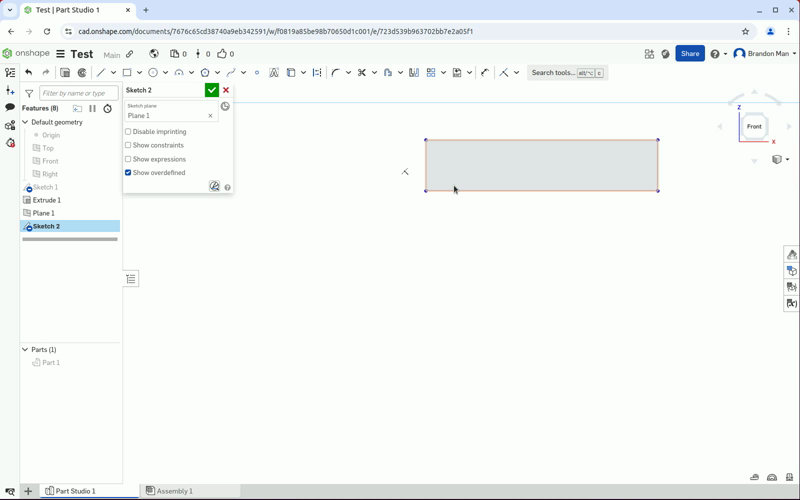
click(454, 185)
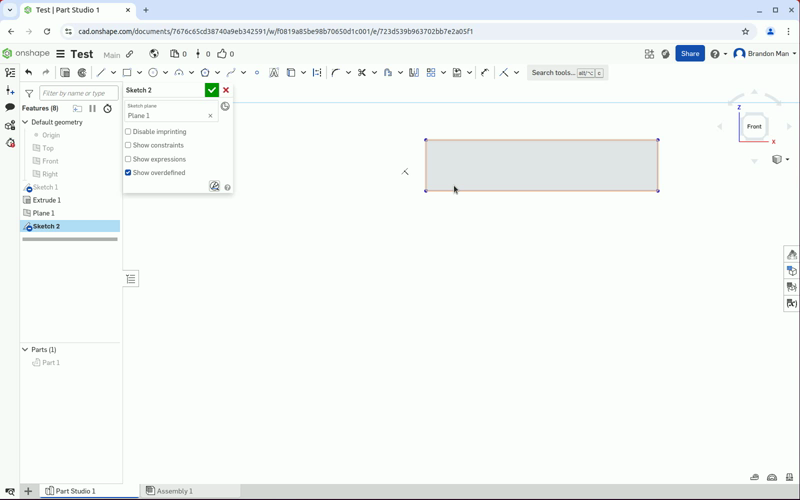
scroll(-6)
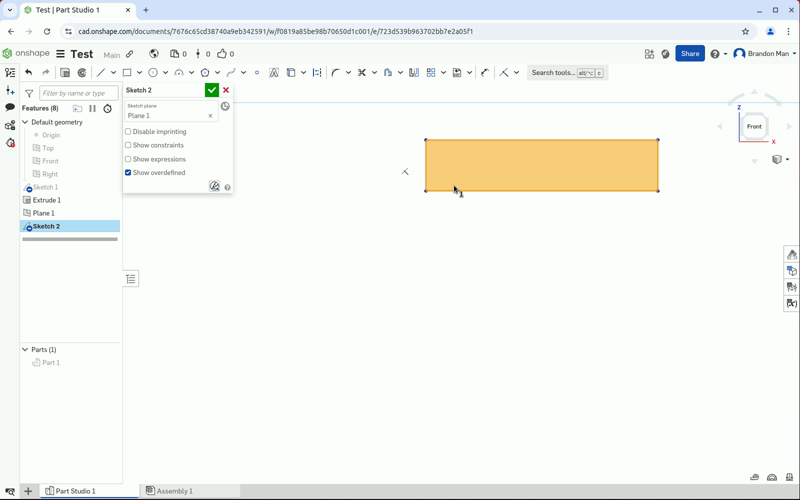
scroll(-6)
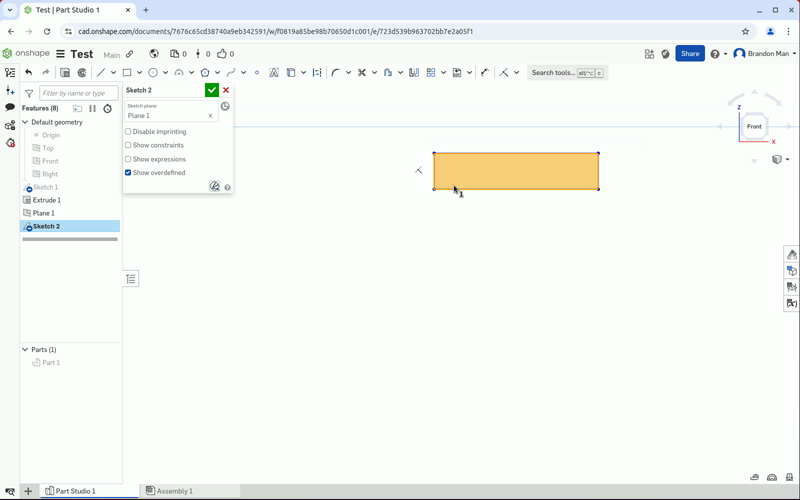
scroll(-6)
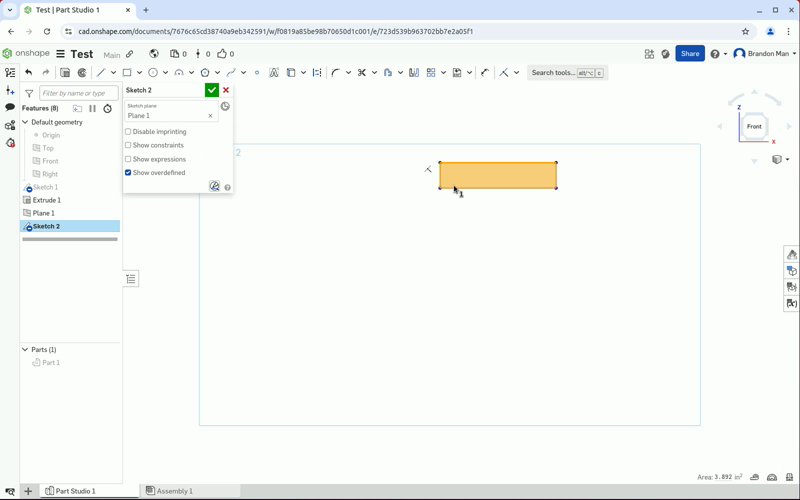
scroll(-6)
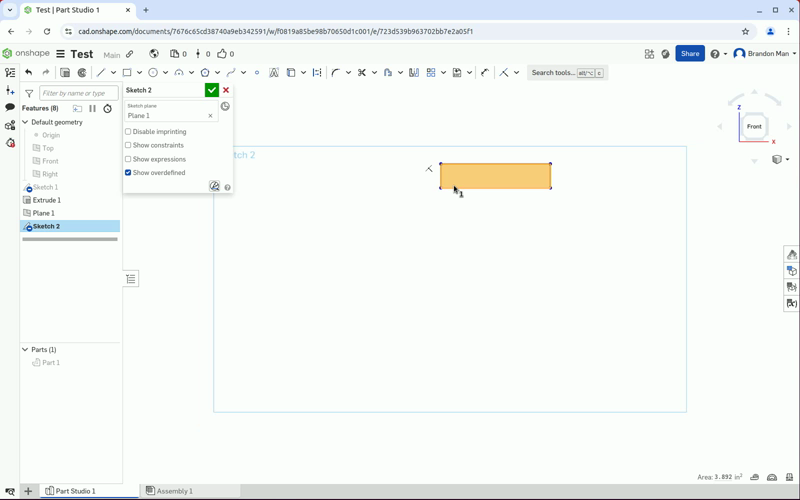
scroll(-6)
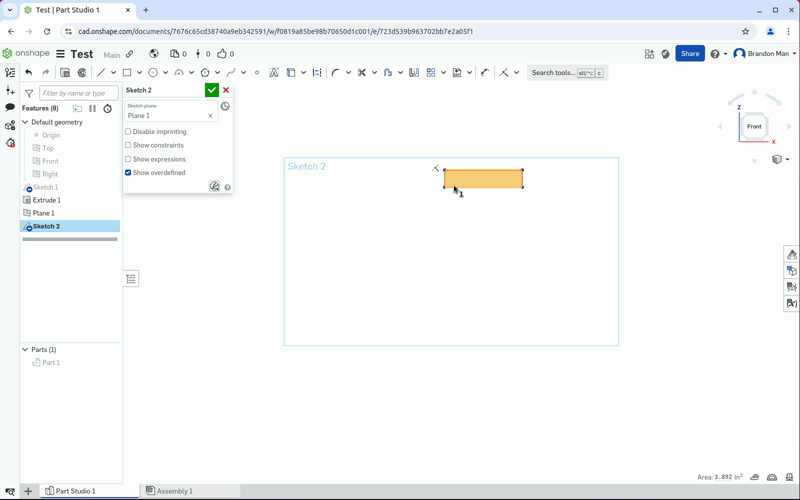
scroll(-6)
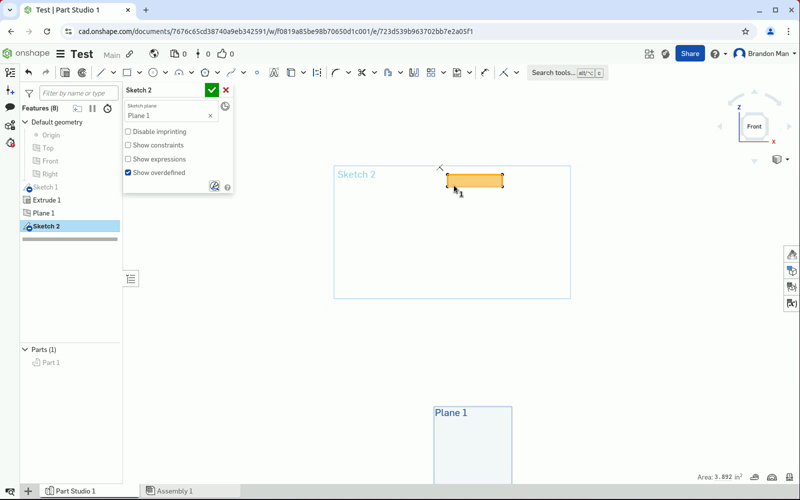
scroll(-6)
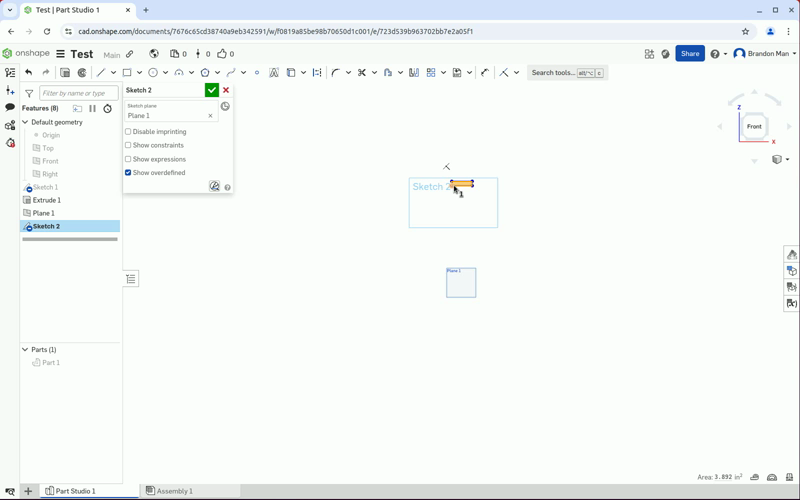
mouse_move(73, 352)
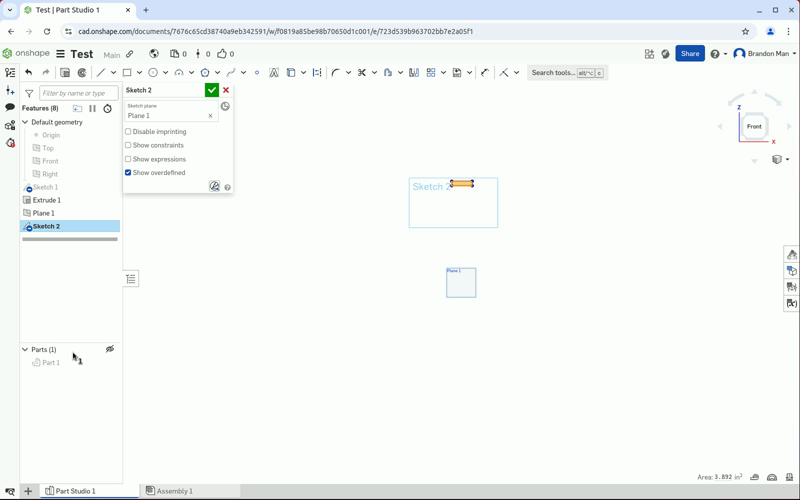
key(shift+y)
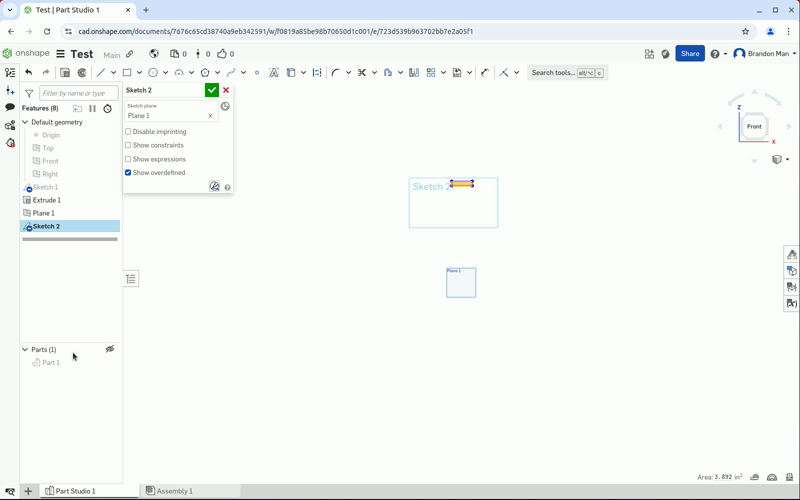
key(shift+e)
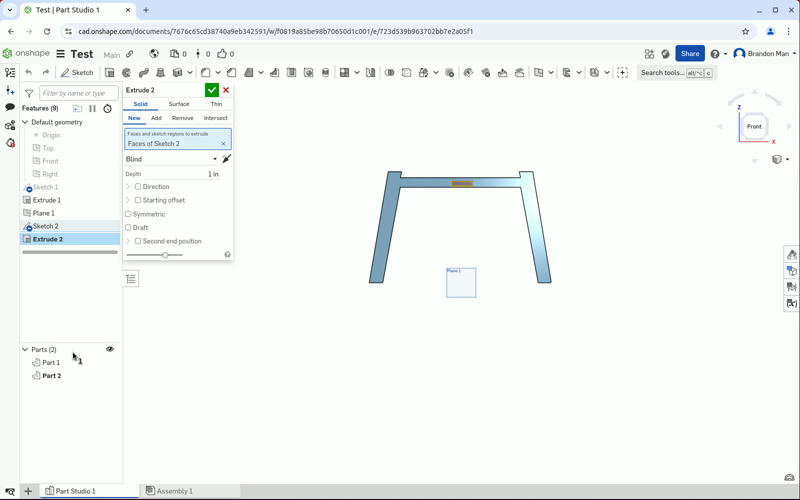
mouse_move(143, 106)
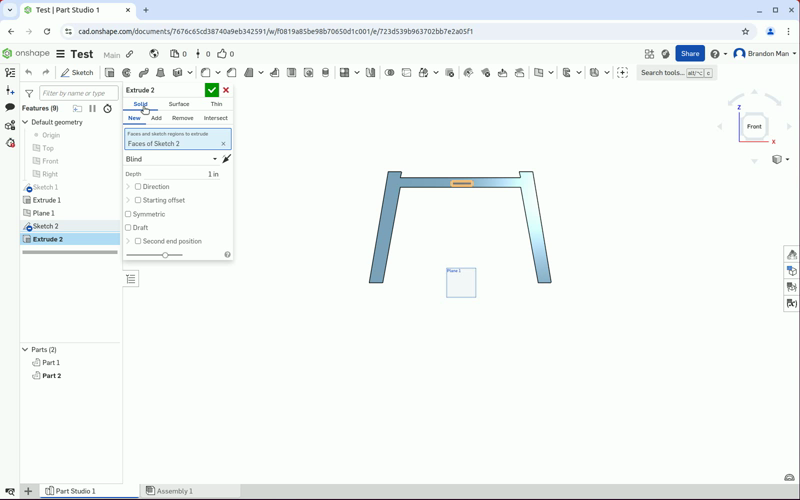
click(143, 106)
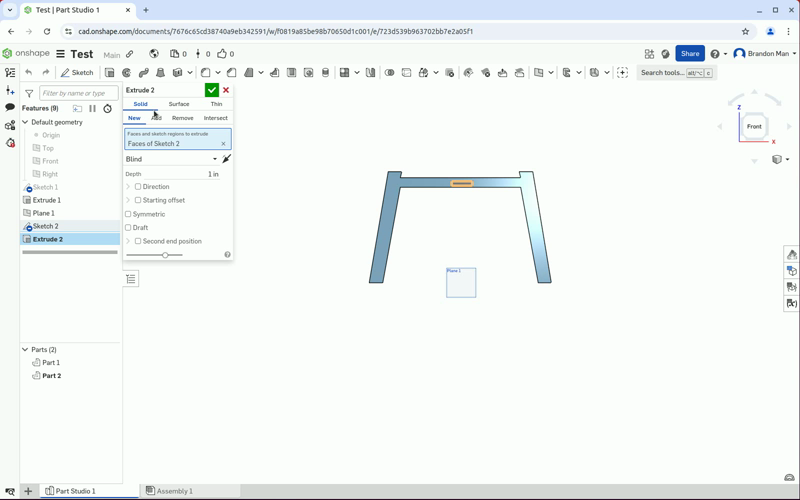
mouse_move(186, 120)
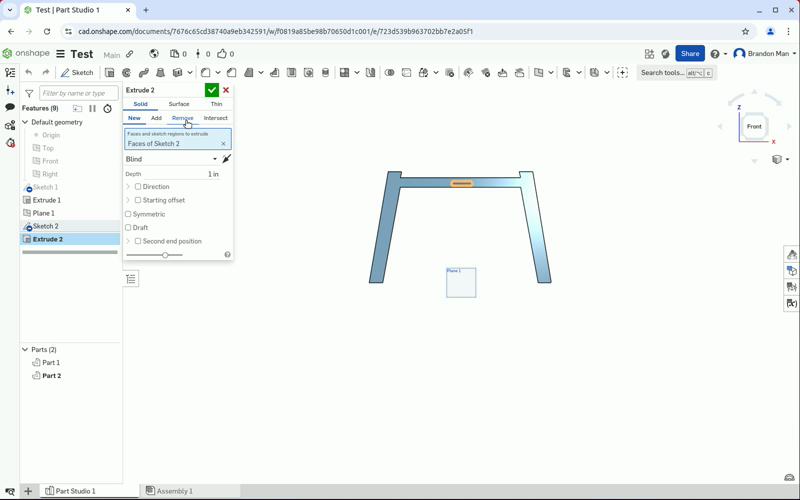
click(186, 120)
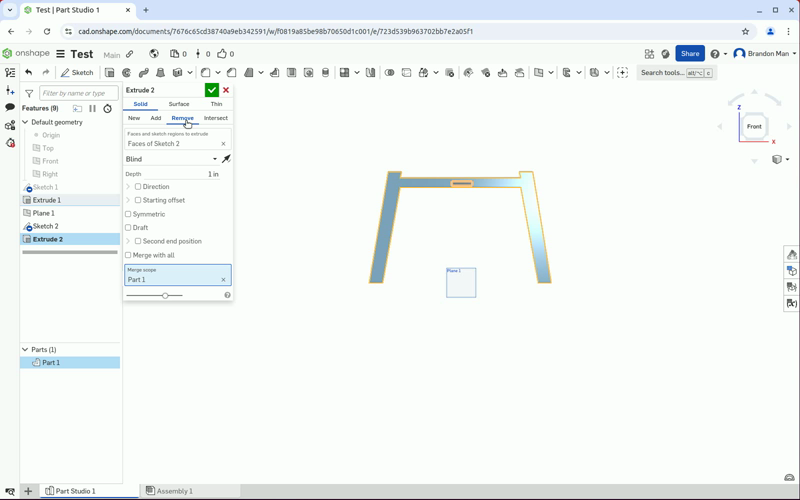
key(tab, 4)
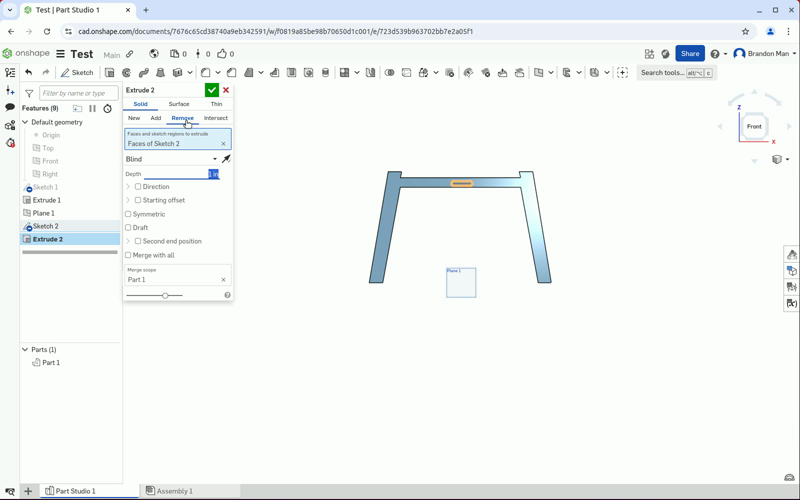
text(4.574)
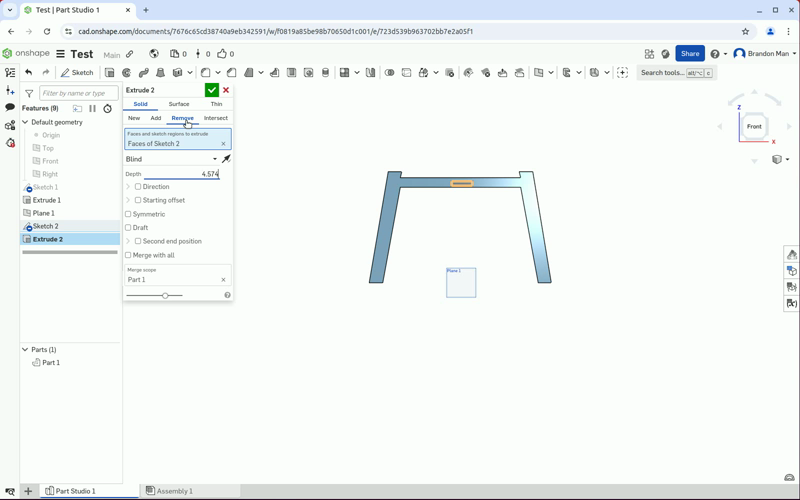
key(tab, 6)
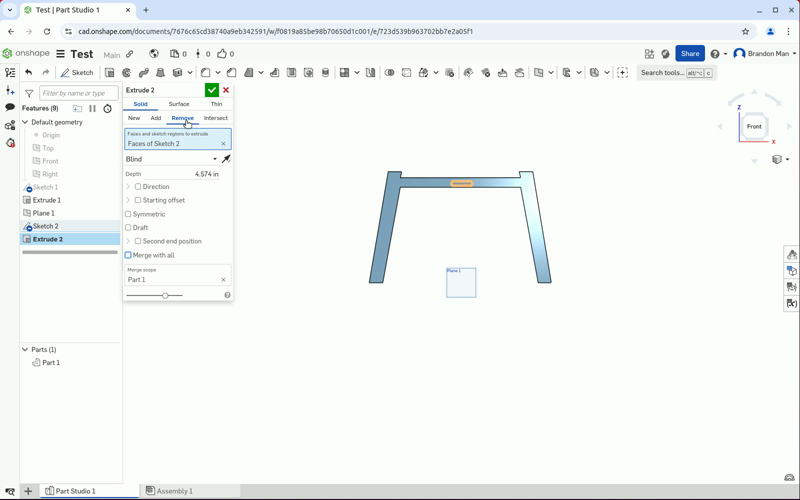
key(space)
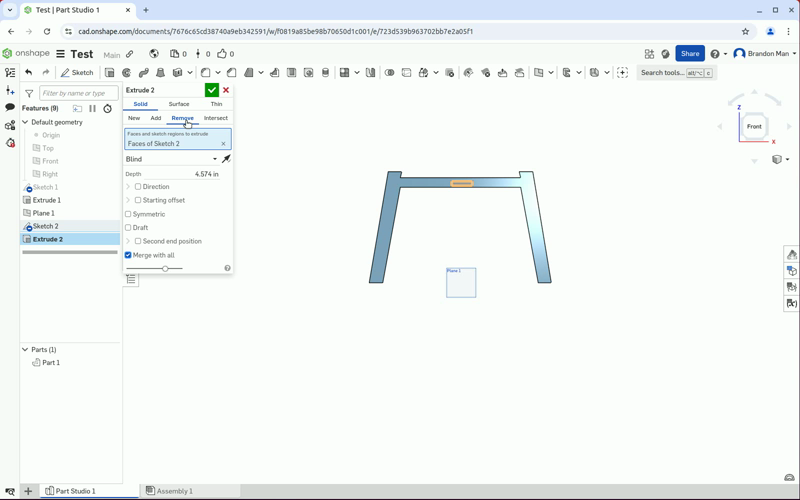
key(enter)
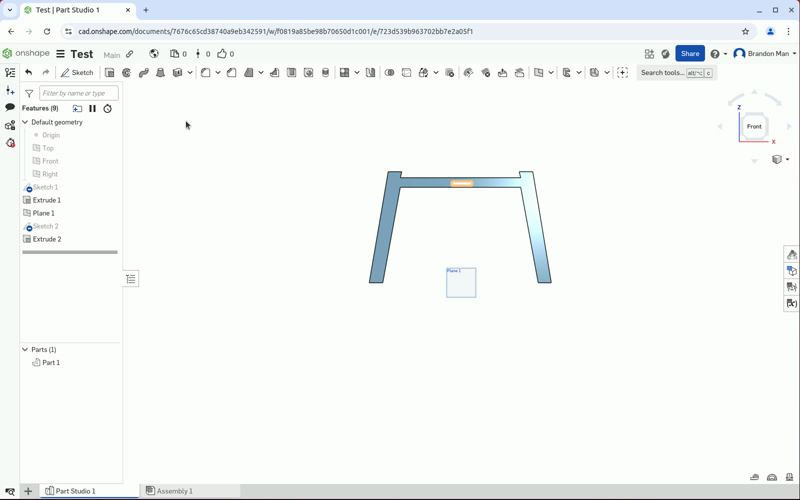
key(shift+h)
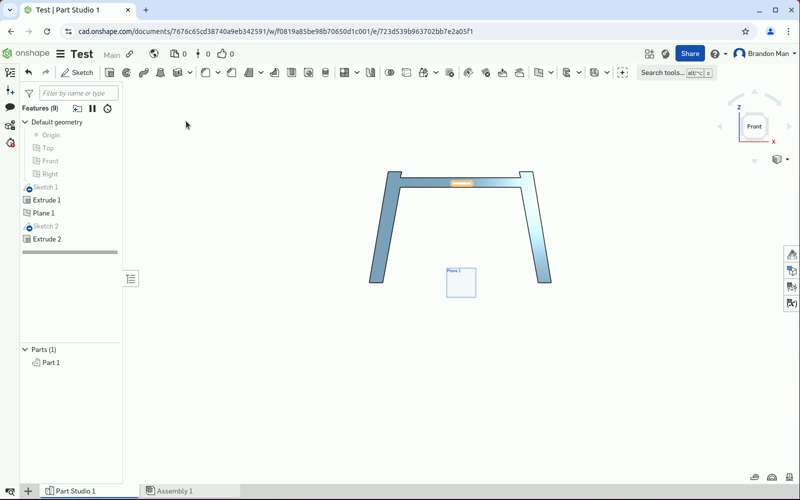
key(shift+h)
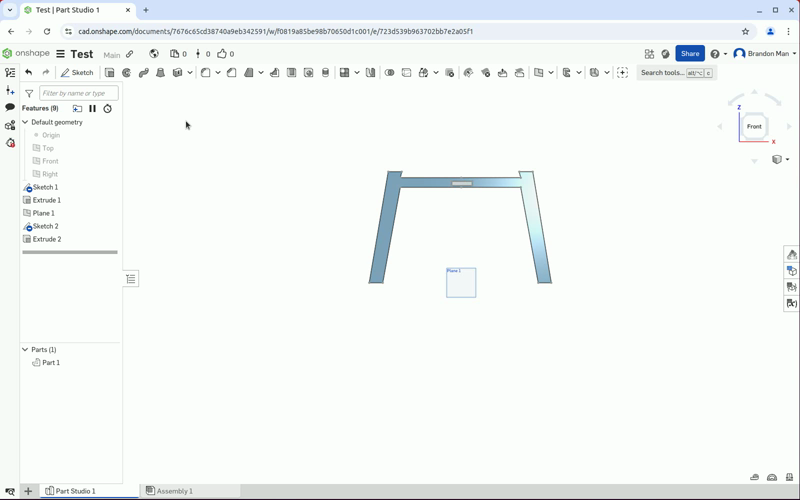
key(shift+7)
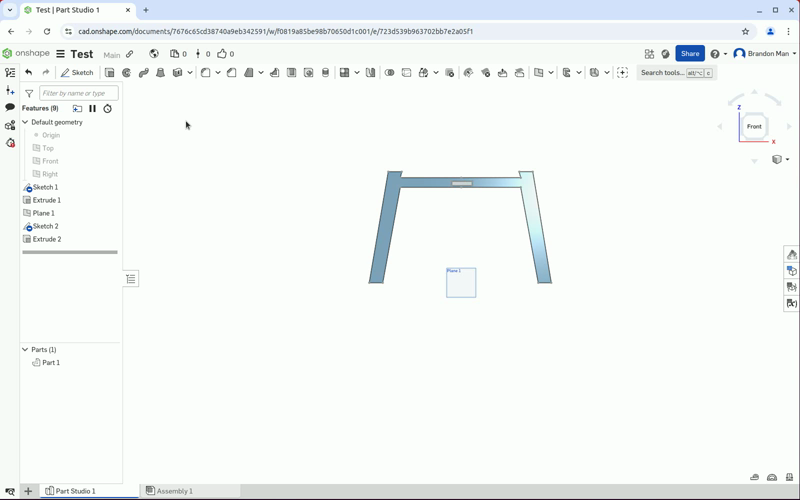
key(left, 2)
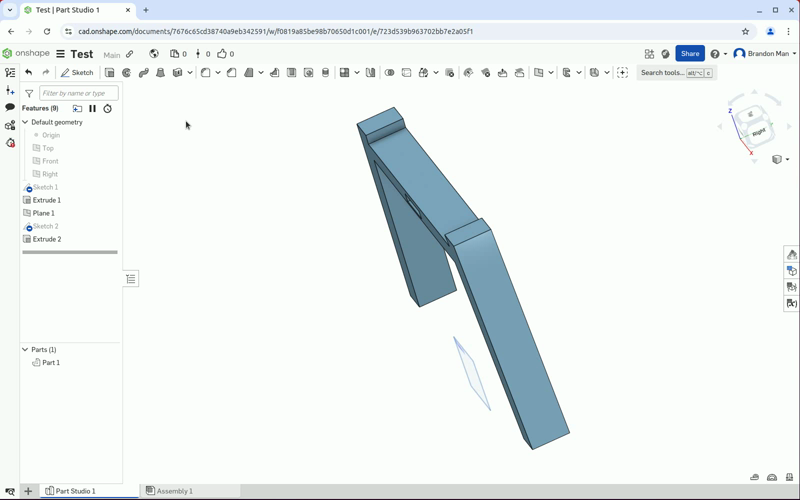
key(down, 2)
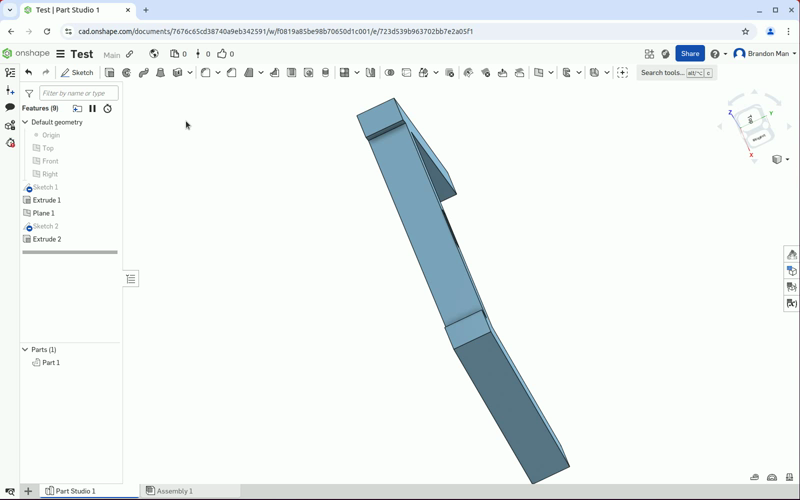
key(up, 2)
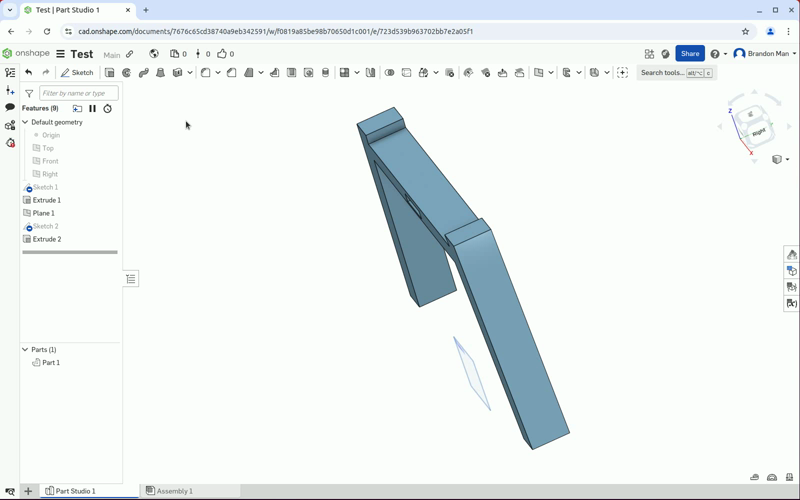
key(right, 2)
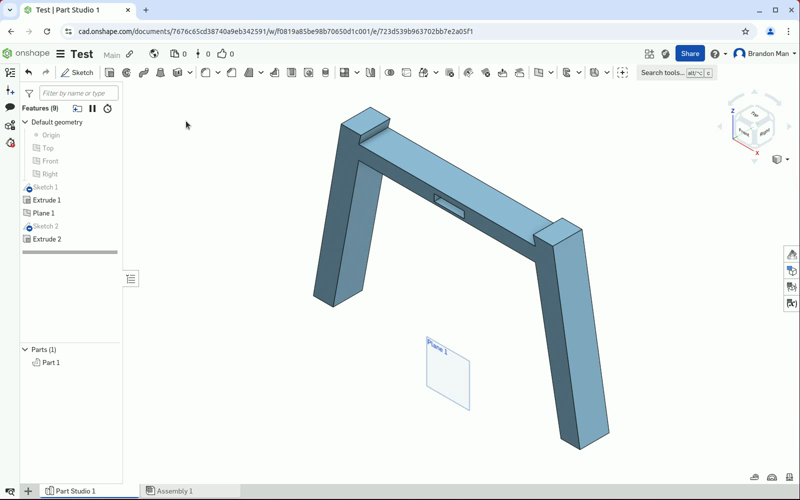
mouse_move(73, 189)
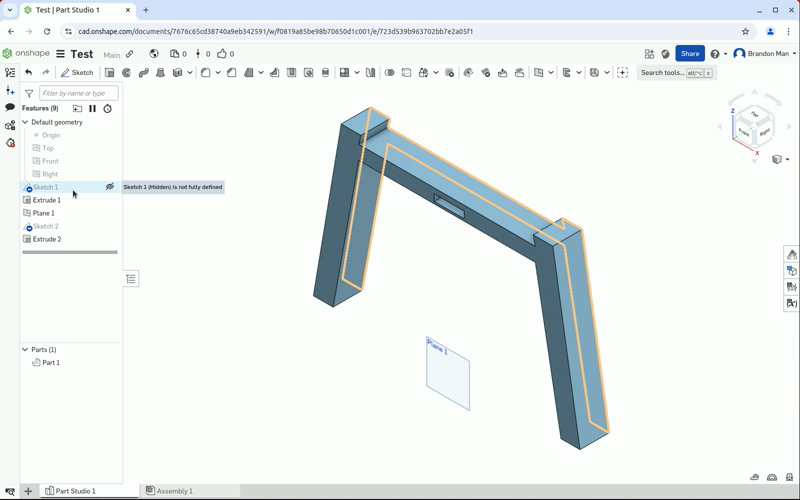
click(73, 189)